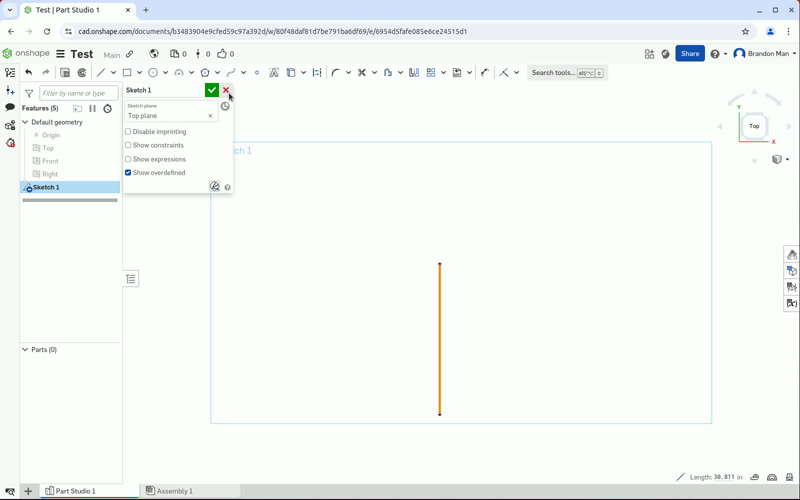
key(shift+h)
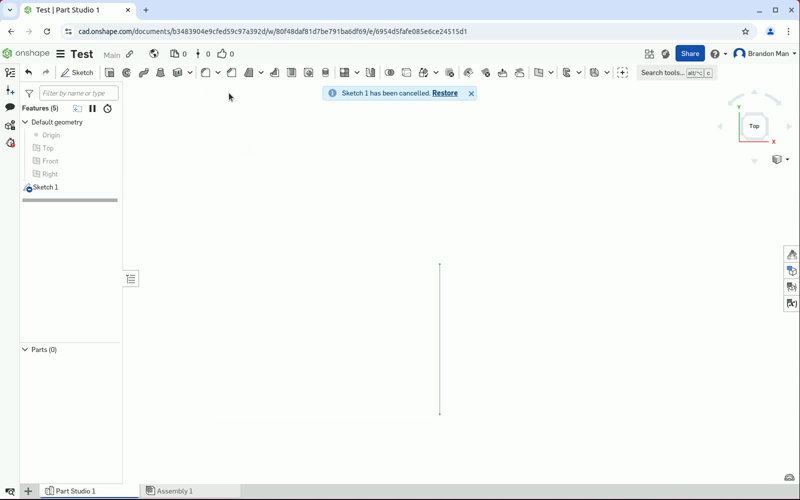
key(shift+s)
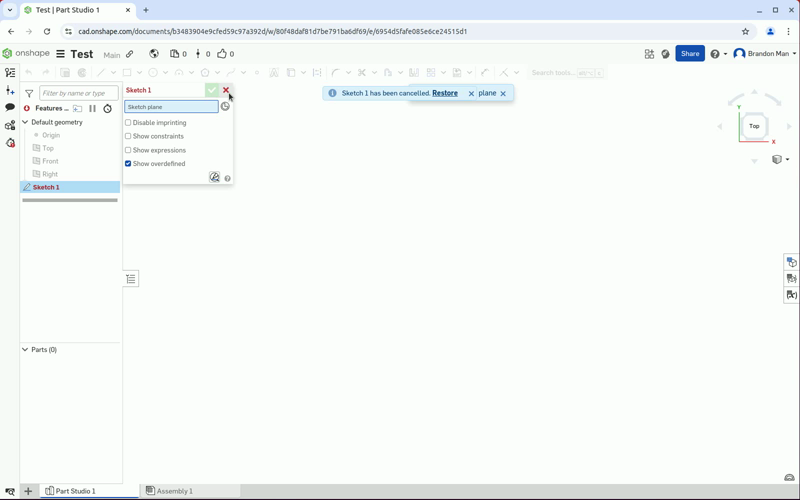
mouse_move(73, 150)
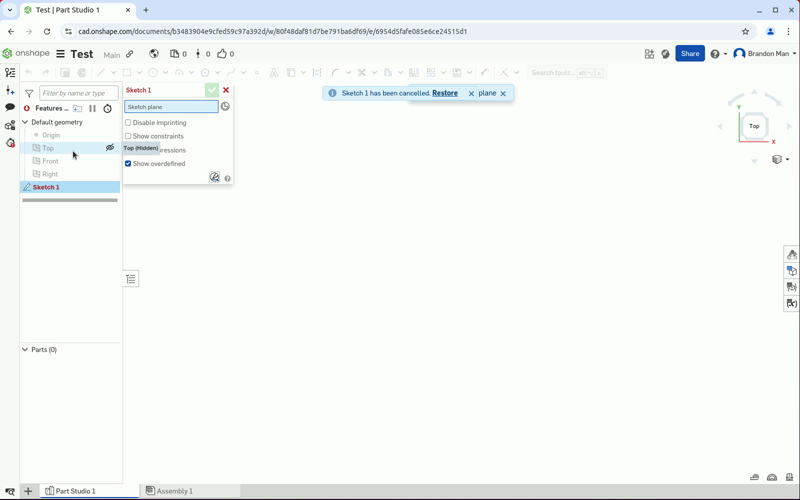
click(73, 150)
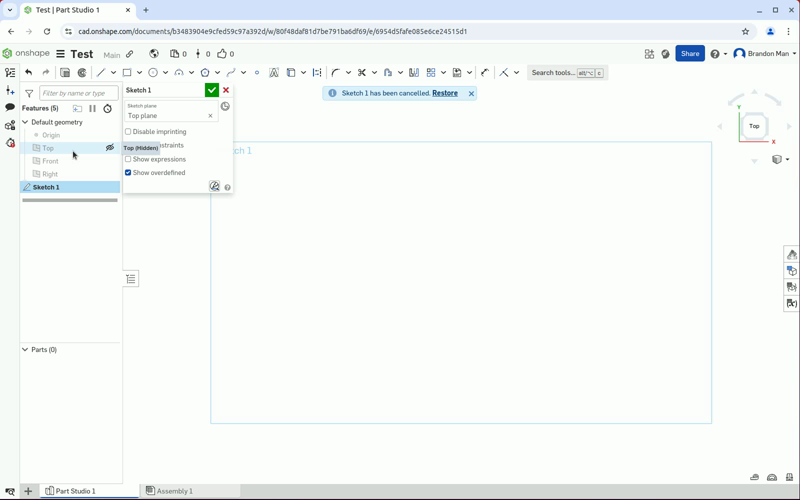
mouse_move(73, 352)
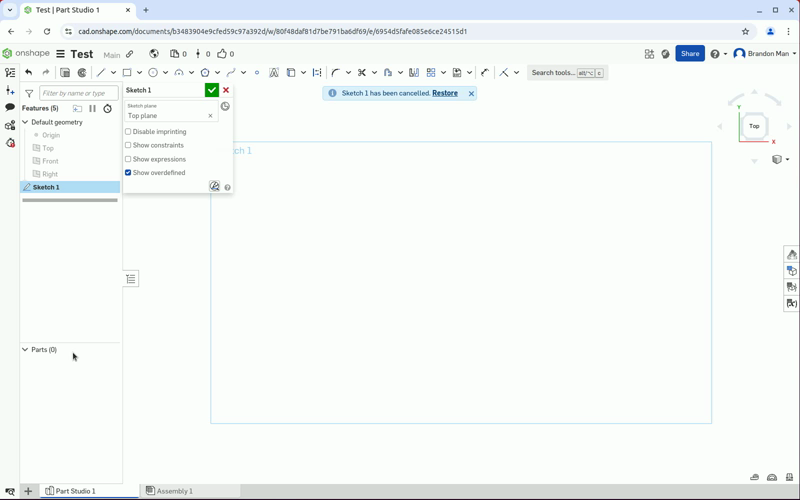
key(y)
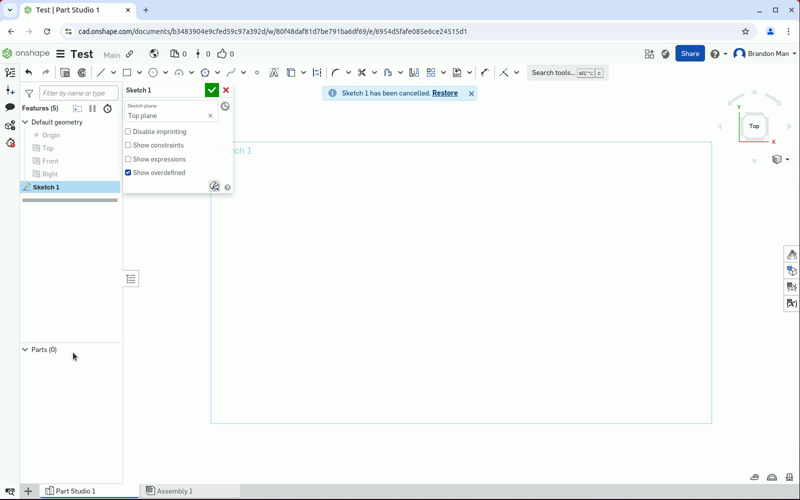
key(l)
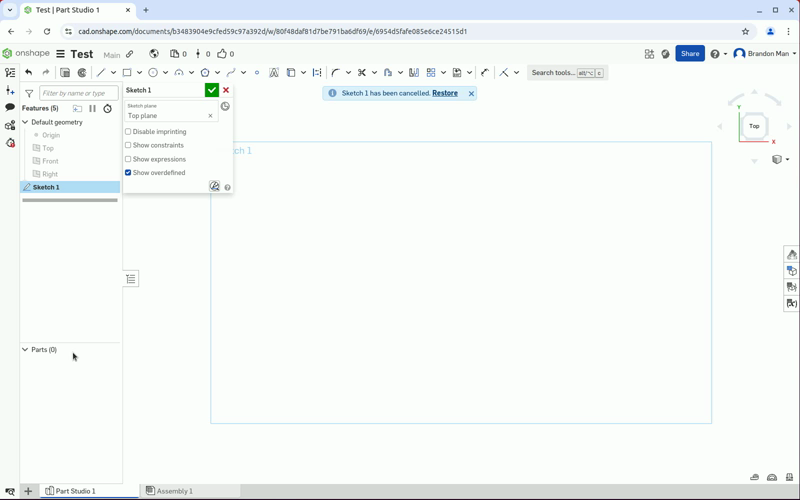
key_down(shift)
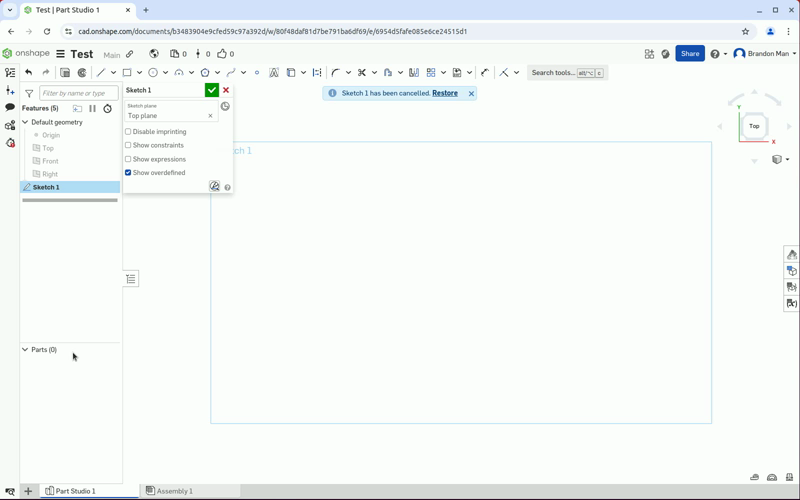
mouse_move(460, 282)
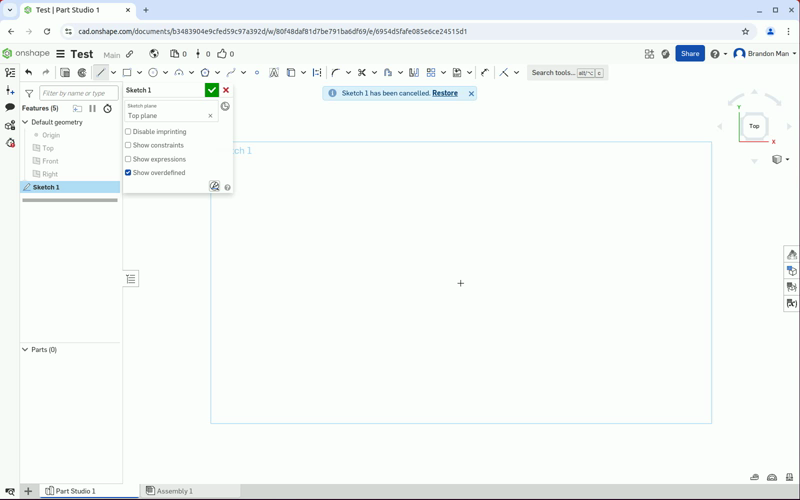
click(460, 282)
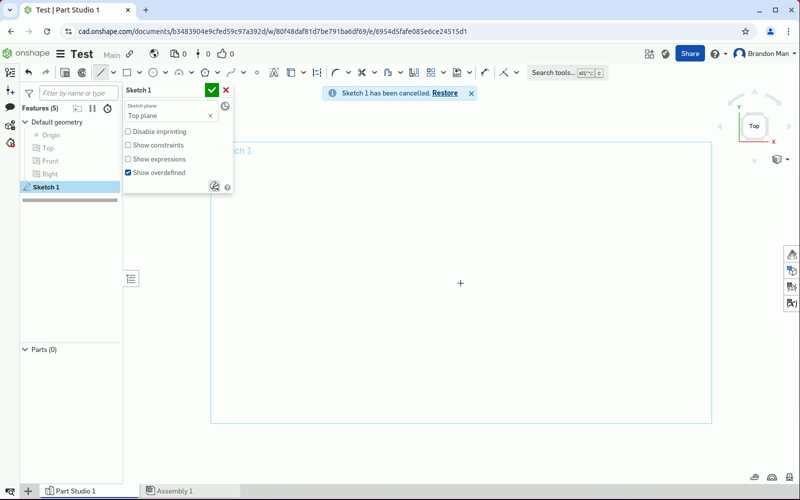
key_up(shift)
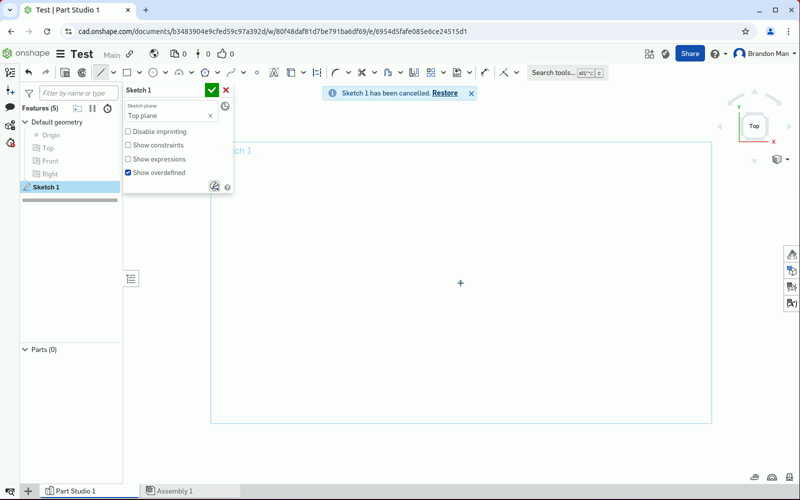
key_down(shift)
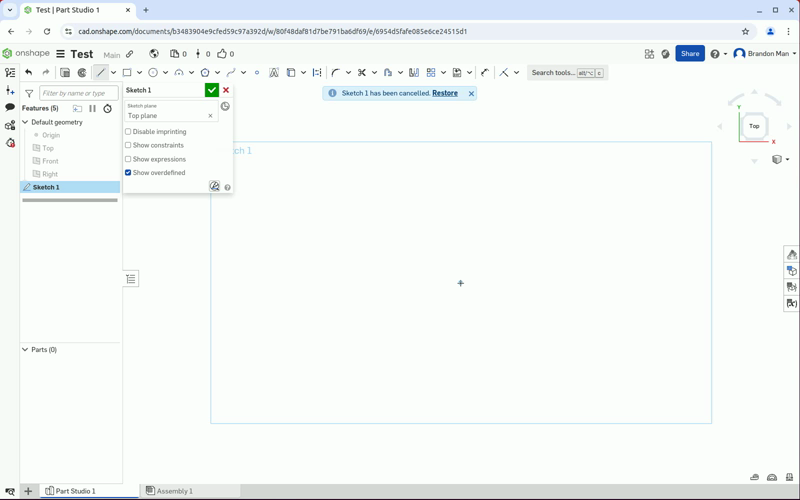
mouse_move(573, 282)
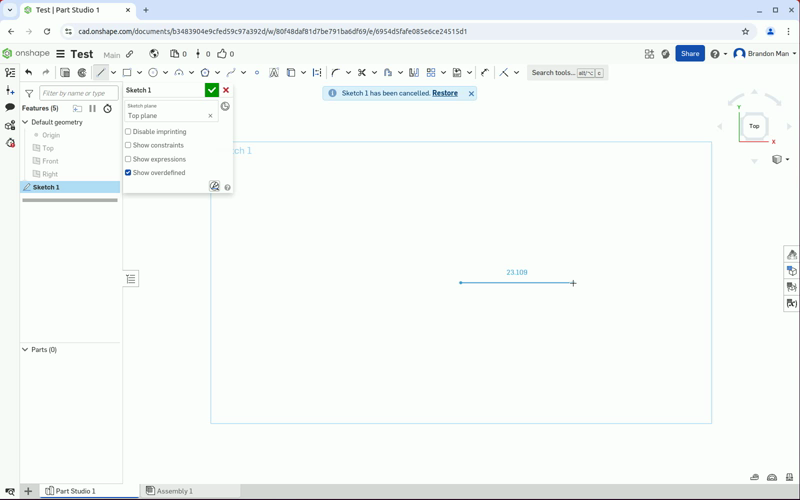
click(573, 282)
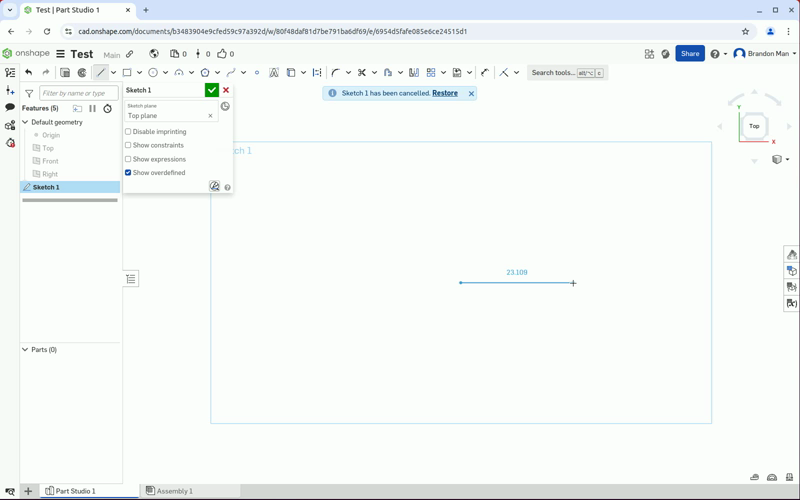
key_up(shift)
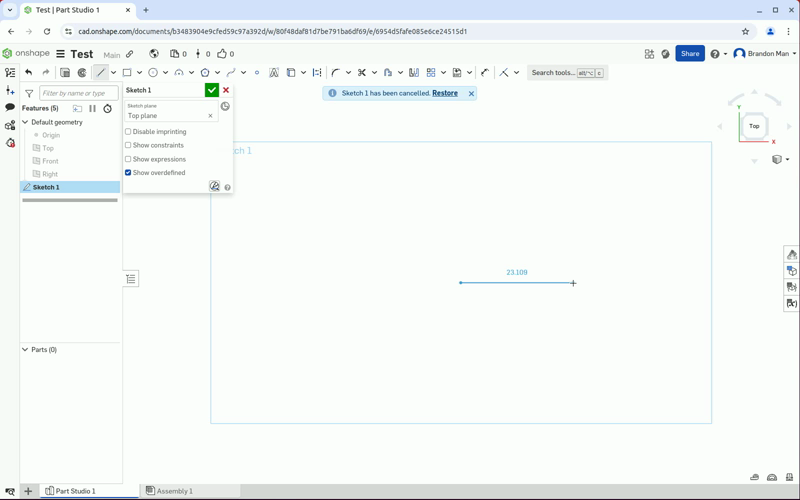
key_down(shift)
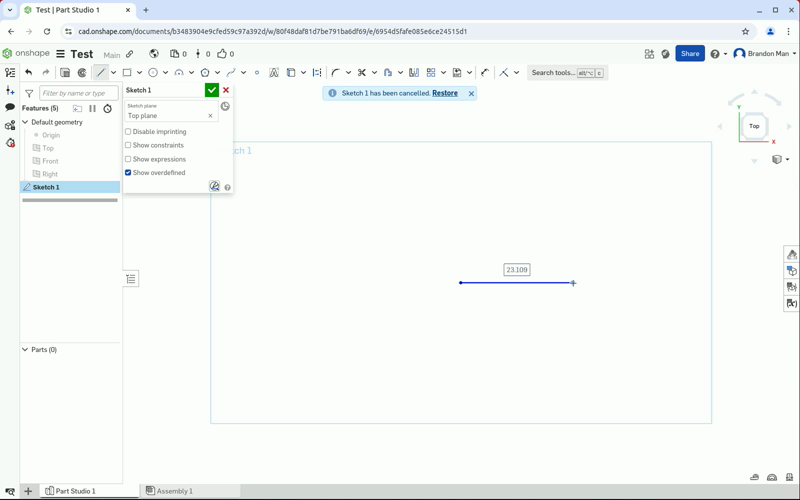
mouse_move(589, 282)
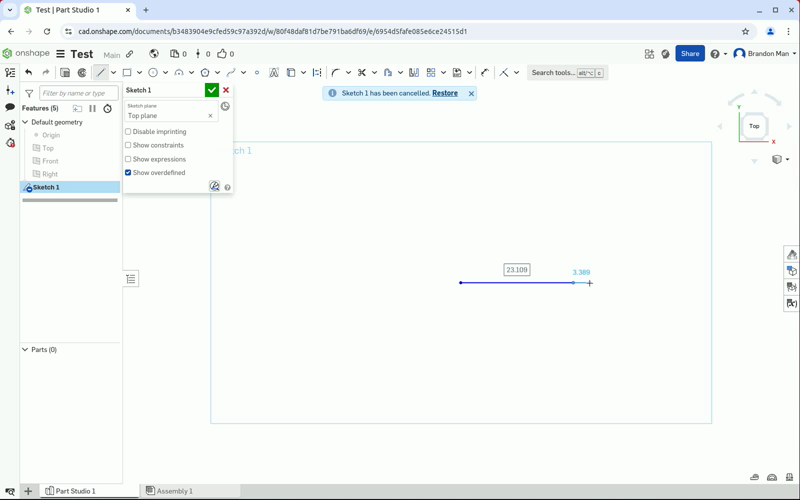
mouse_move(573, 245)
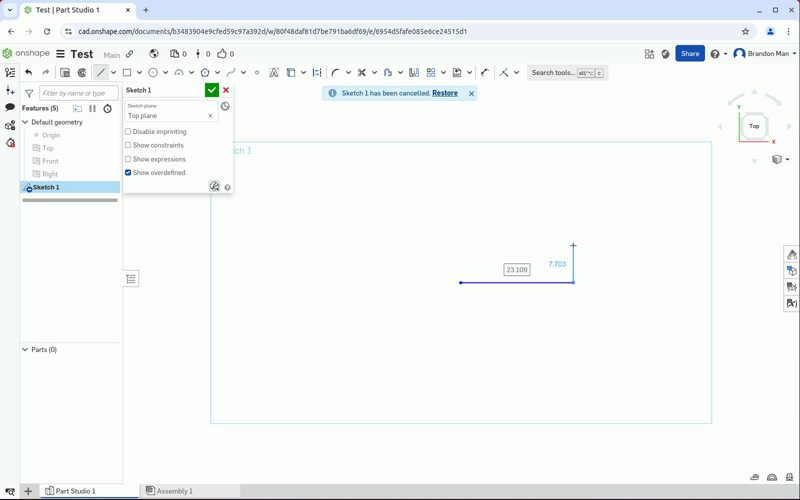
click(573, 245)
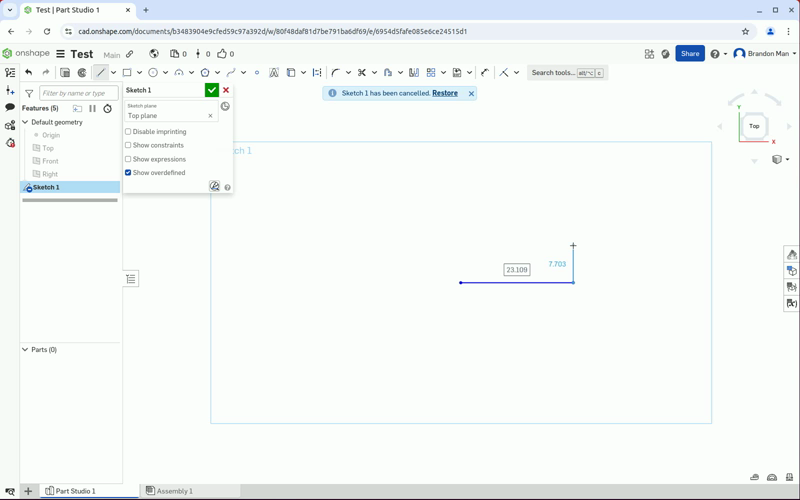
key_up(shift)
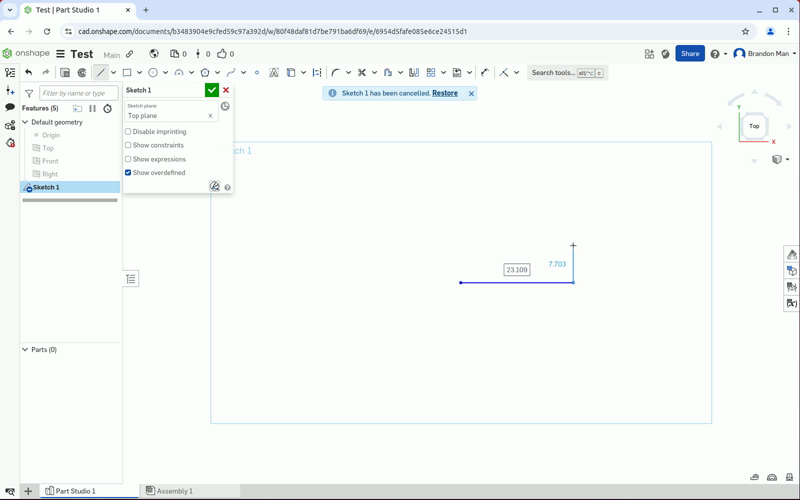
key_down(shift)
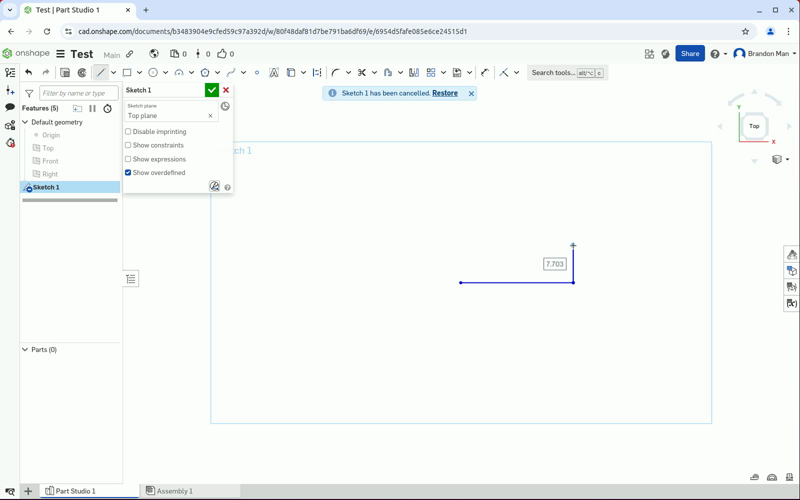
mouse_move(460, 245)
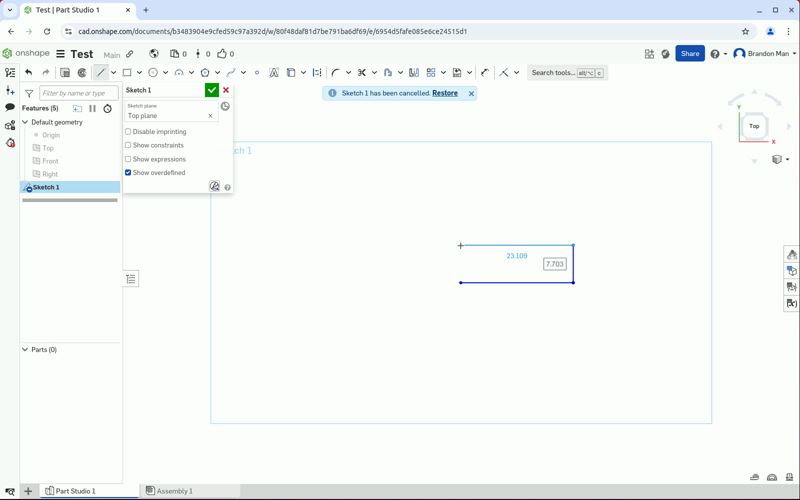
click(460, 245)
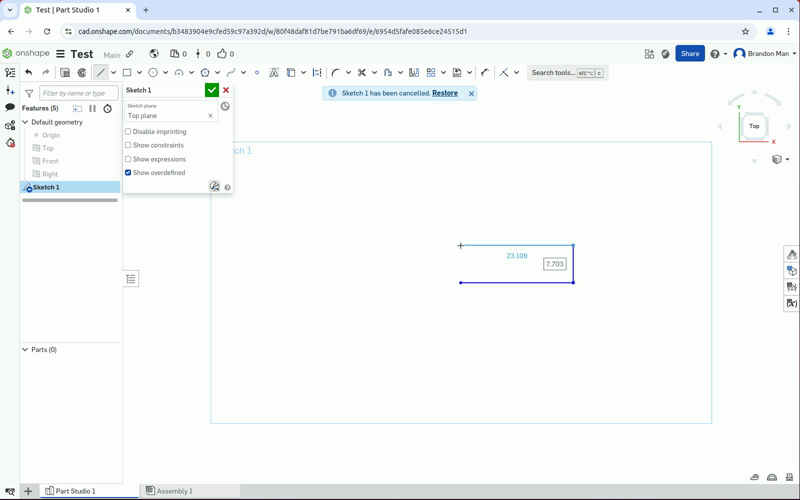
key_up(shift)
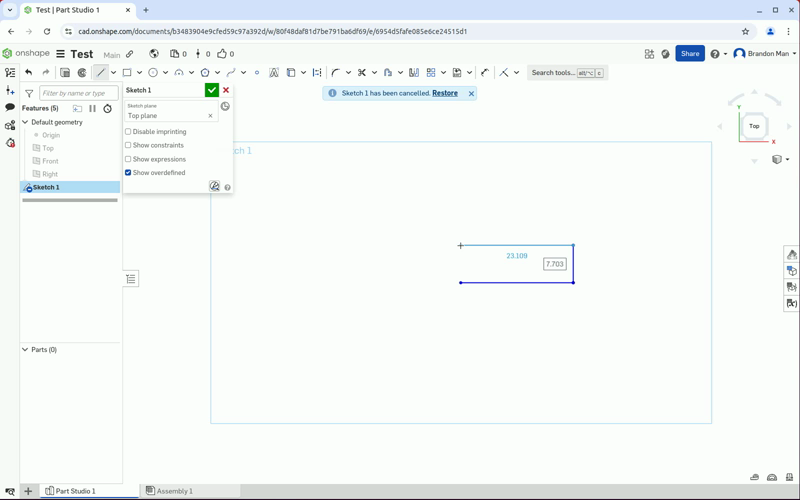
mouse_move(490, 245)
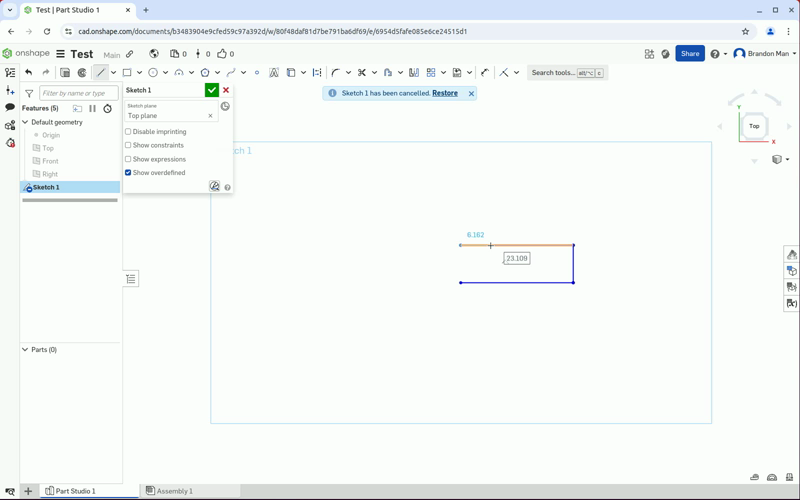
key_down(shift)
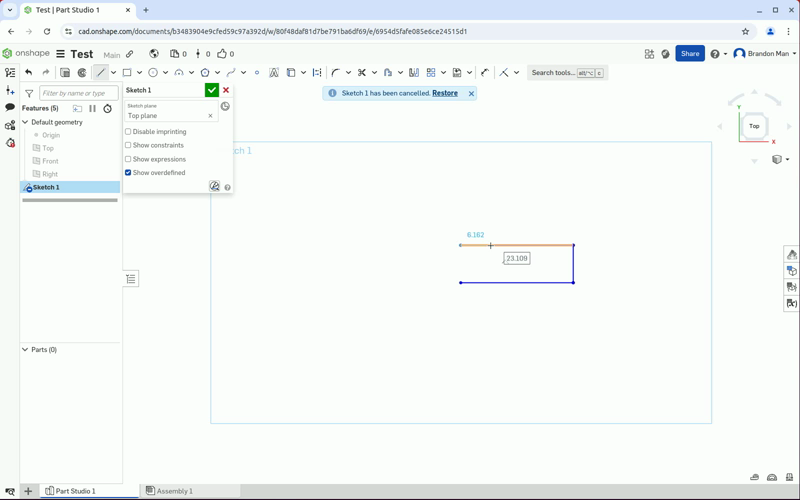
mouse_move(460, 282)
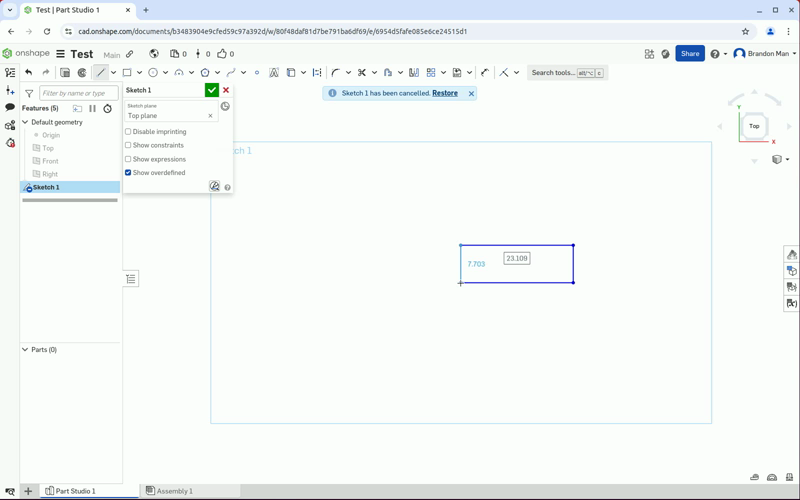
key_up(shift)
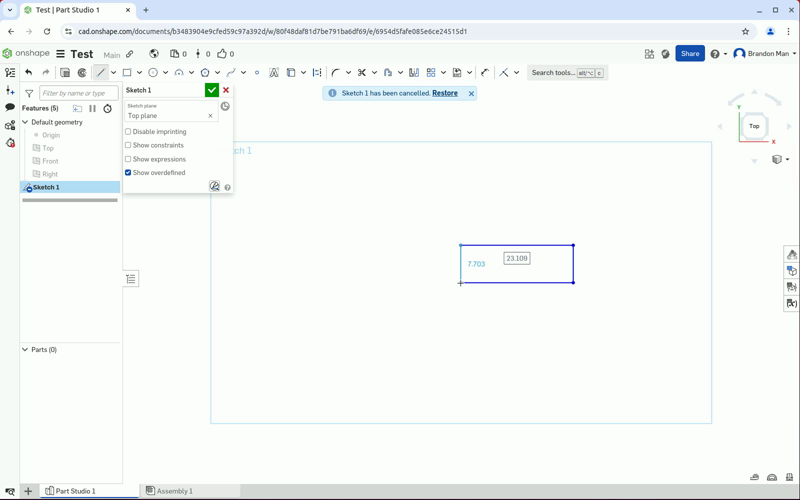
click(460, 282)
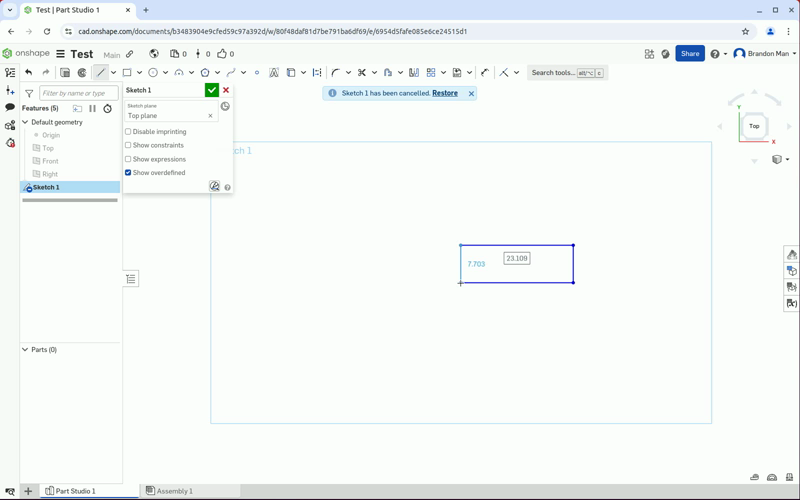
key(esc)
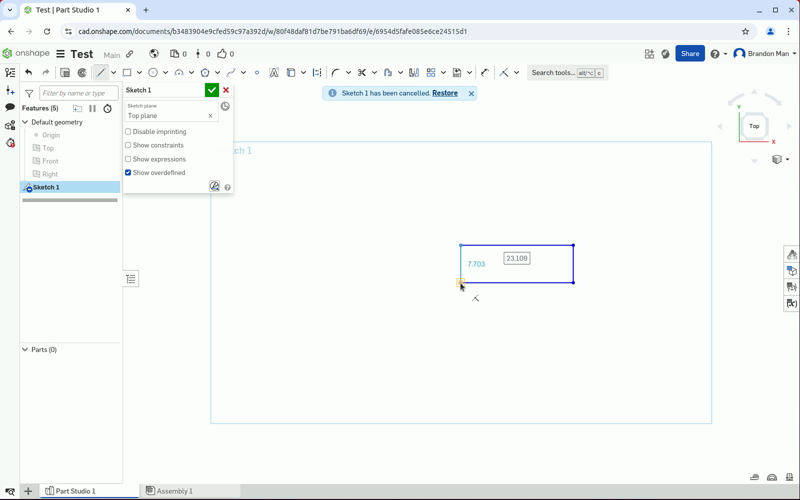
mouse_move(553, 267)
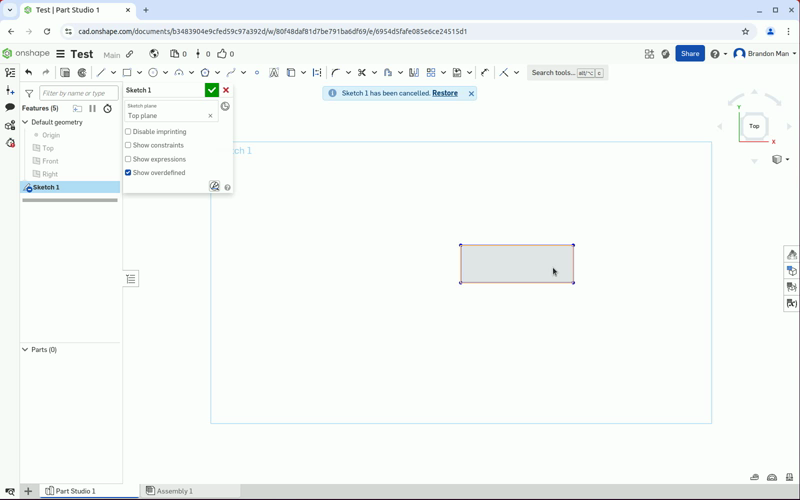
click(553, 267)
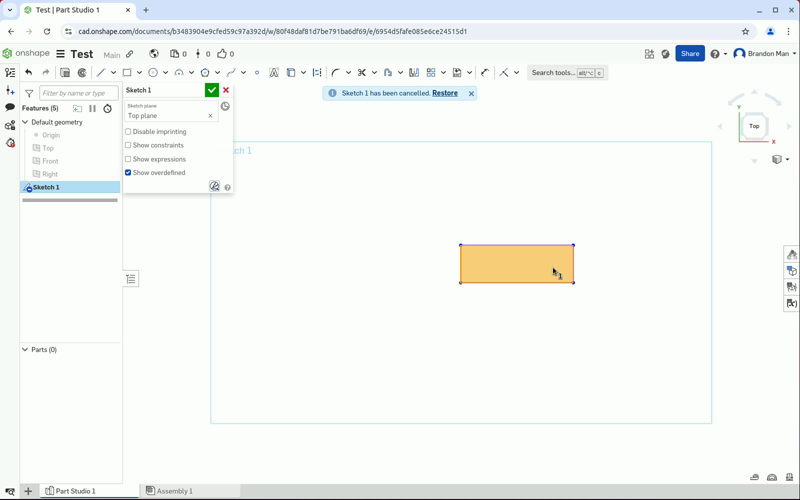
mouse_move(73, 352)
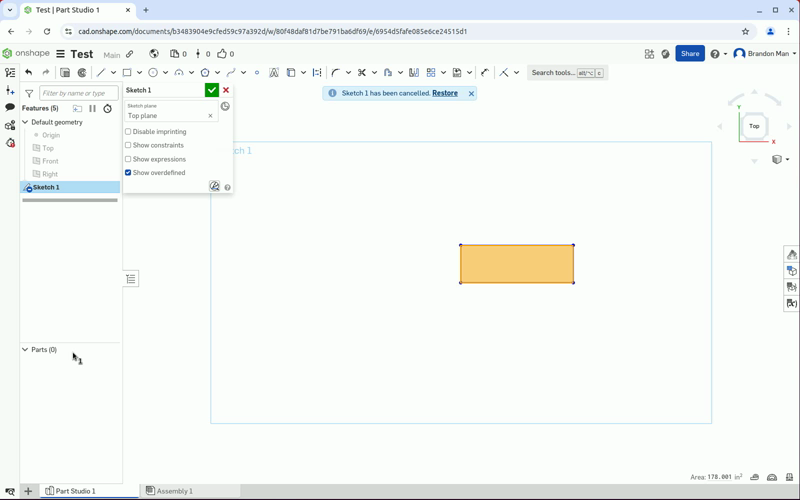
key(shift+y)
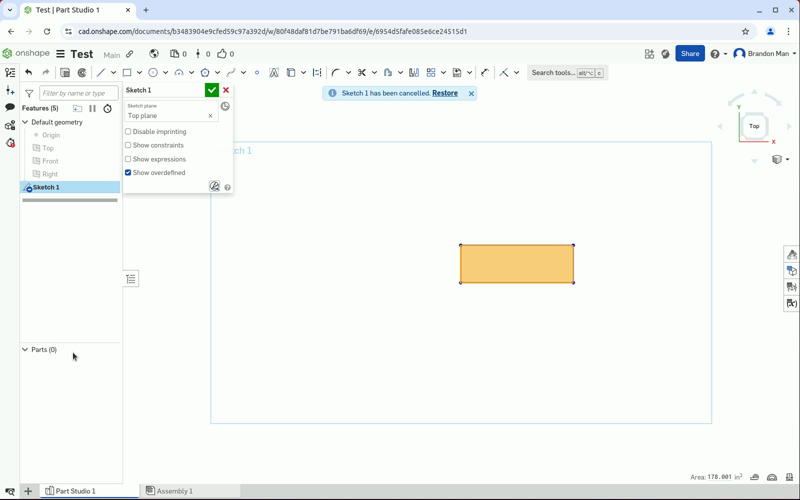
key(shift+e)
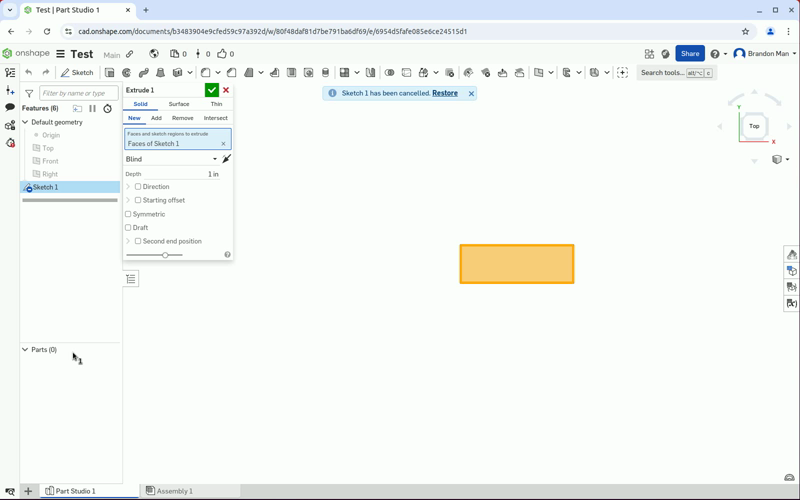
mouse_move(143, 106)
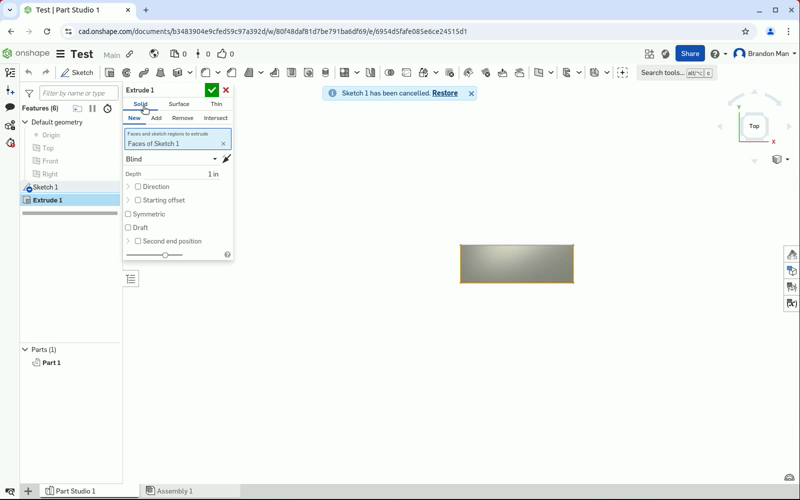
click(143, 106)
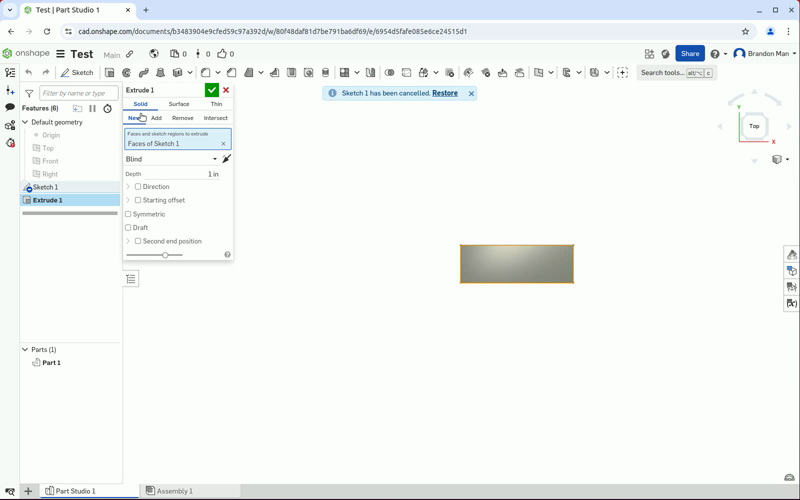
mouse_move(137, 120)
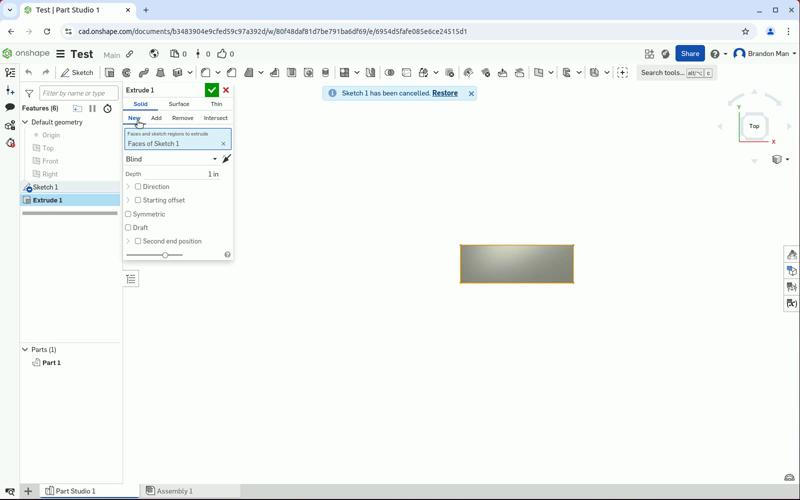
click(137, 120)
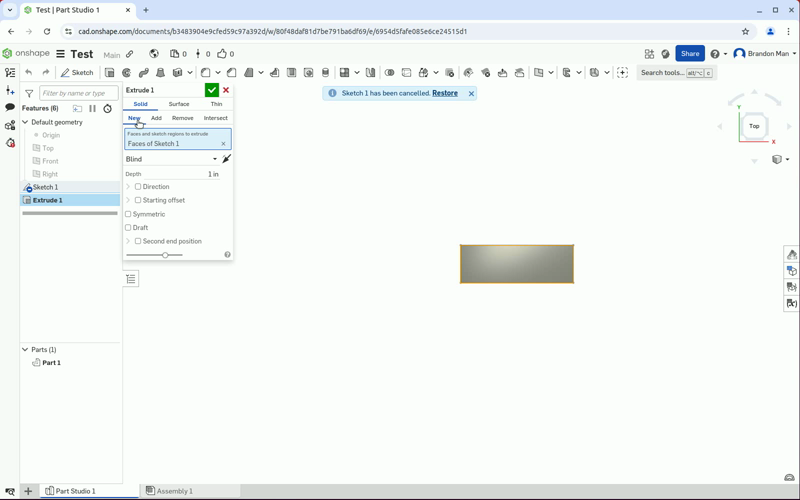
key(tab, 4)
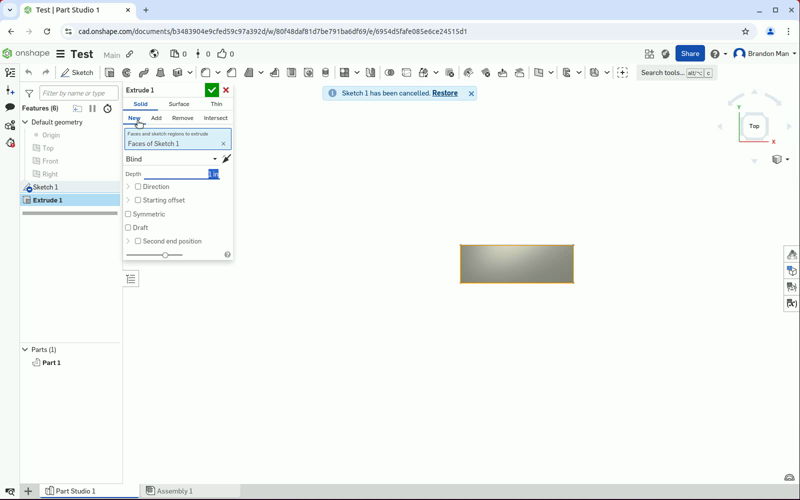
text(3.851)
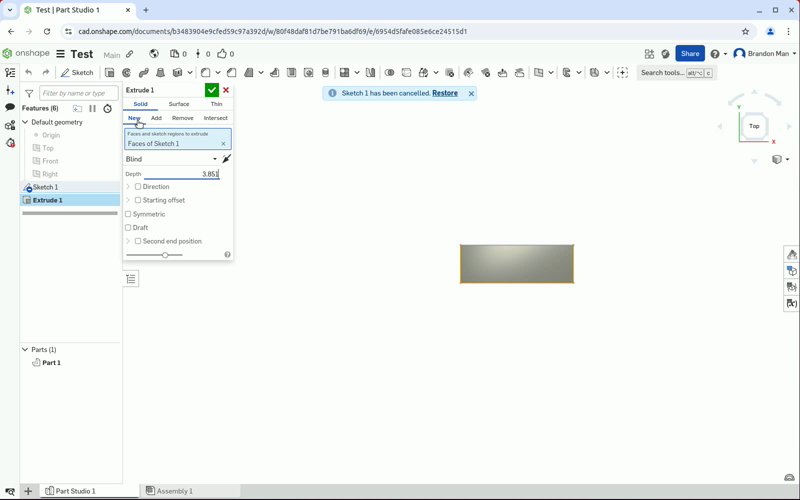
key(enter)
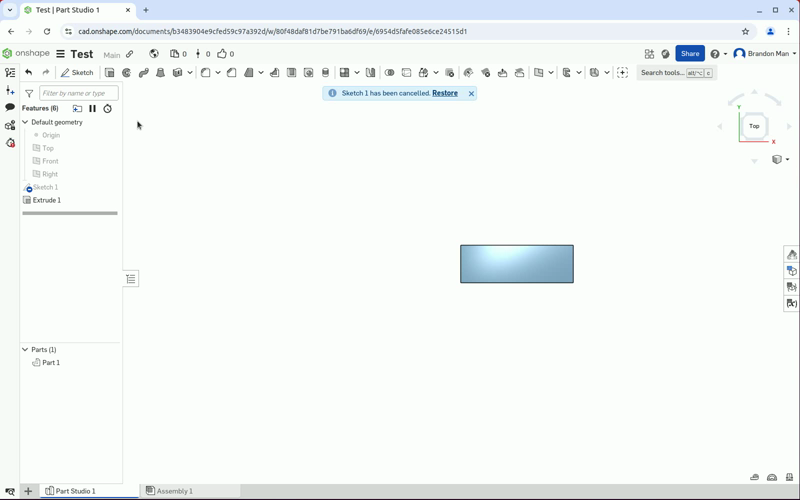
key(shift+h)
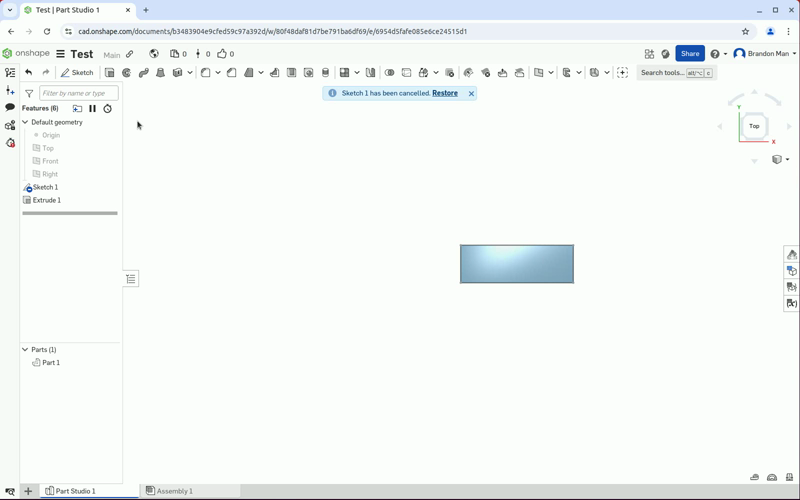
key(shift+h)
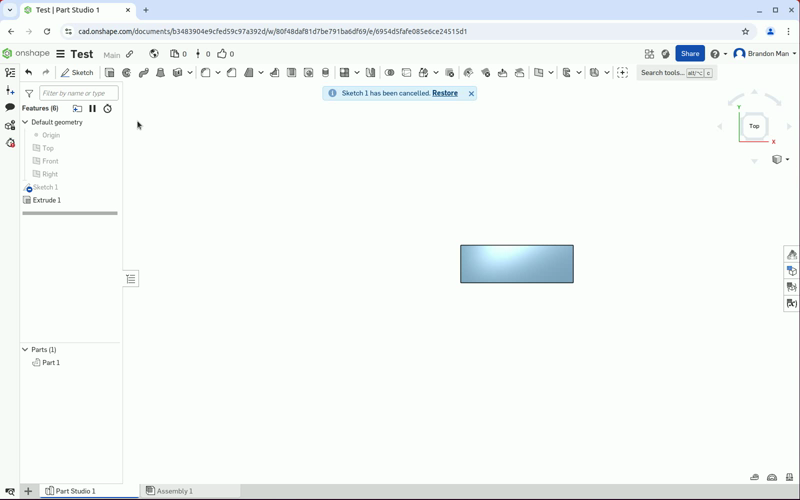
mouse_move(73, 189)
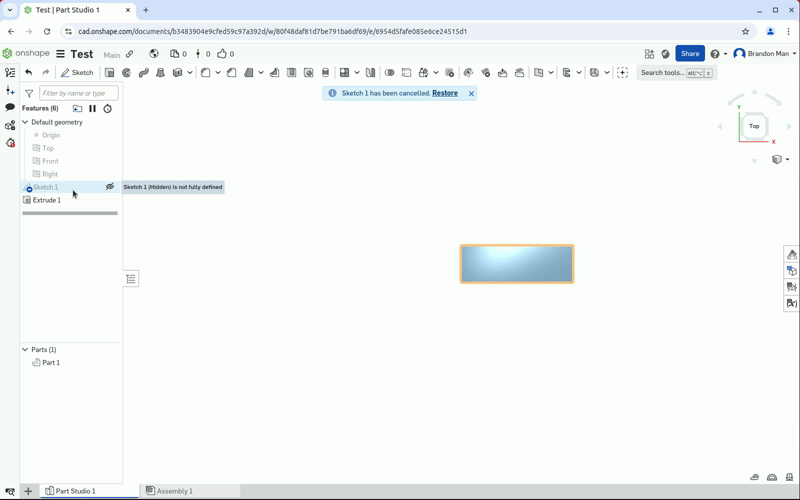
click(73, 189)
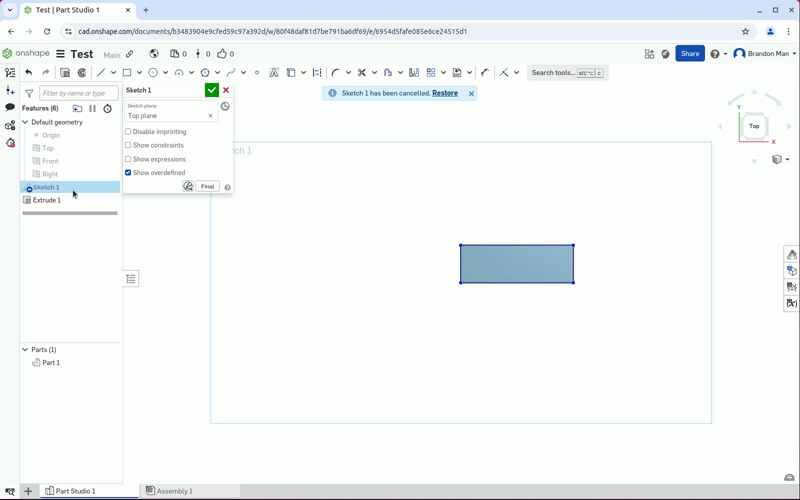
mouse_move(229, 92)
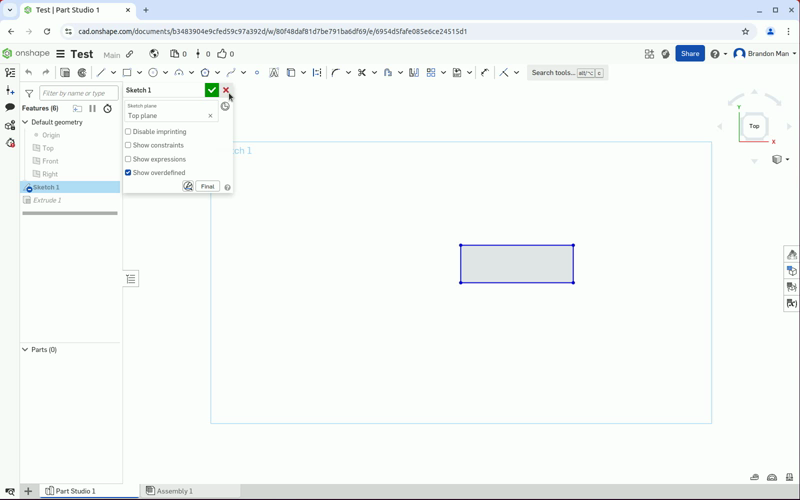
click(229, 92)
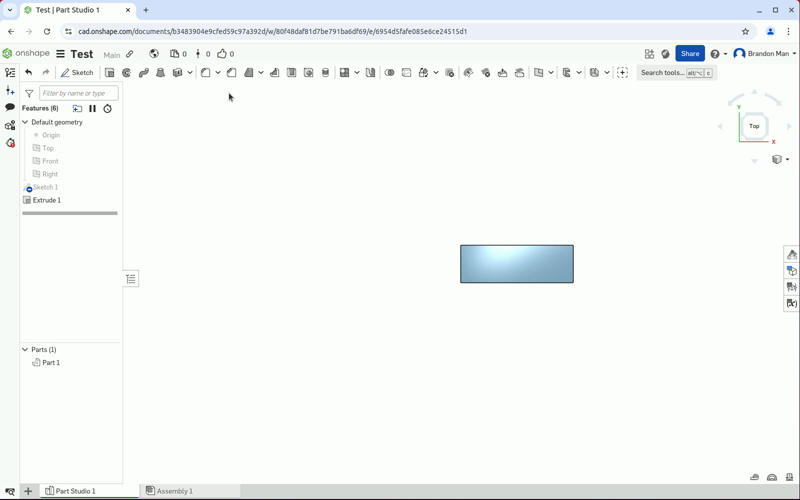
mouse_move(541, 75)
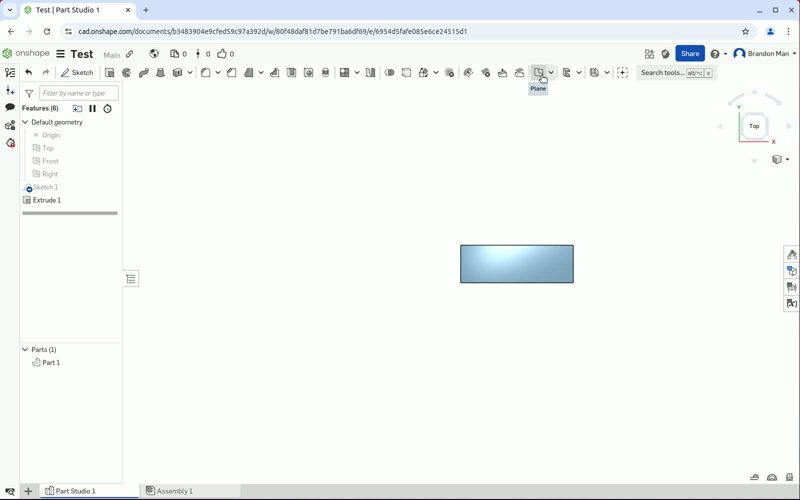
click(541, 75)
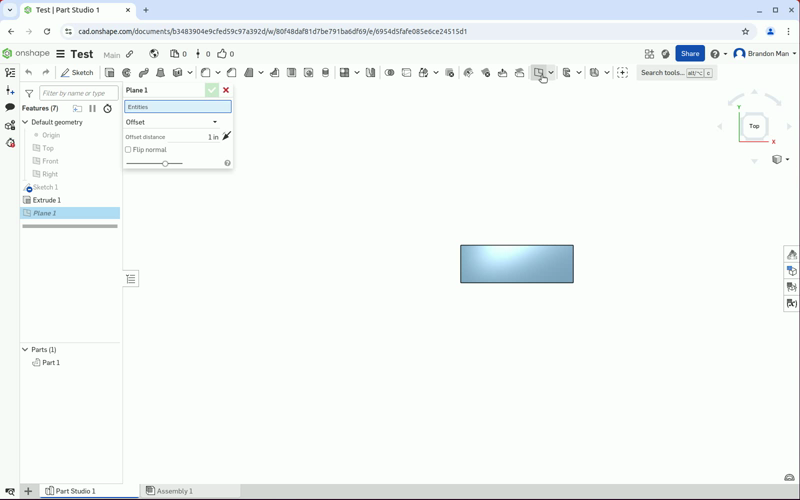
mouse_move(73, 150)
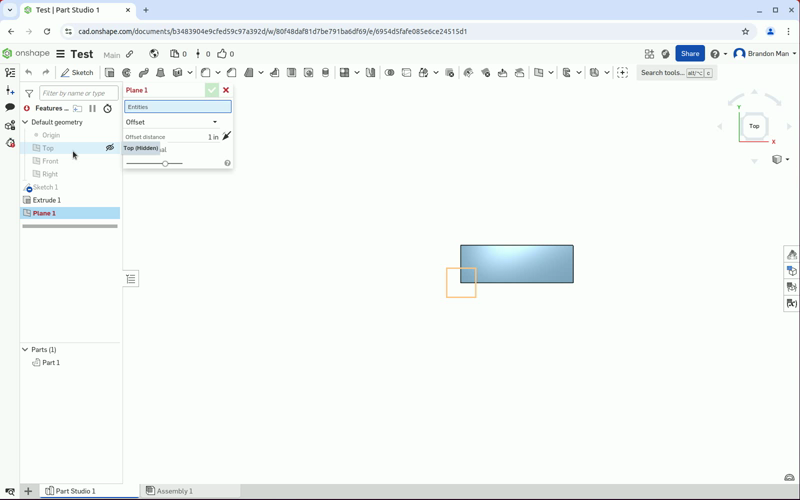
click(73, 150)
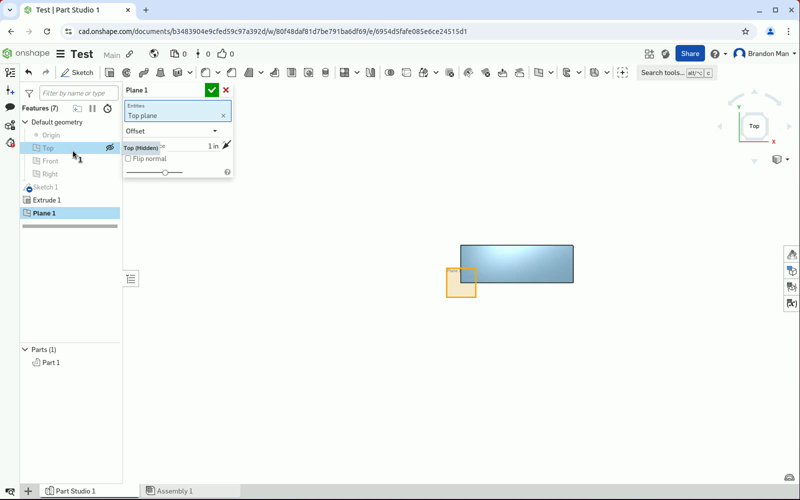
key(tab, 2)
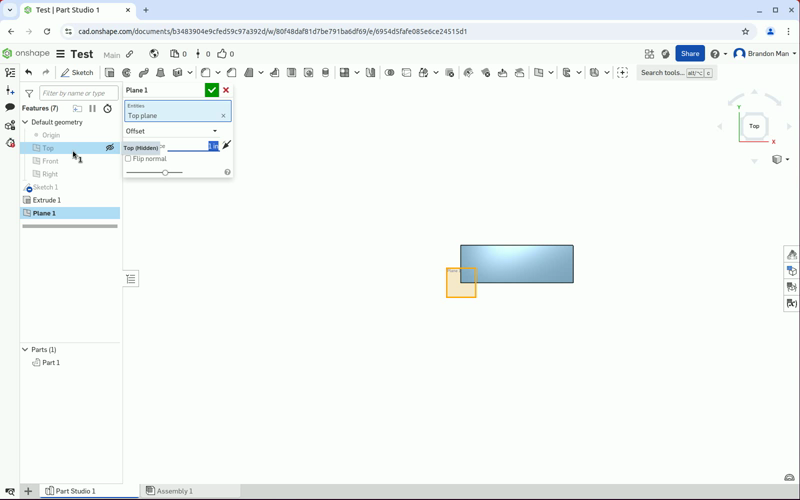
text(3.851)
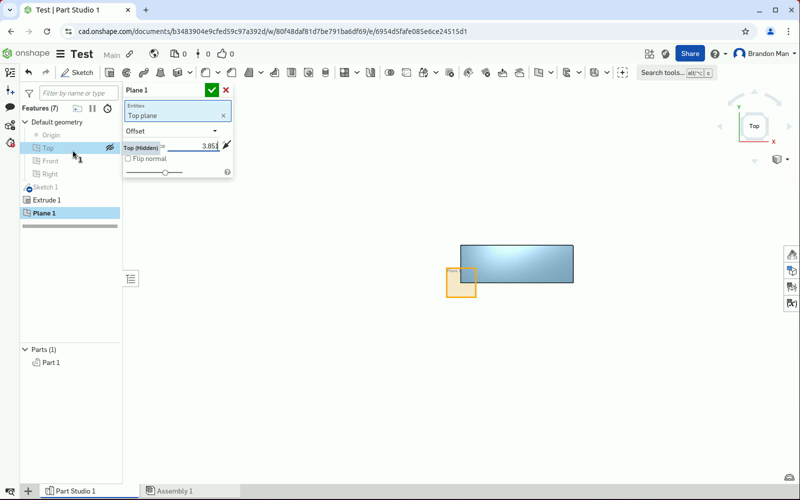
key(enter, 2)
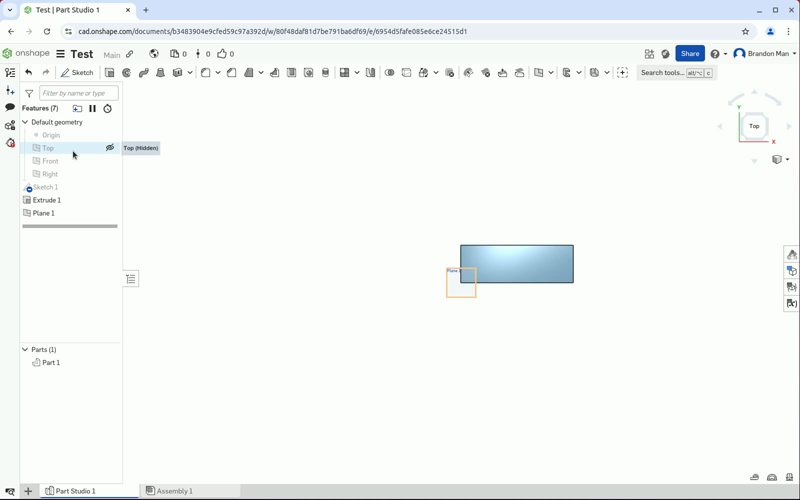
key(shift+s)
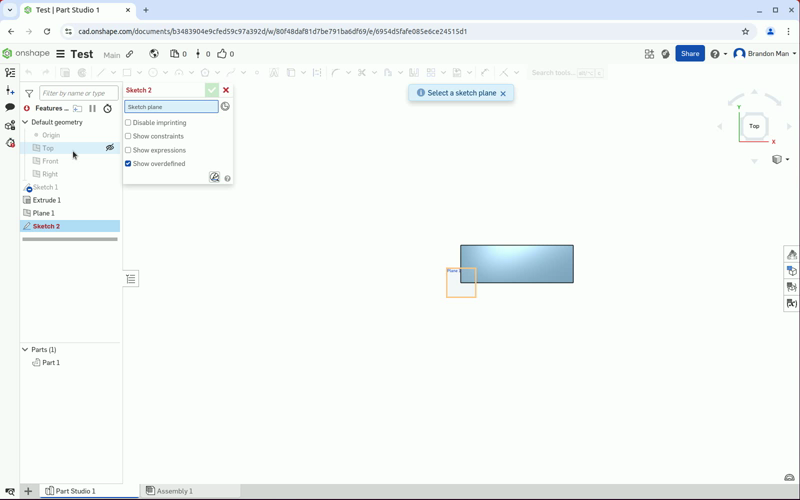
mouse_move(73, 215)
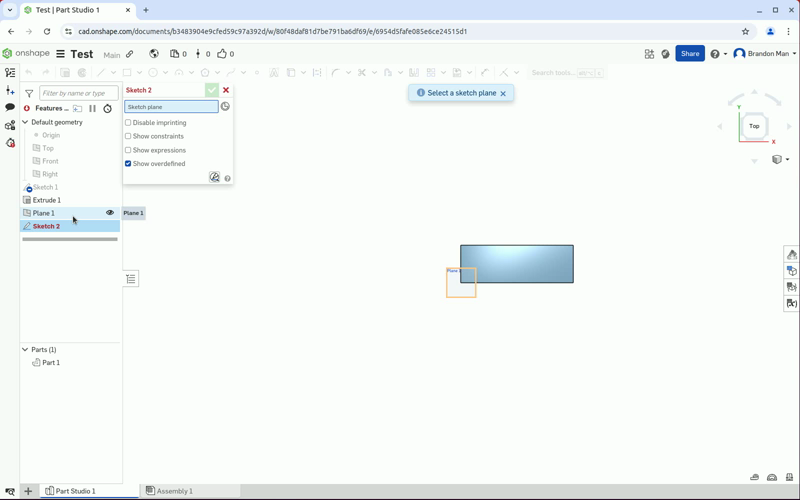
click(73, 215)
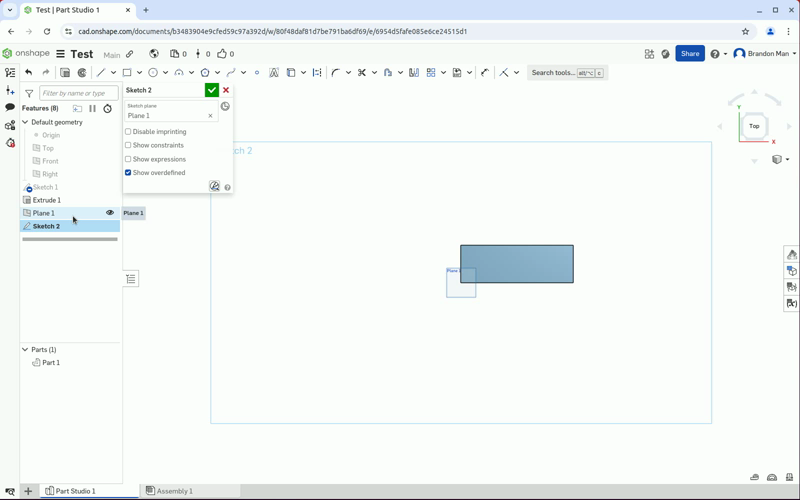
mouse_move(73, 352)
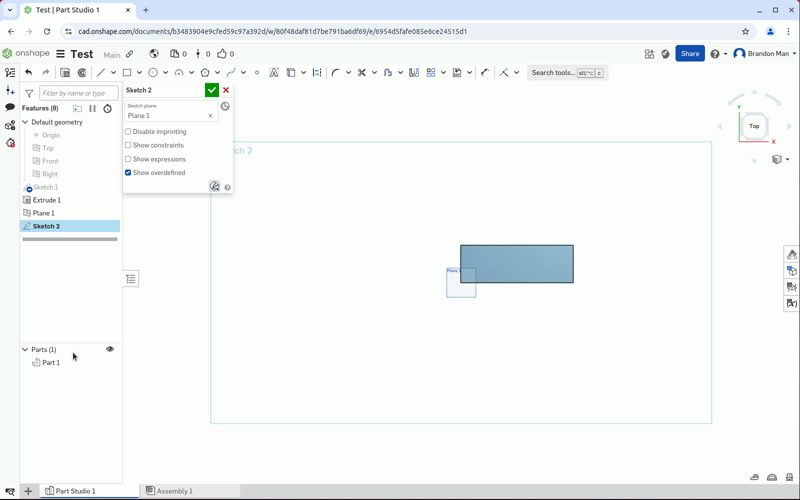
key(y)
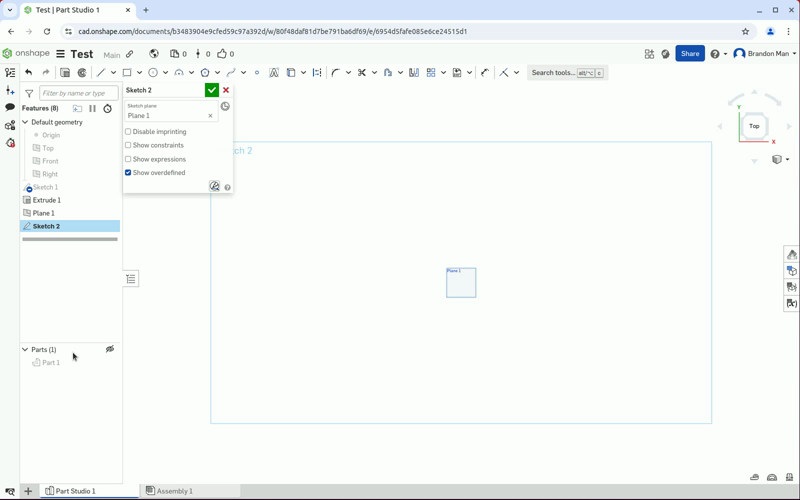
key(c)
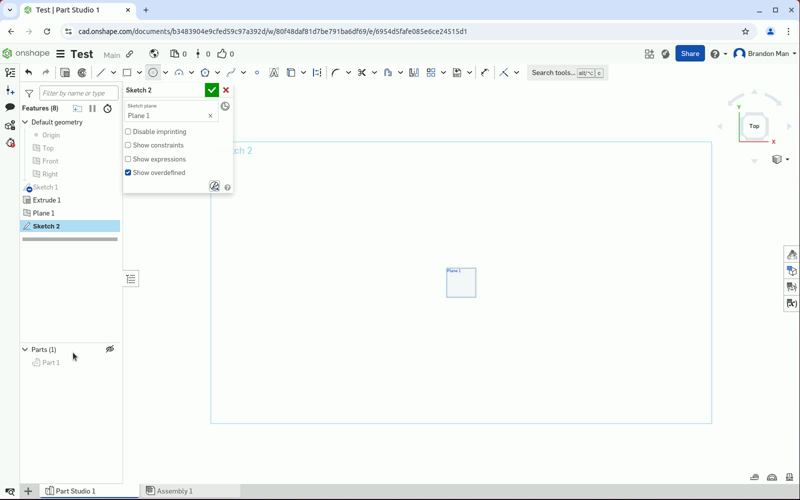
key_down(shift)
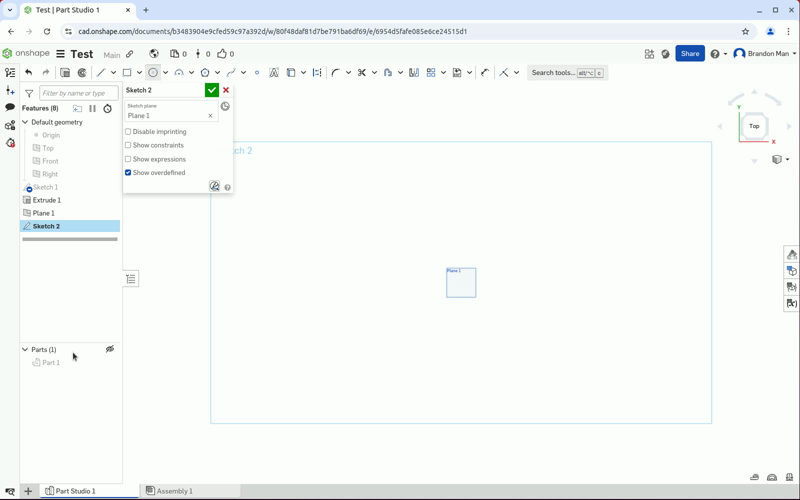
mouse_move(480, 264)
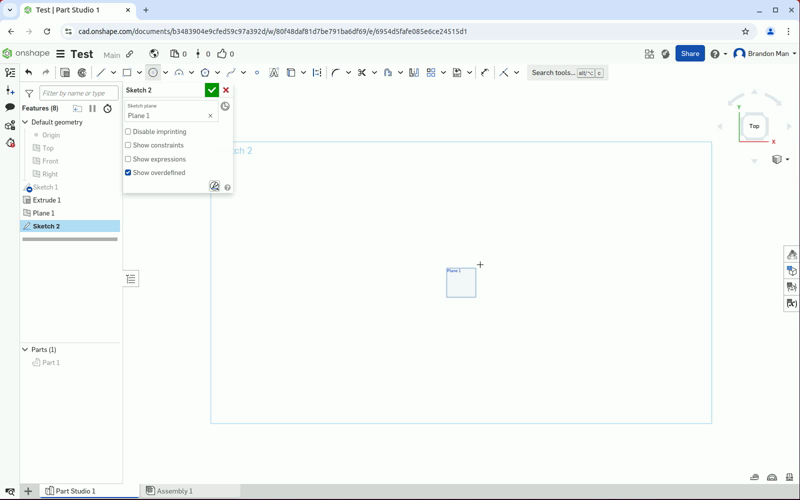
click(480, 264)
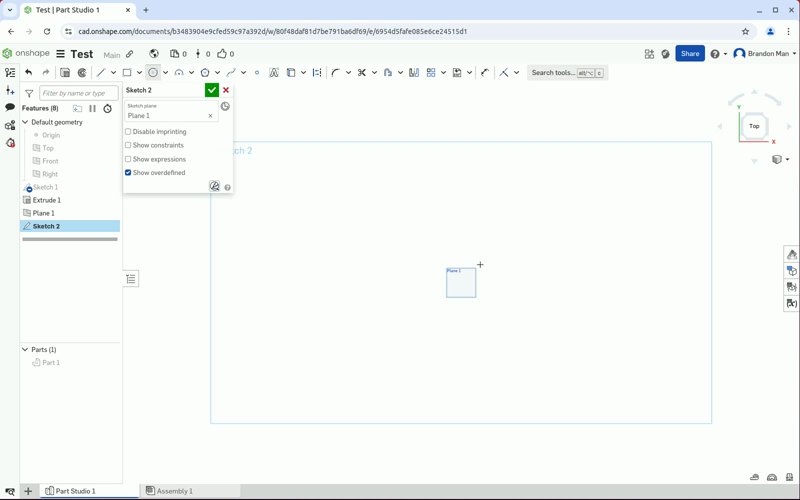
key_up(shift)
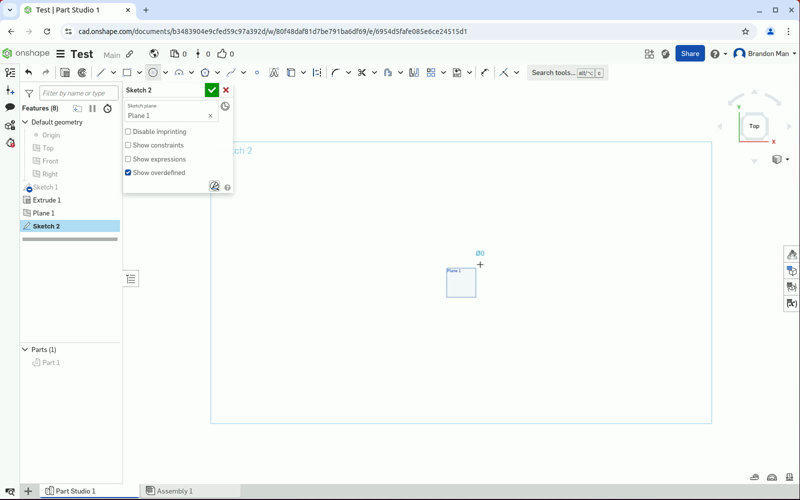
mouse_move(489, 264)
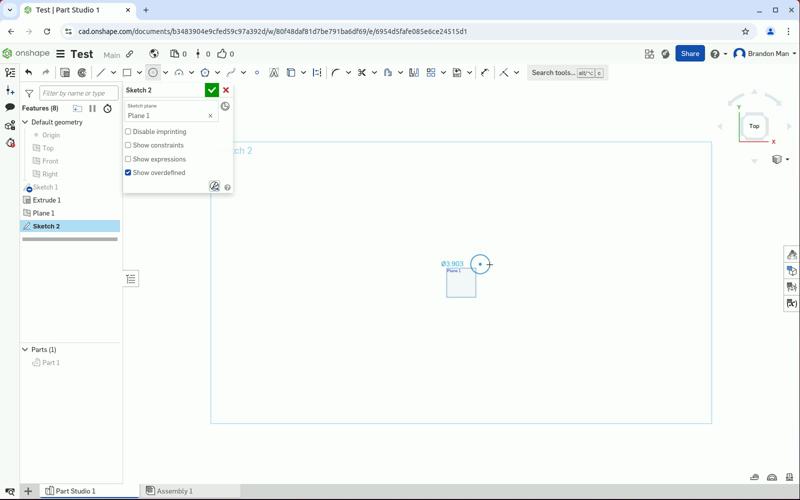
click(489, 264)
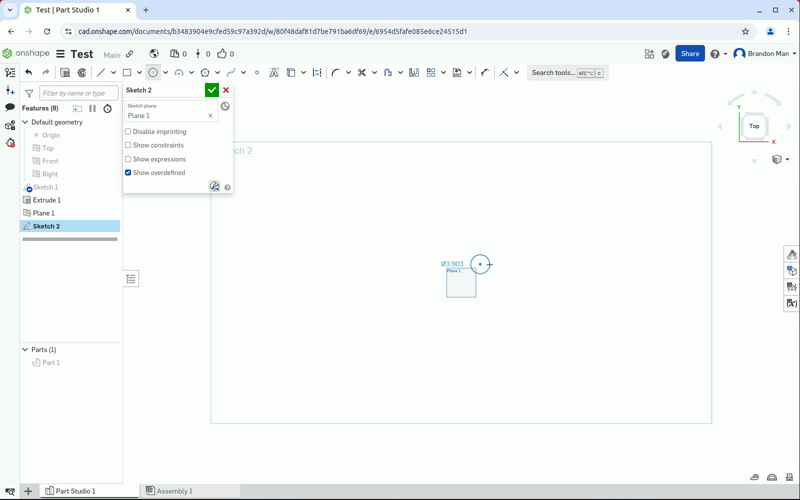
key(esc)
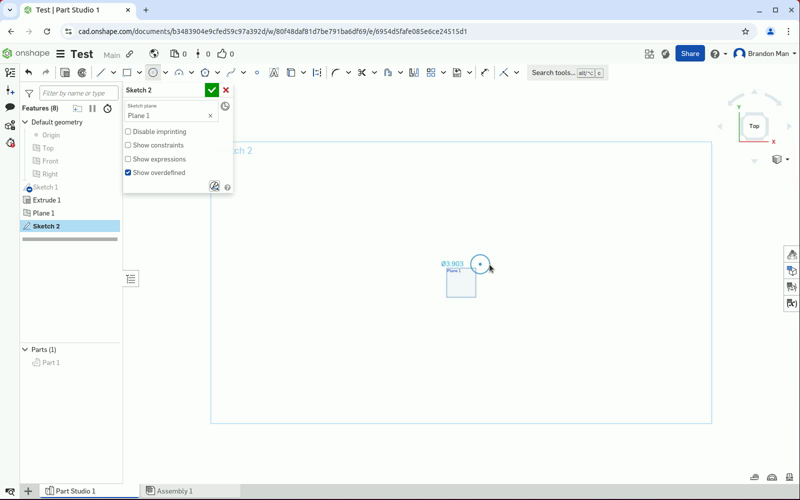
mouse_move(481, 259)
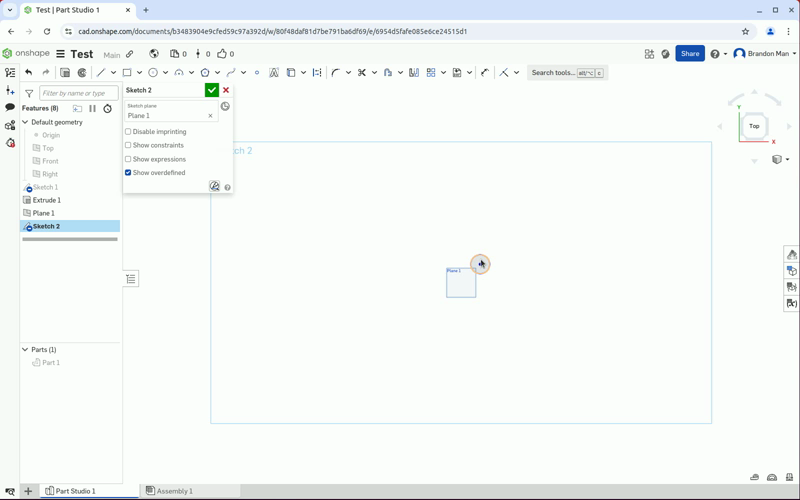
scroll(6)
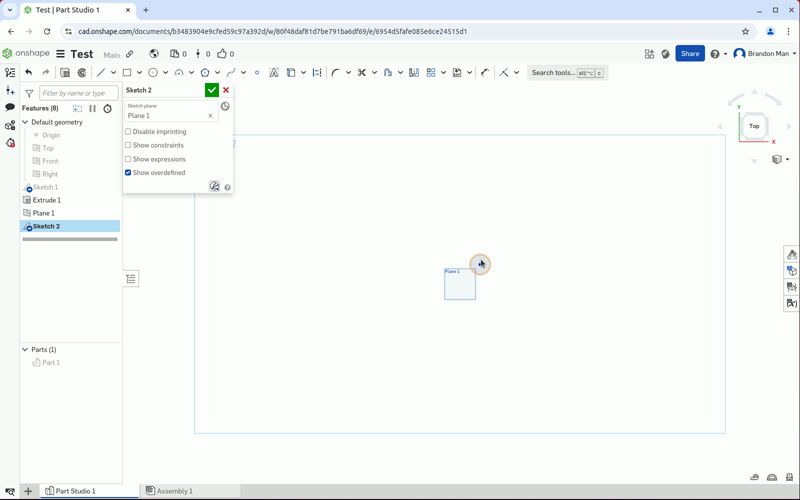
scroll(6)
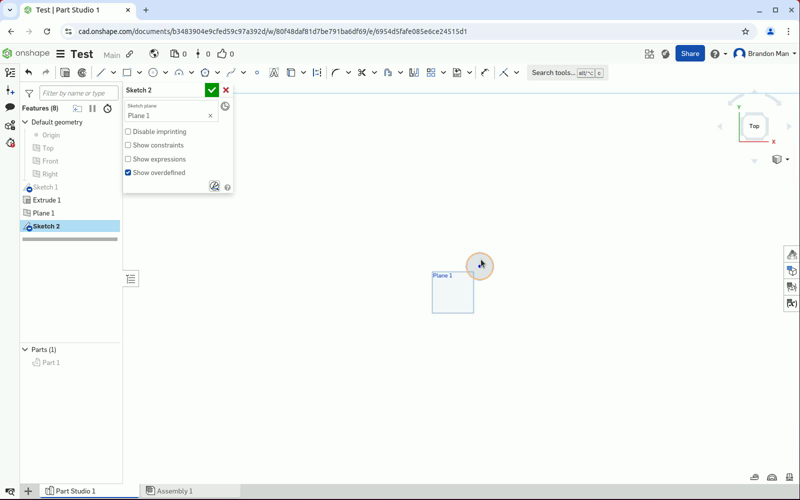
scroll(6)
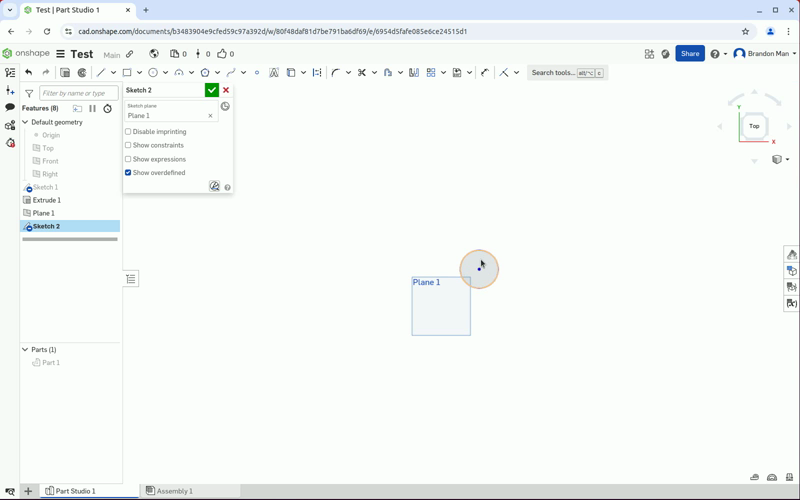
scroll(6)
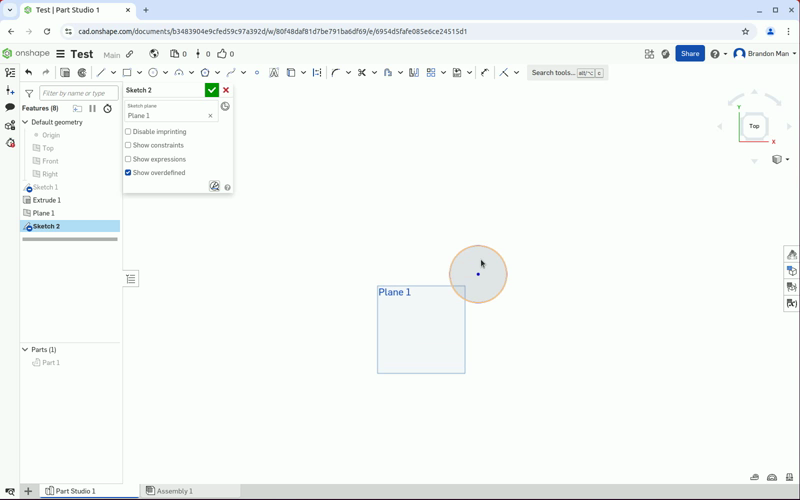
scroll(6)
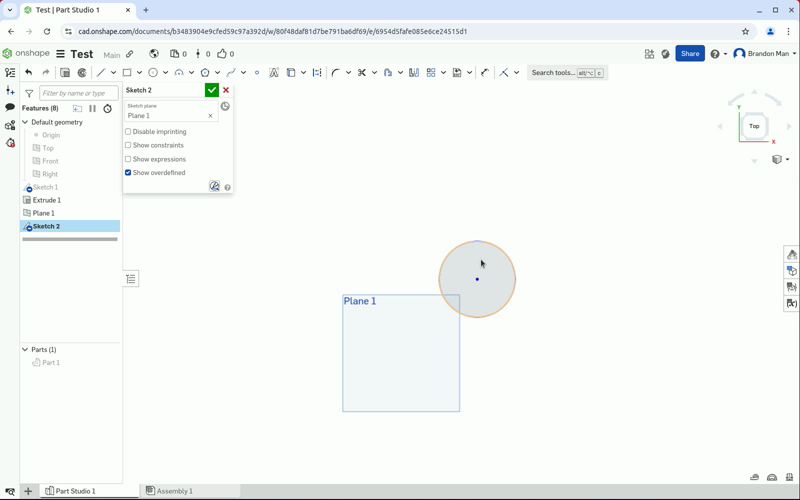
scroll(6)
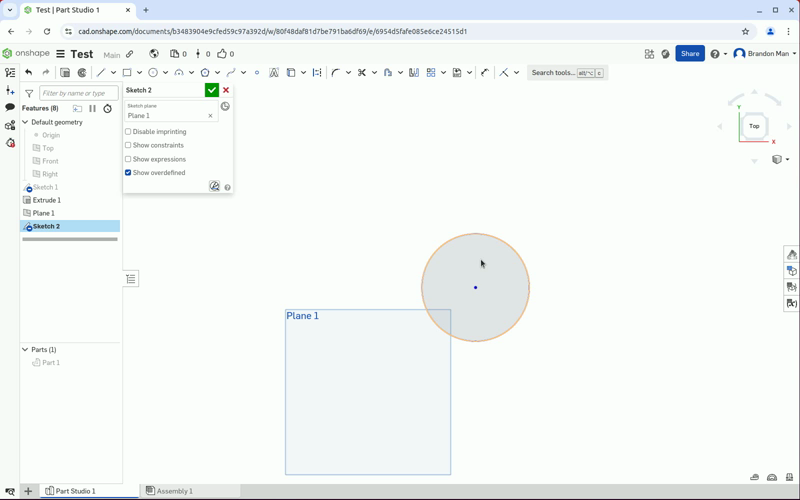
scroll(6)
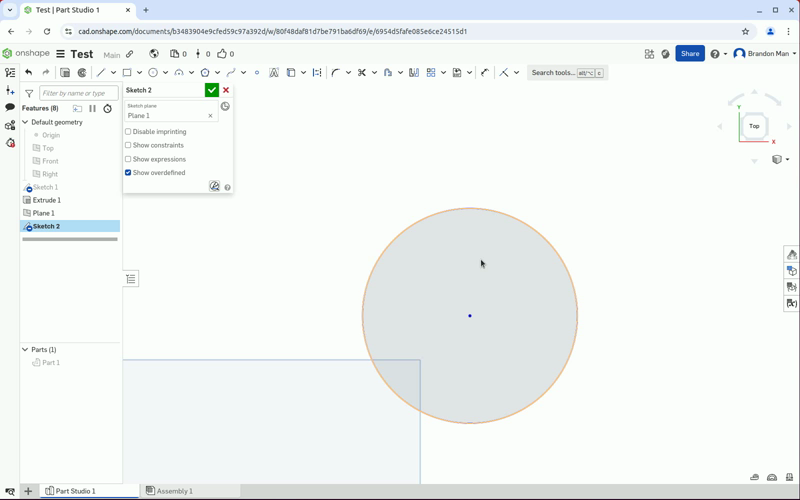
click(481, 259)
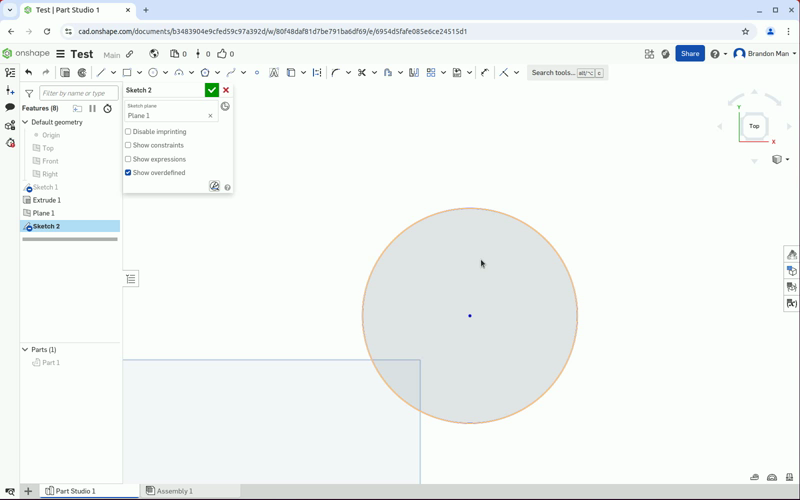
scroll(-6)
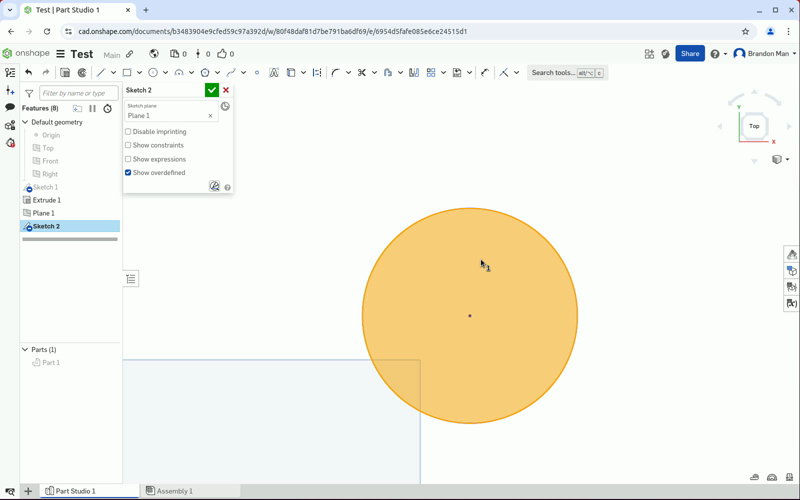
scroll(-6)
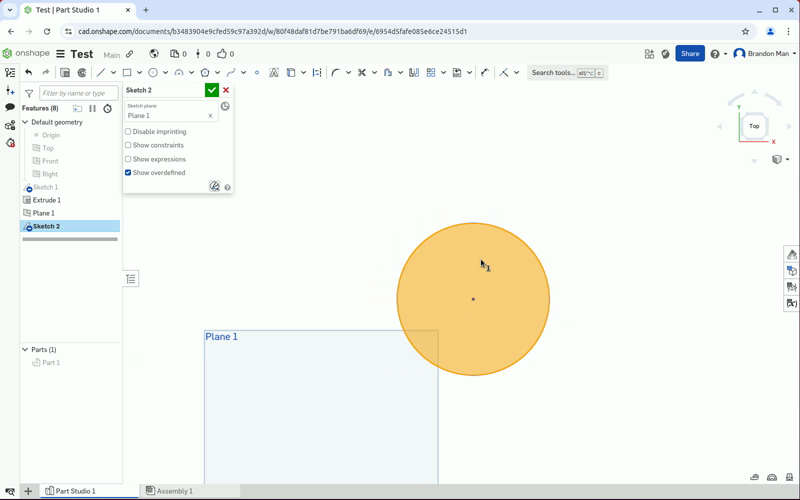
scroll(-6)
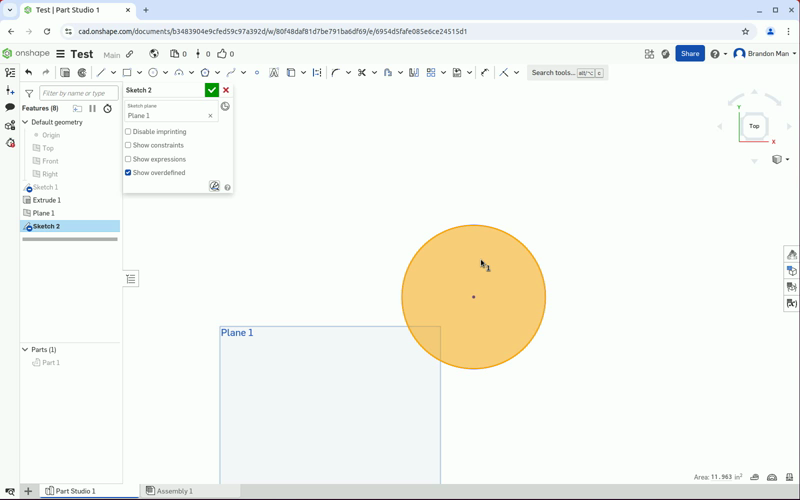
scroll(-6)
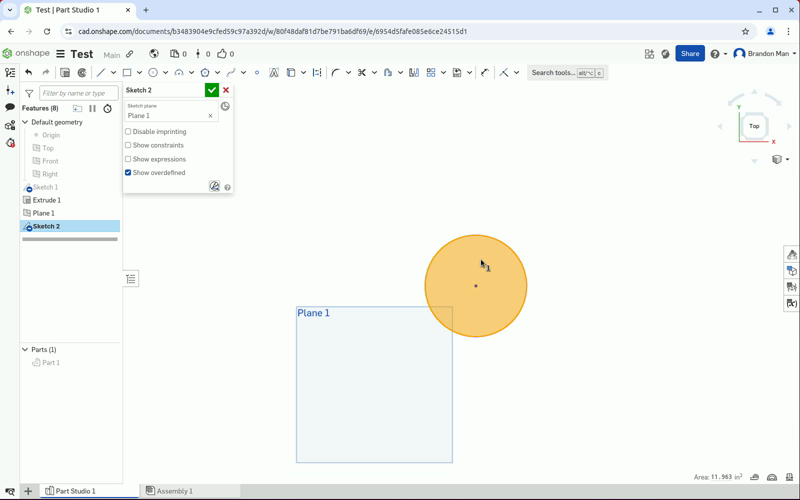
scroll(-6)
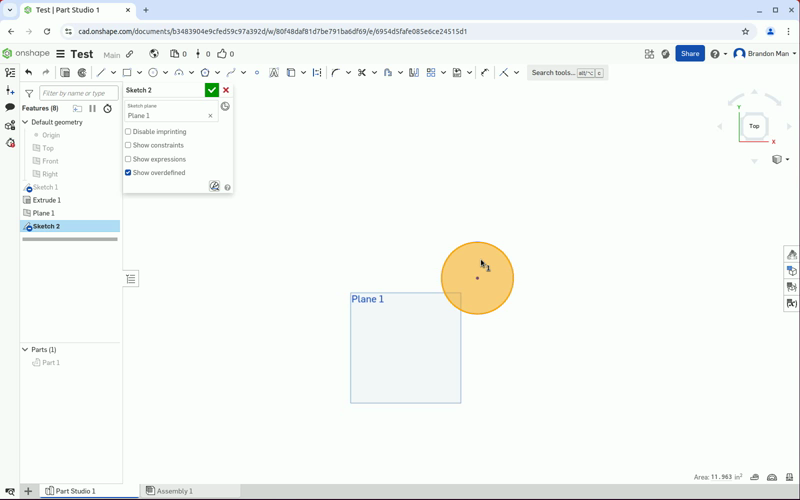
scroll(-6)
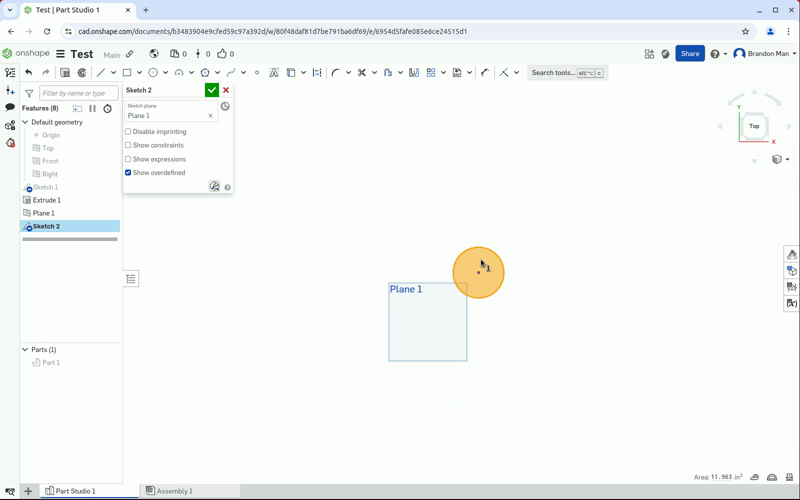
scroll(-6)
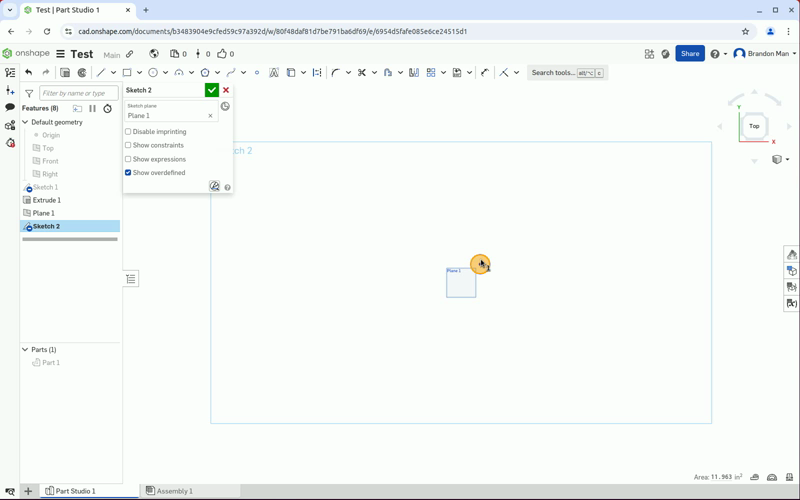
mouse_move(73, 352)
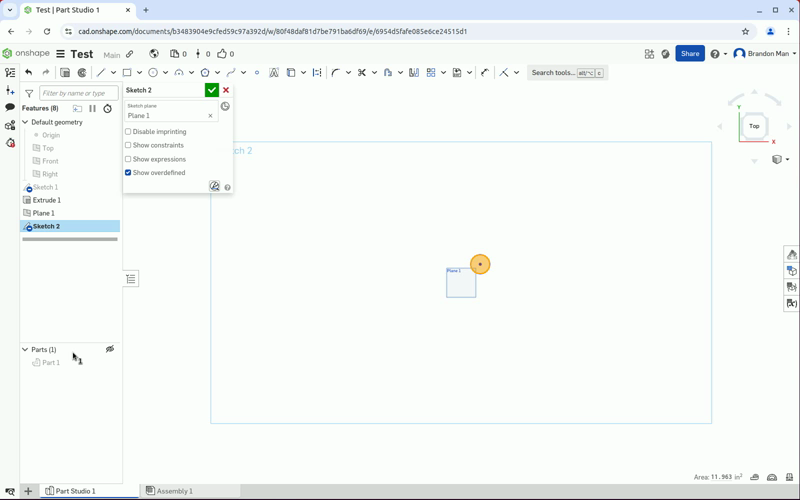
key(shift+y)
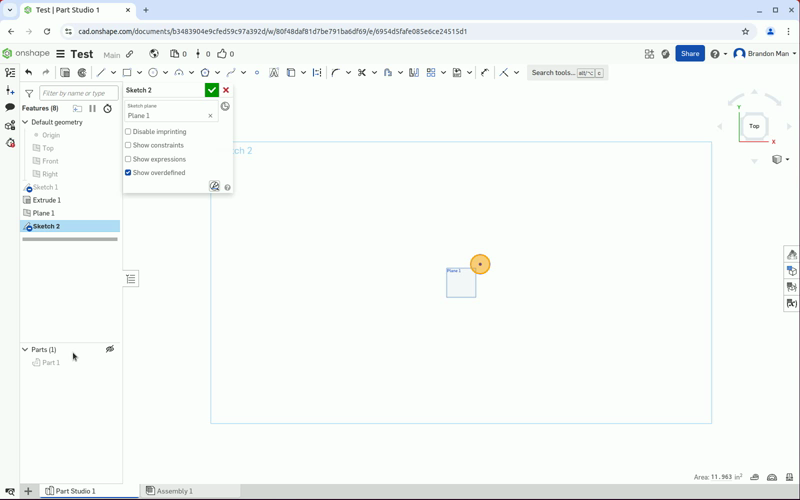
key(shift+e)
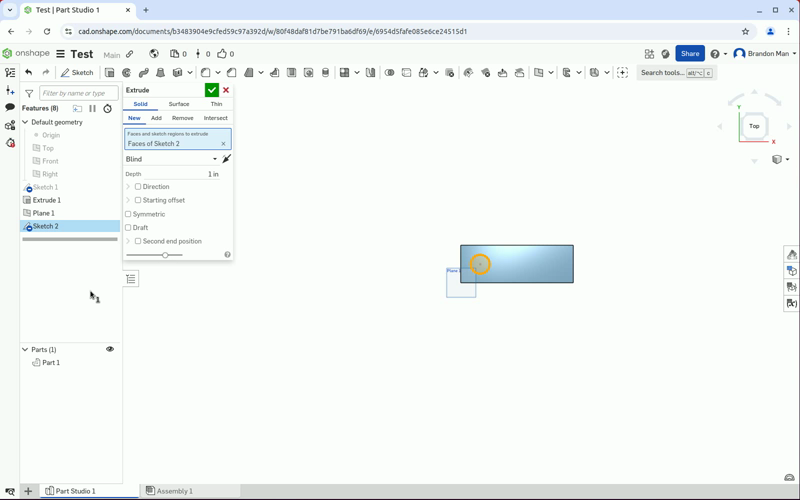
mouse_move(143, 106)
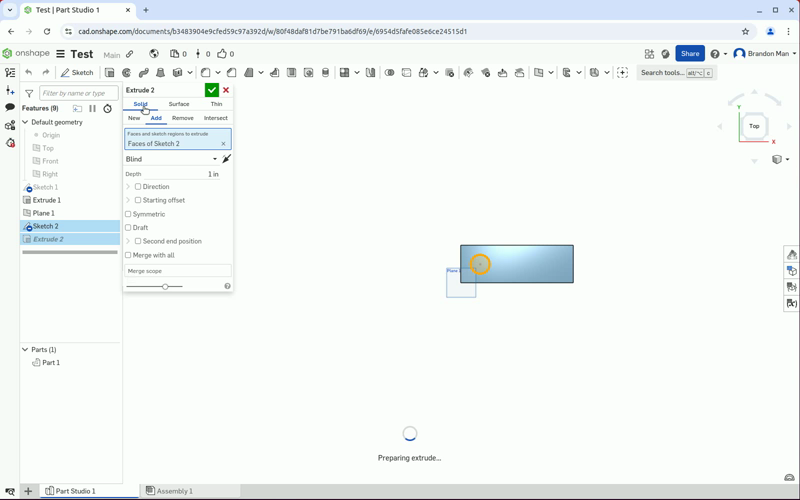
click(143, 106)
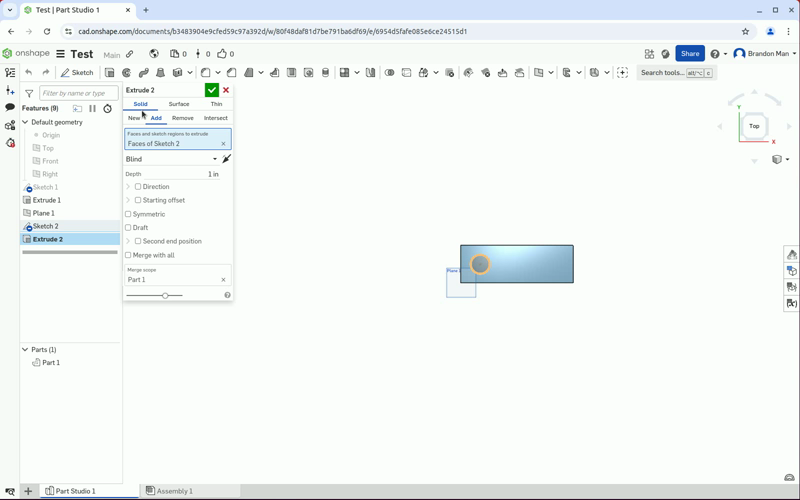
mouse_move(137, 120)
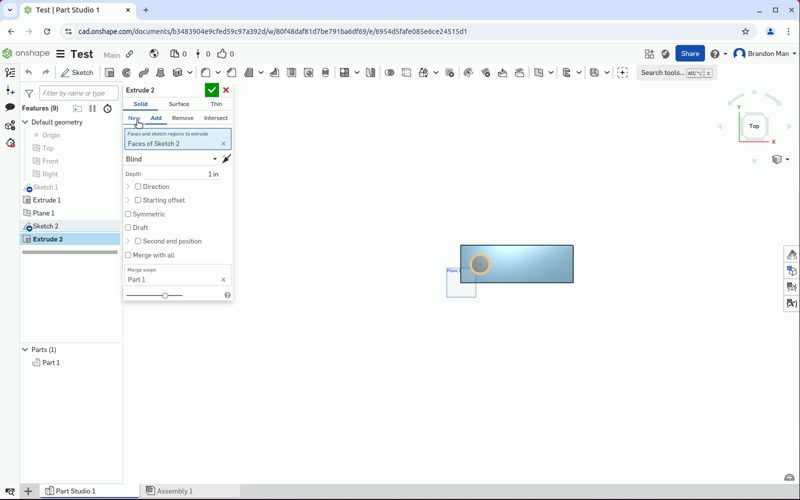
click(137, 120)
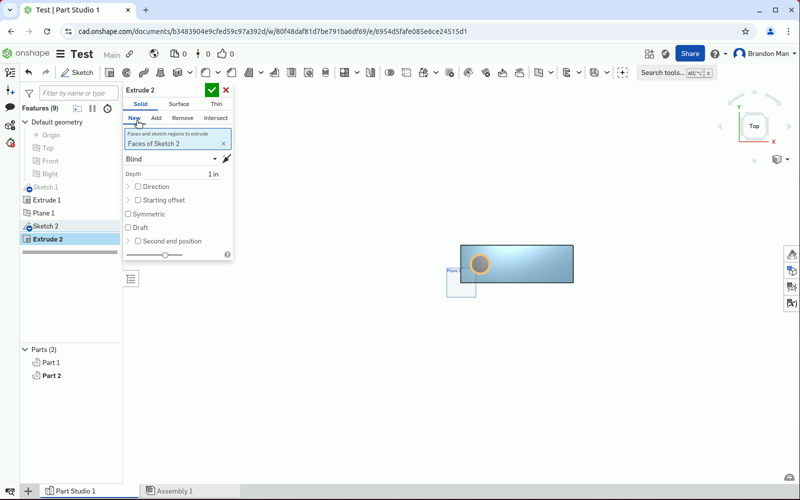
key(tab, 4)
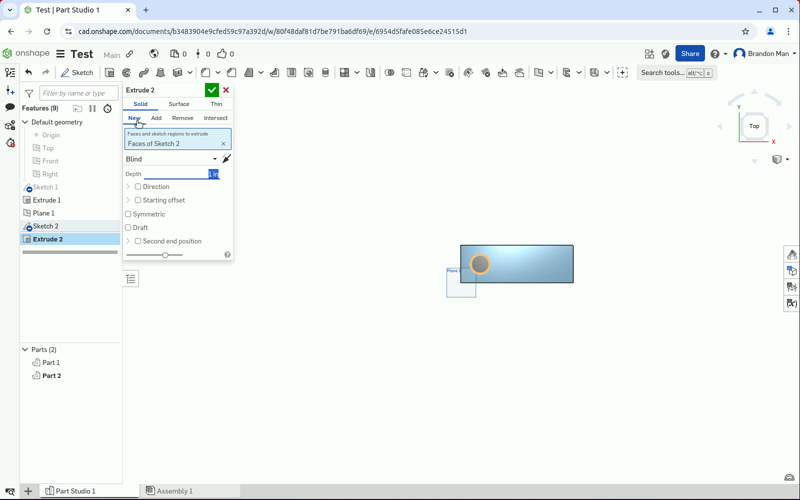
text(1.926)
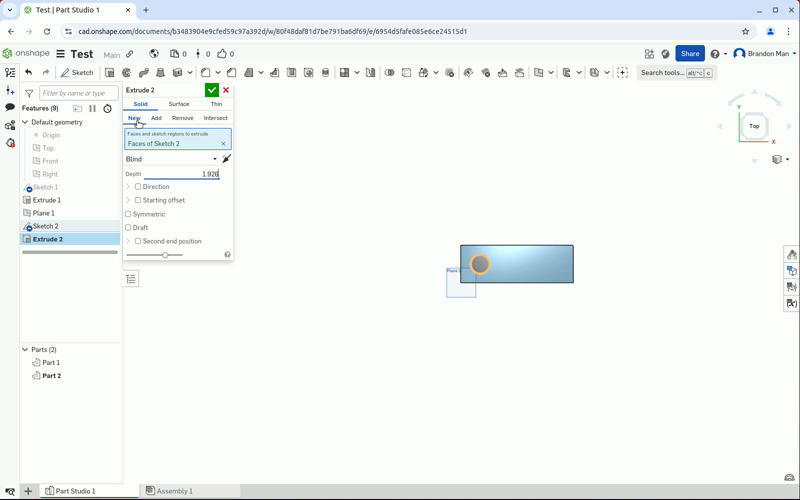
key(enter)
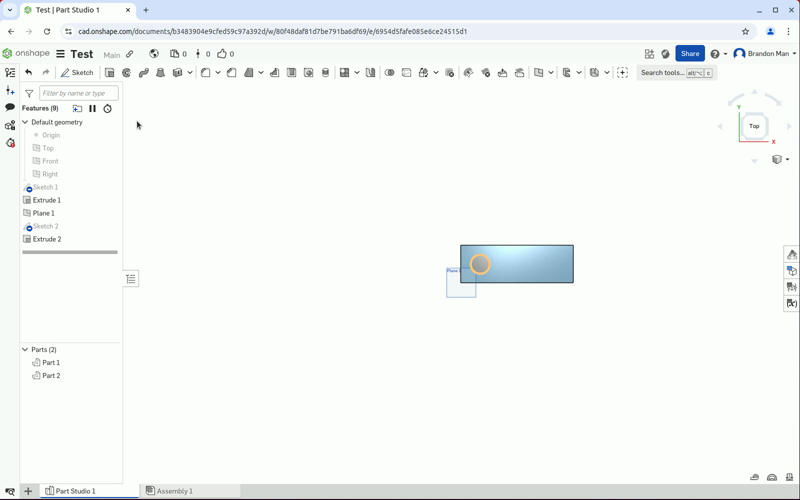
key(shift+h)
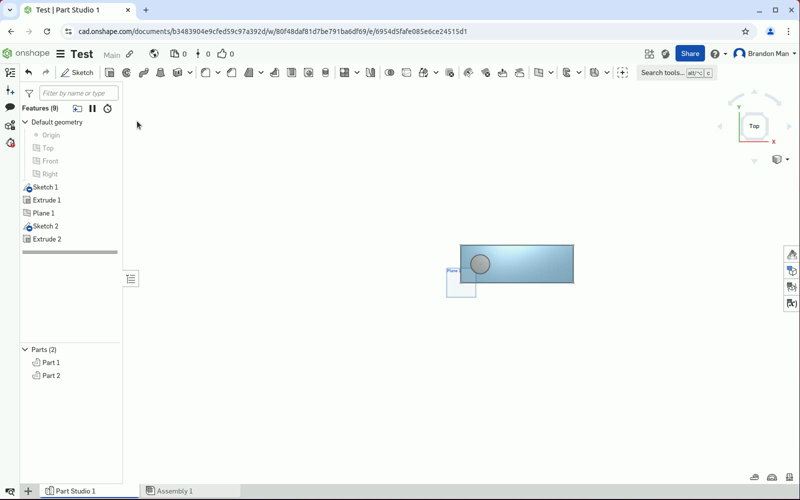
key(shift+h)
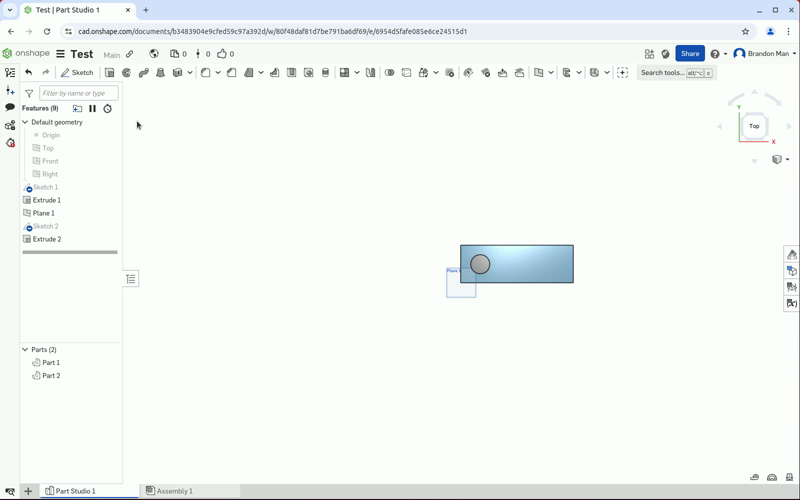
mouse_move(73, 189)
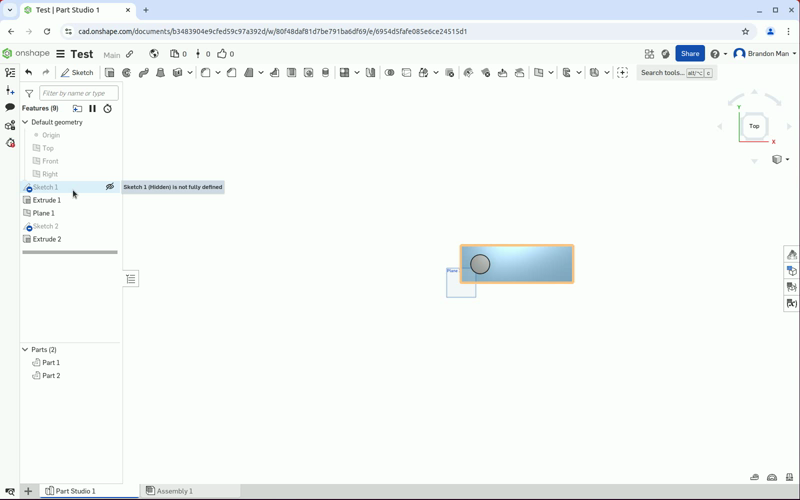
click(73, 189)
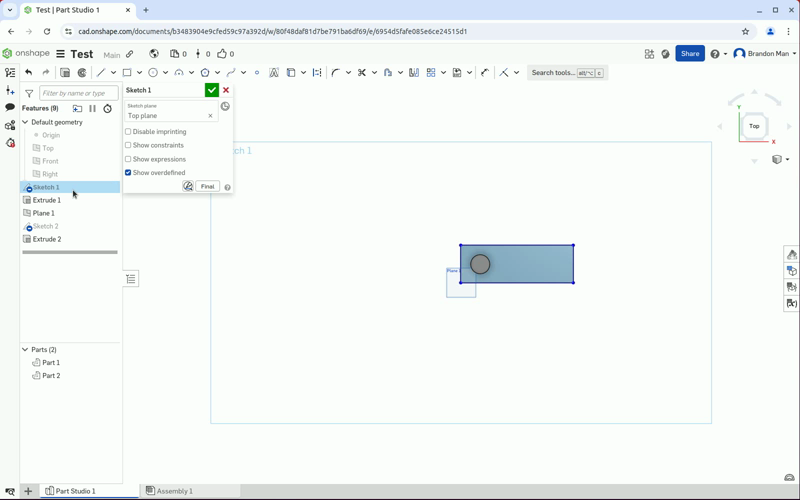
mouse_move(229, 92)
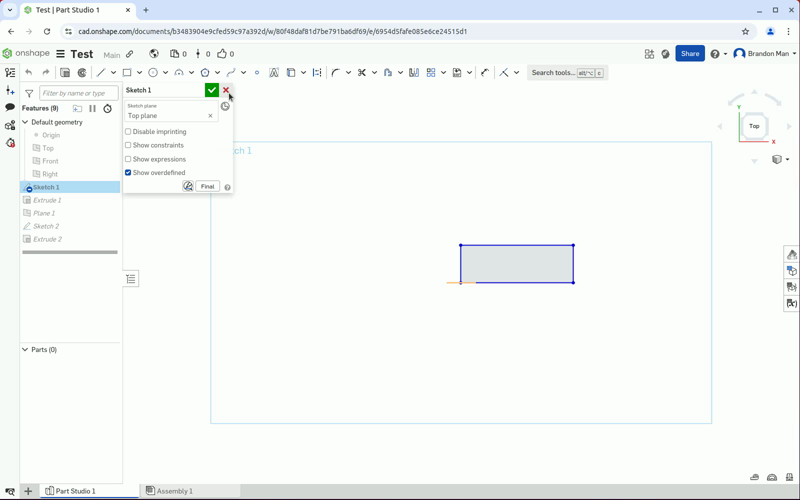
click(229, 92)
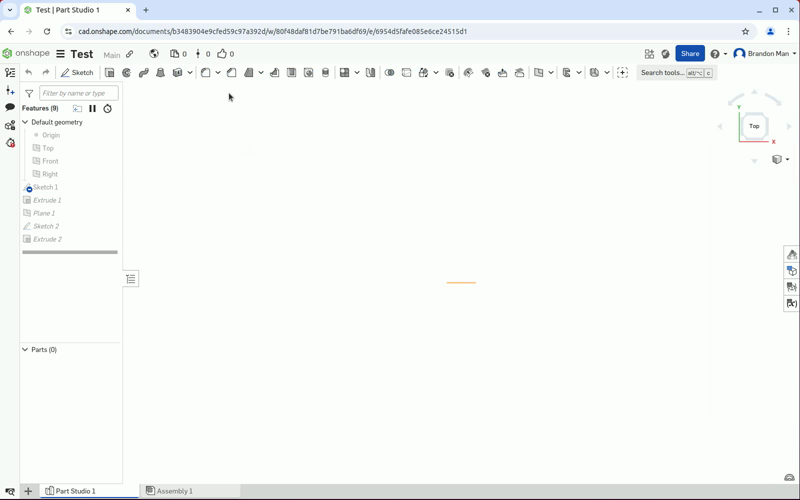
key(shift+s)
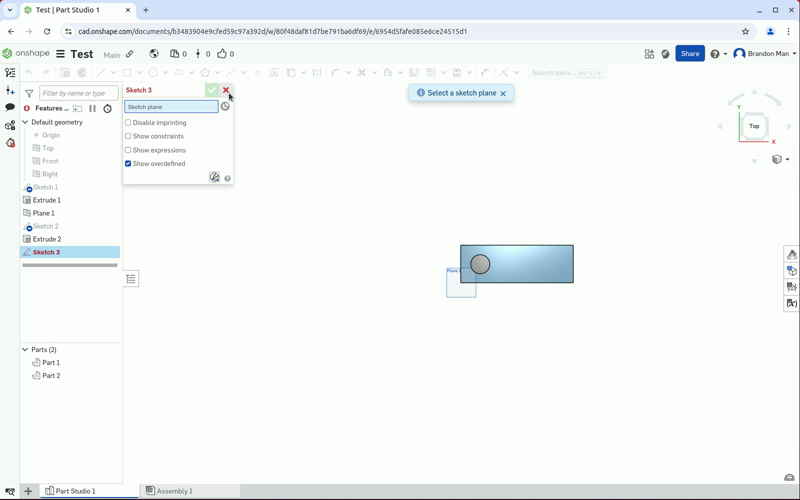
mouse_move(73, 215)
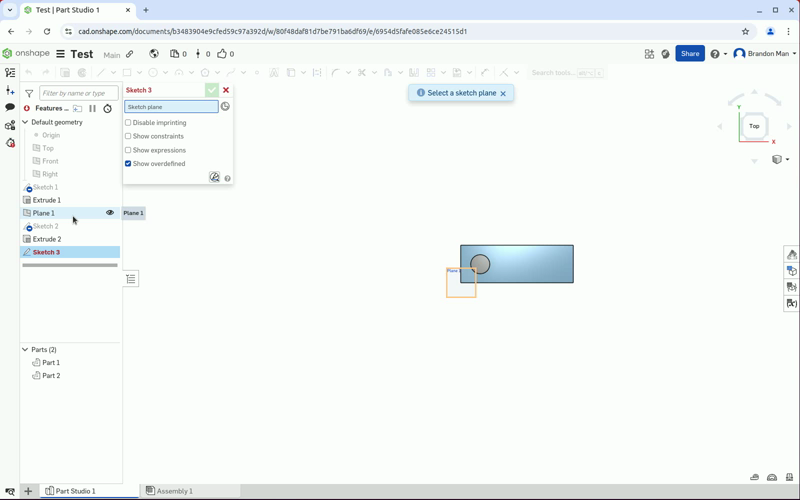
click(73, 215)
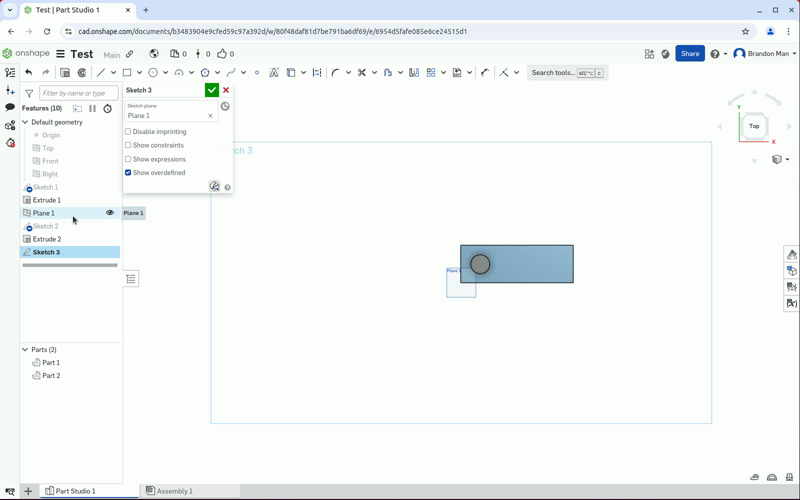
mouse_move(73, 352)
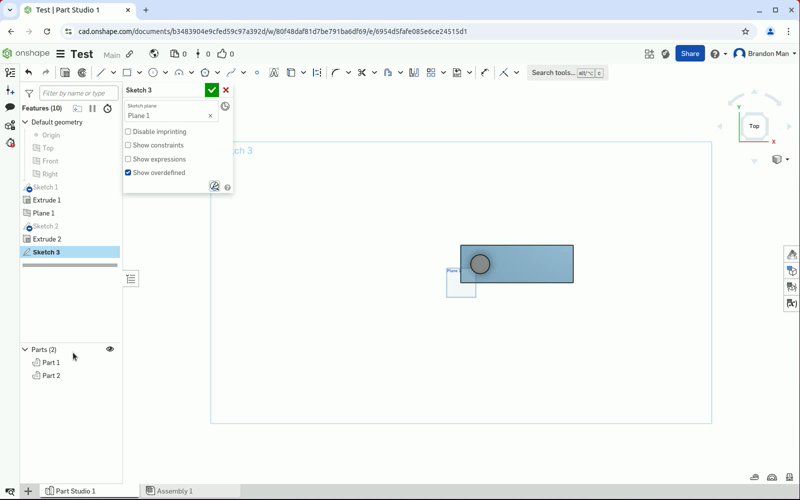
key(y)
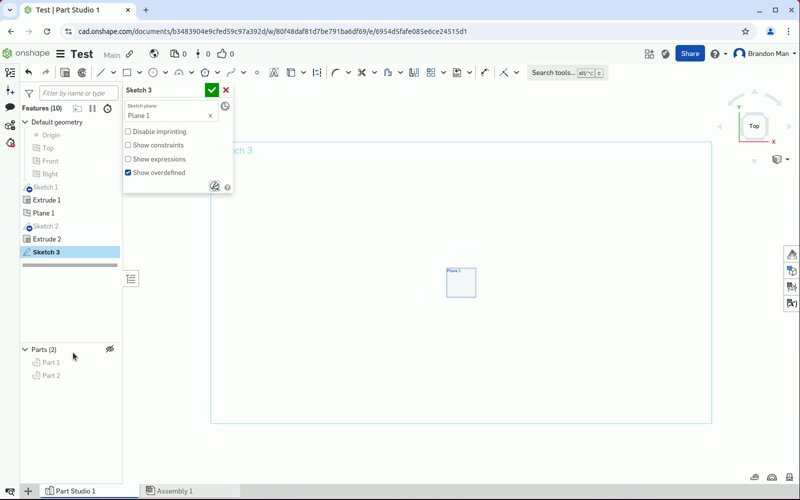
key(c)
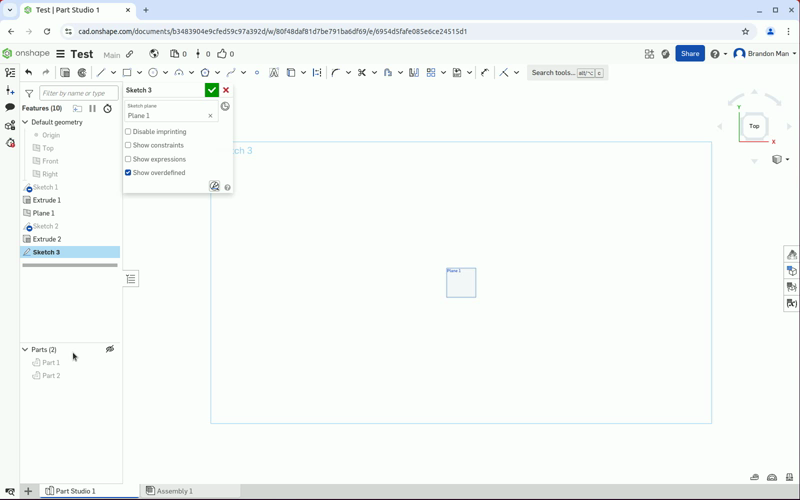
key_down(shift)
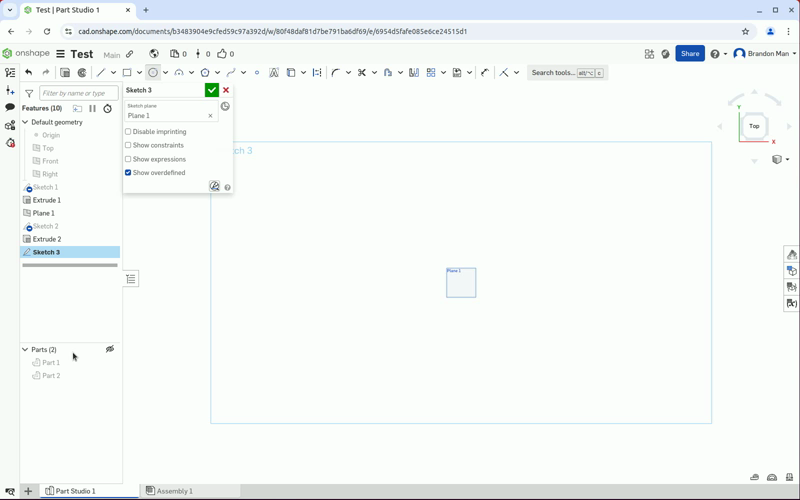
mouse_move(517, 264)
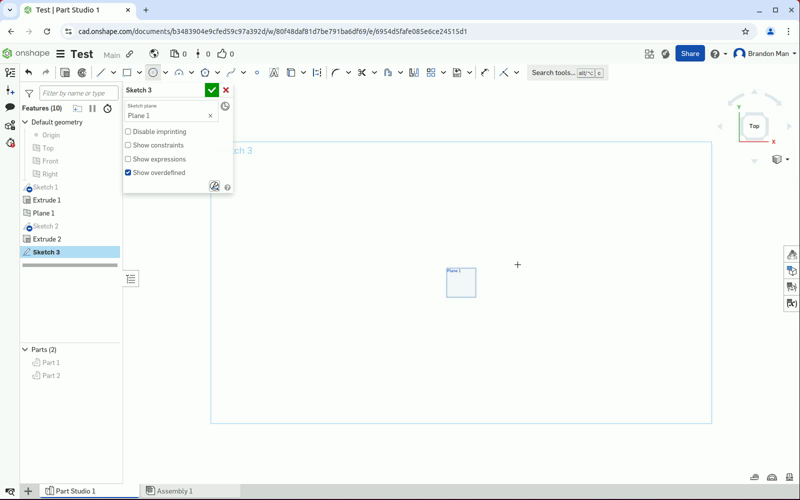
click(517, 264)
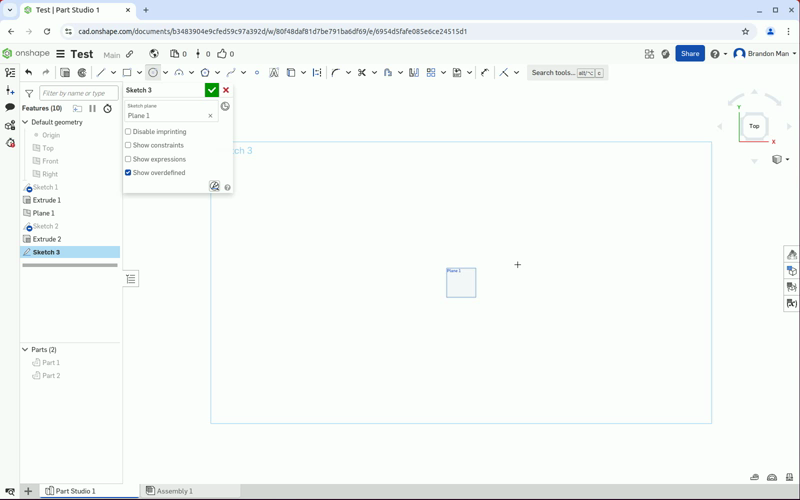
key_up(shift)
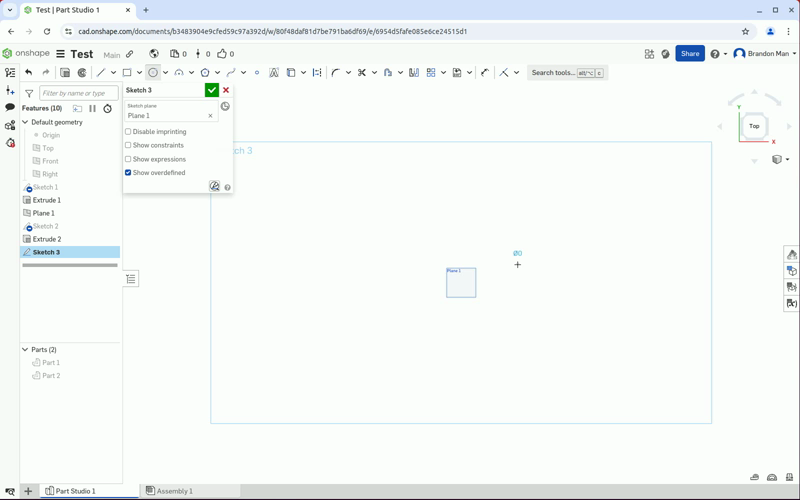
mouse_move(527, 264)
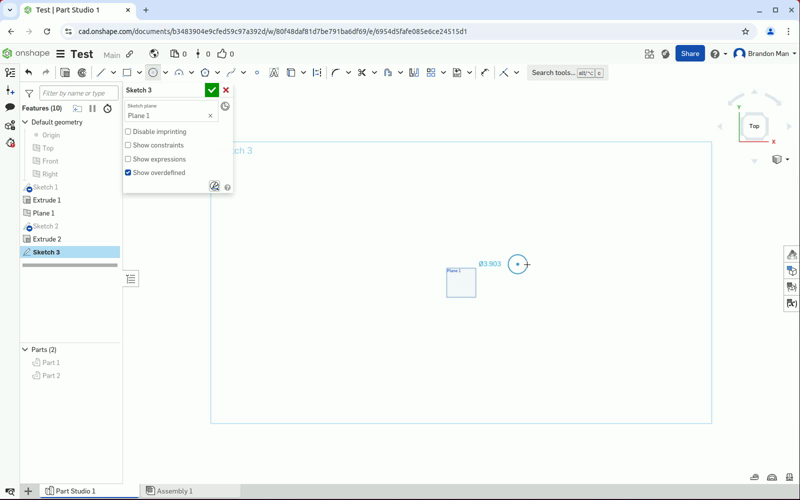
click(527, 264)
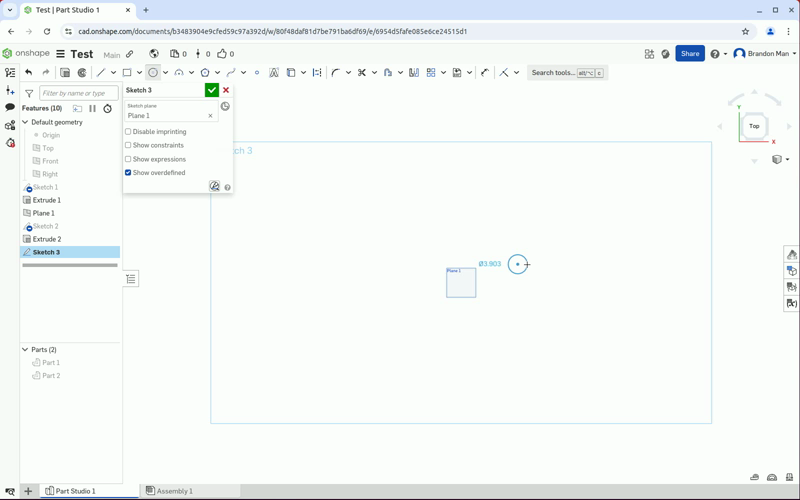
key(esc)
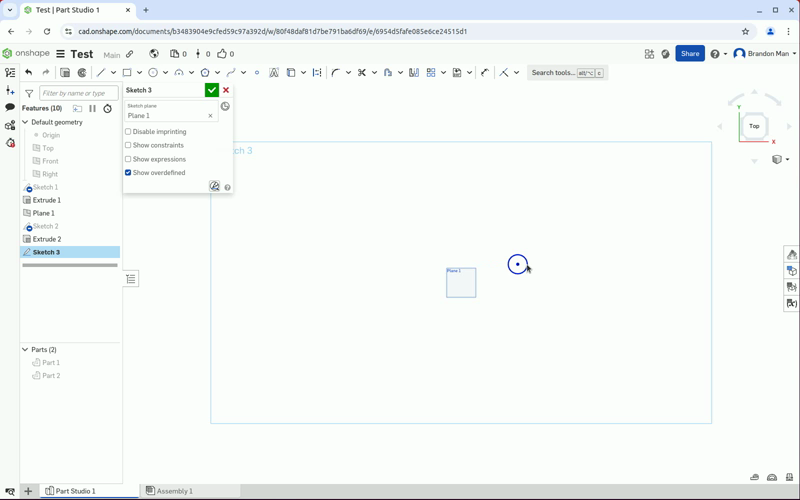
mouse_move(521, 258)
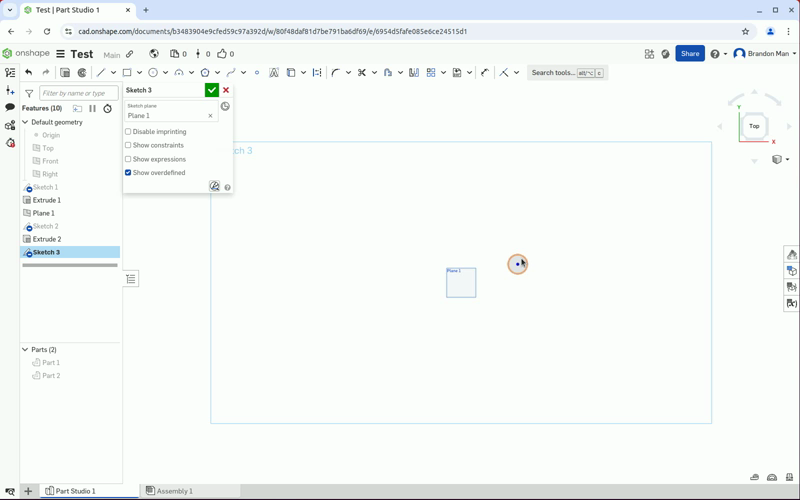
scroll(6)
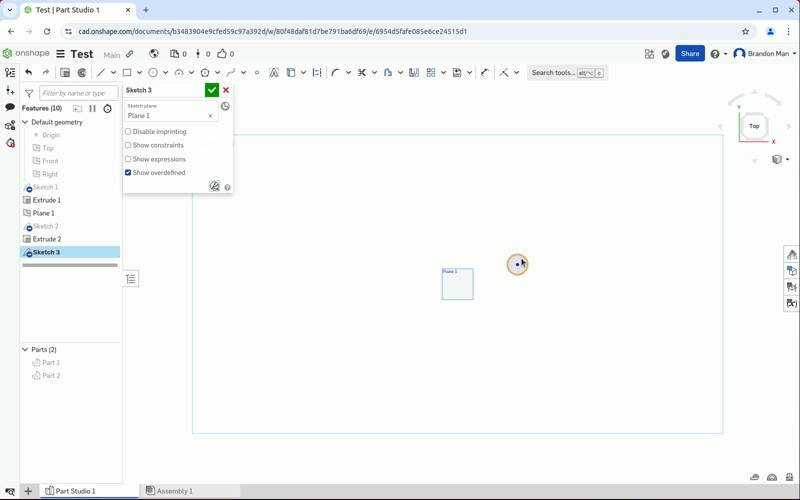
scroll(6)
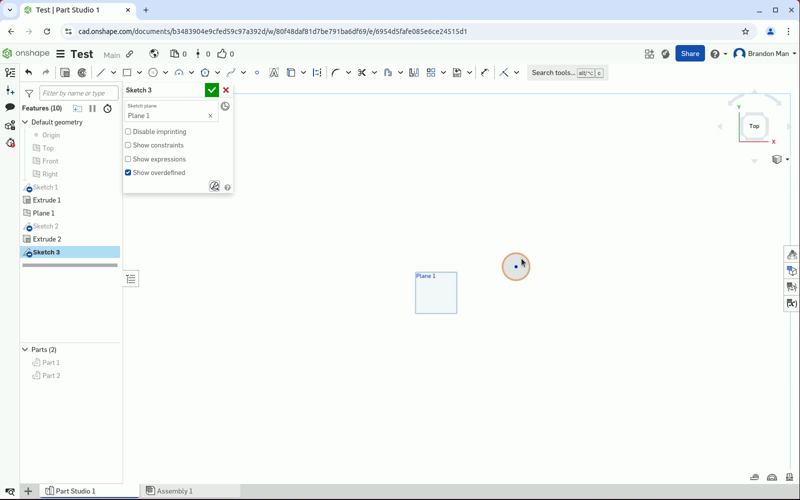
scroll(6)
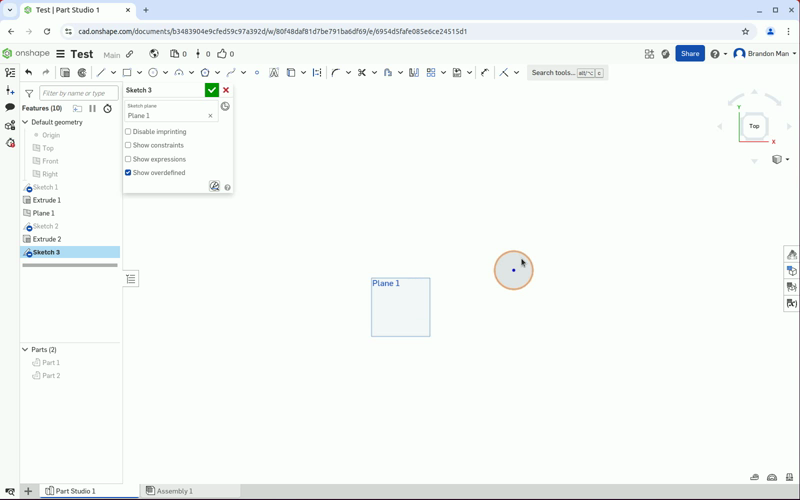
scroll(6)
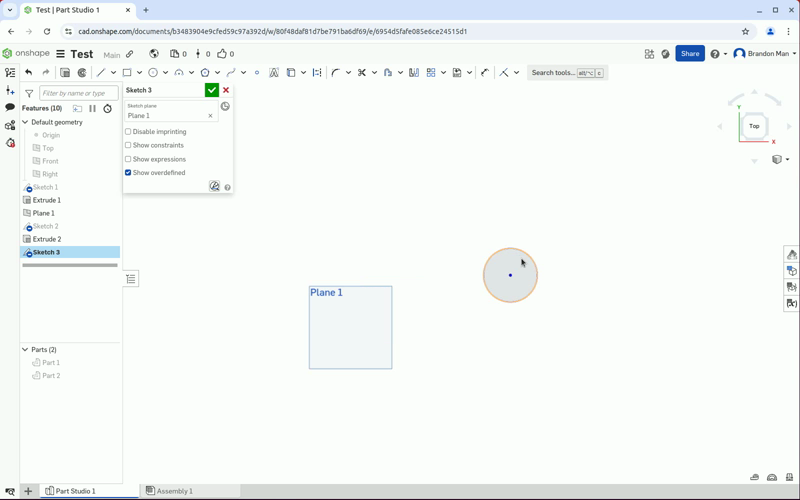
scroll(6)
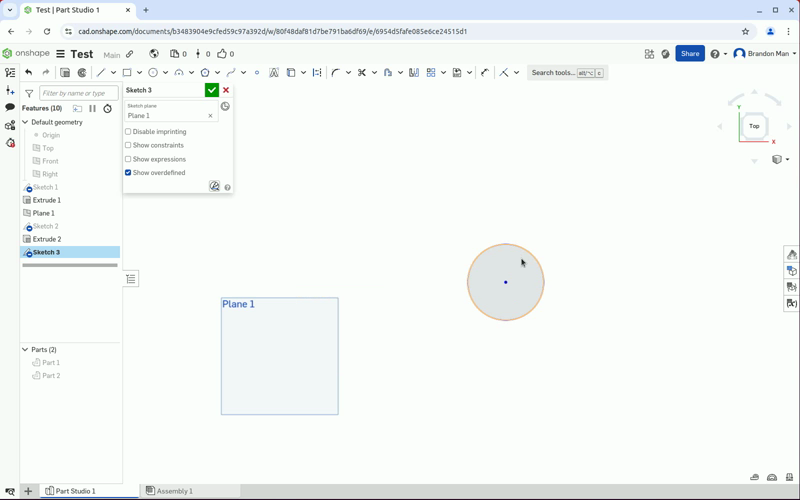
scroll(6)
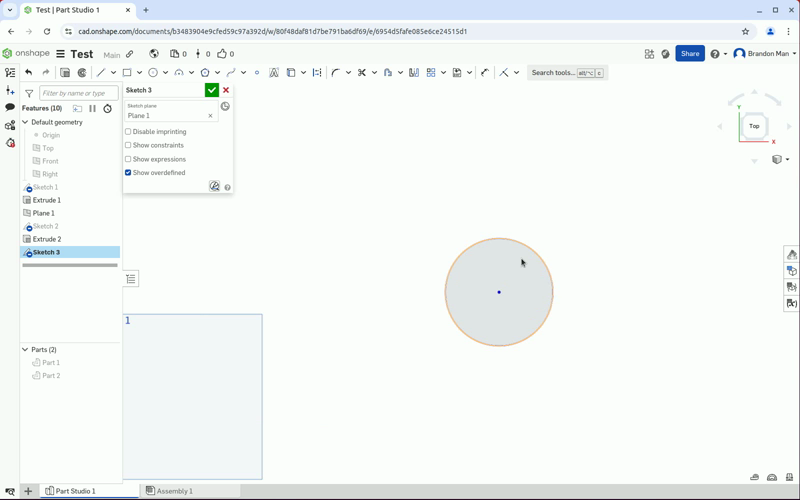
scroll(6)
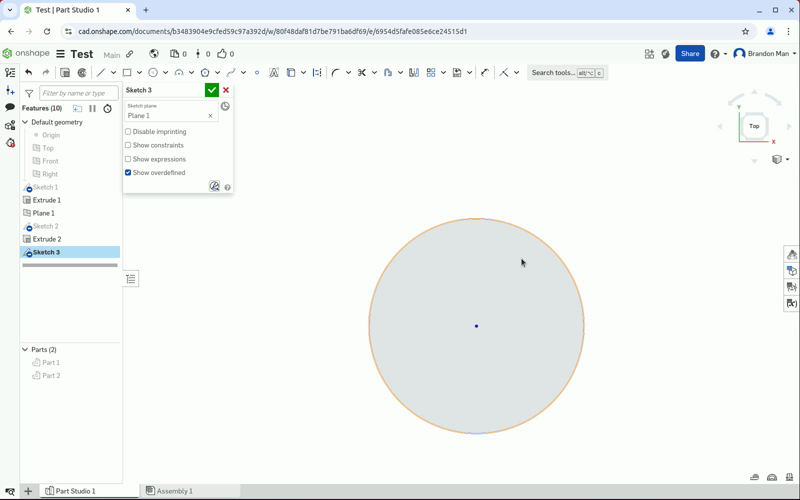
click(521, 258)
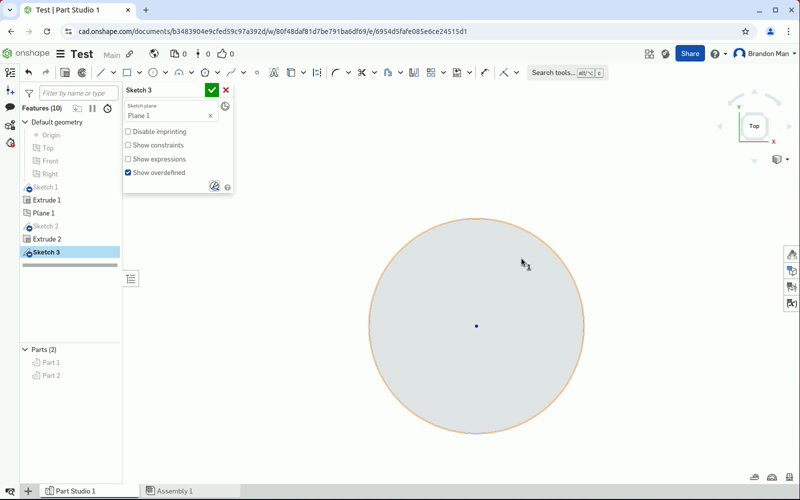
scroll(-6)
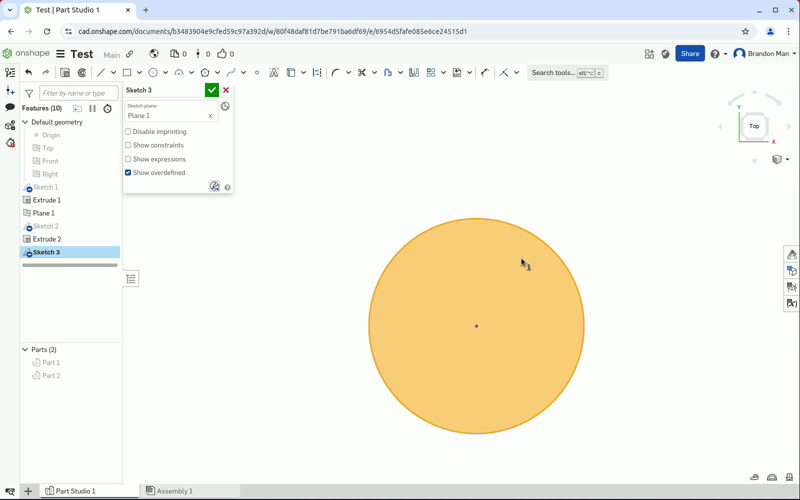
scroll(-6)
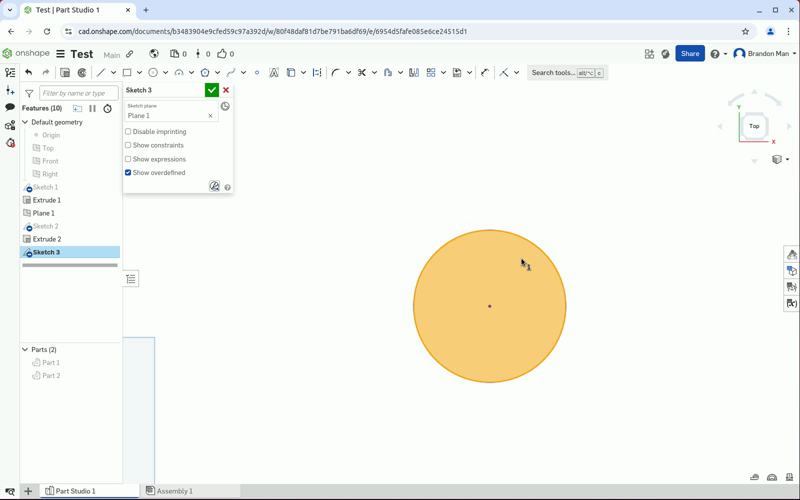
scroll(-6)
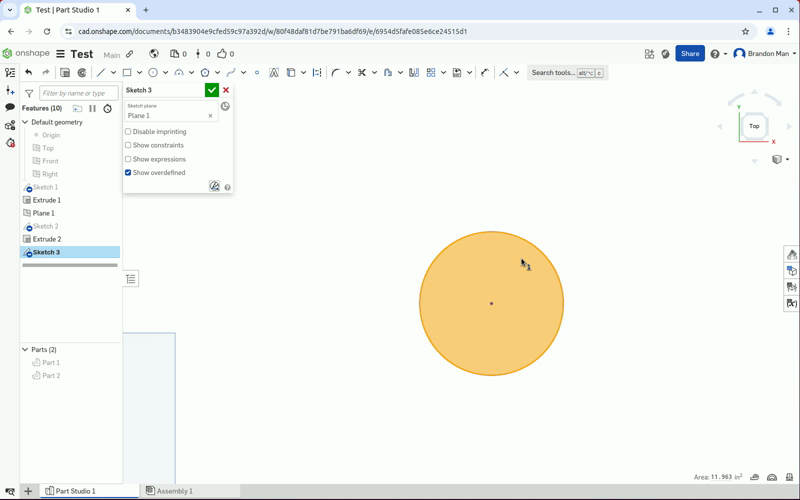
scroll(-6)
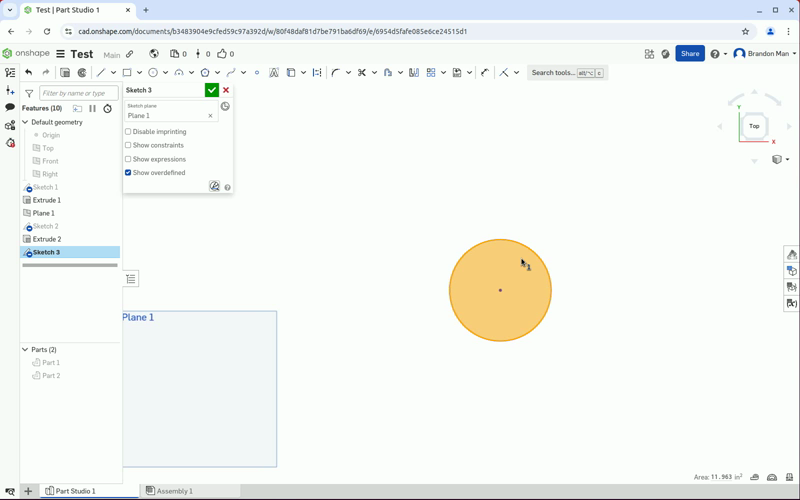
scroll(-6)
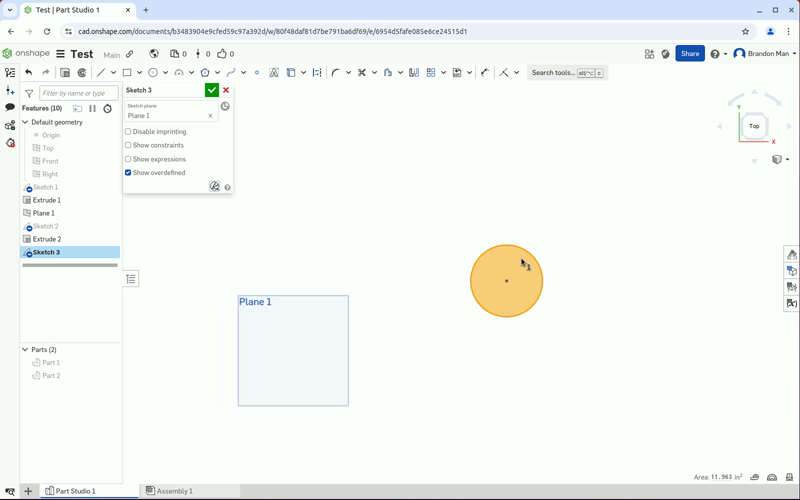
scroll(-6)
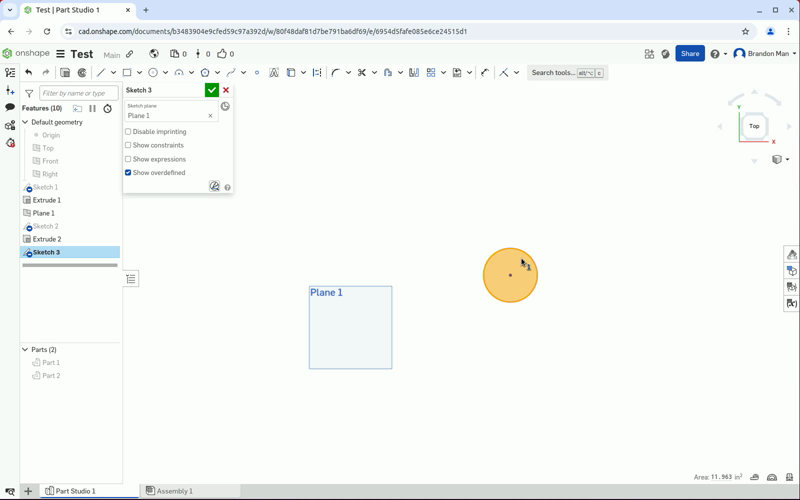
scroll(-6)
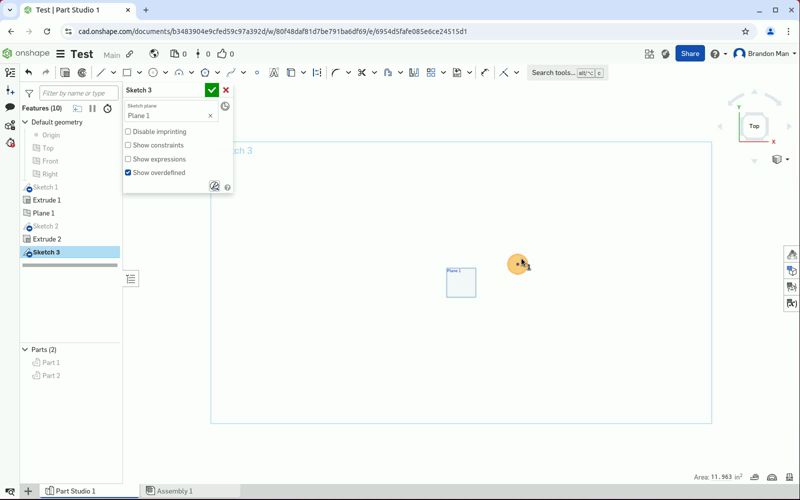
mouse_move(73, 352)
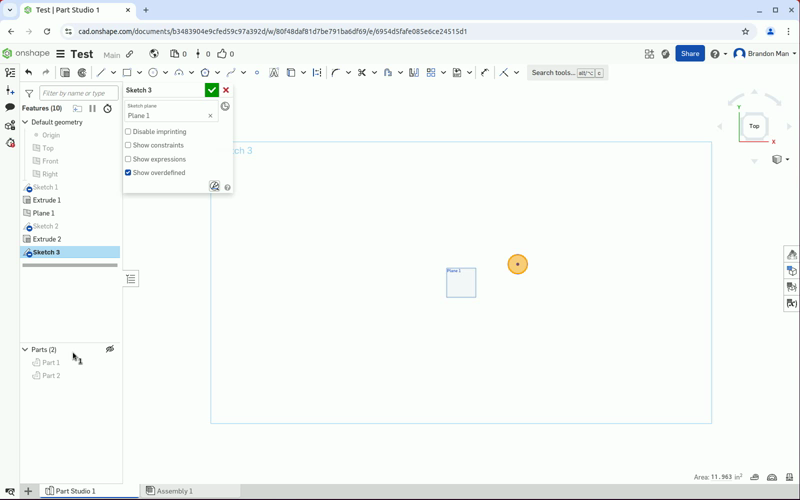
key(shift+y)
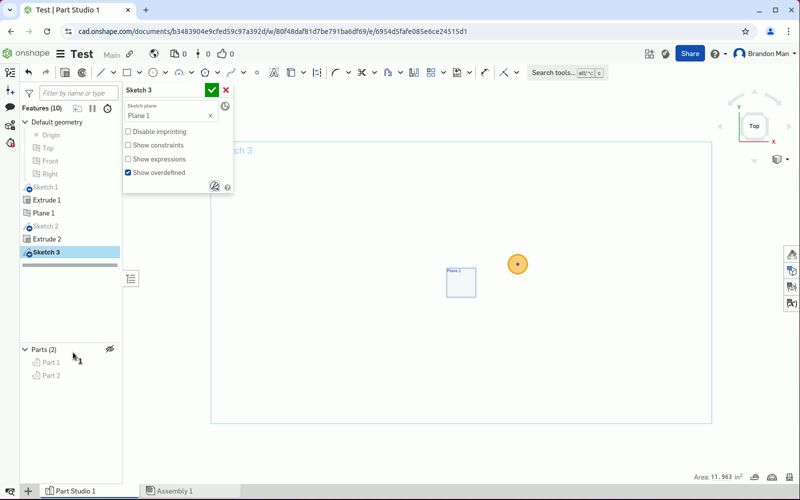
key(shift+e)
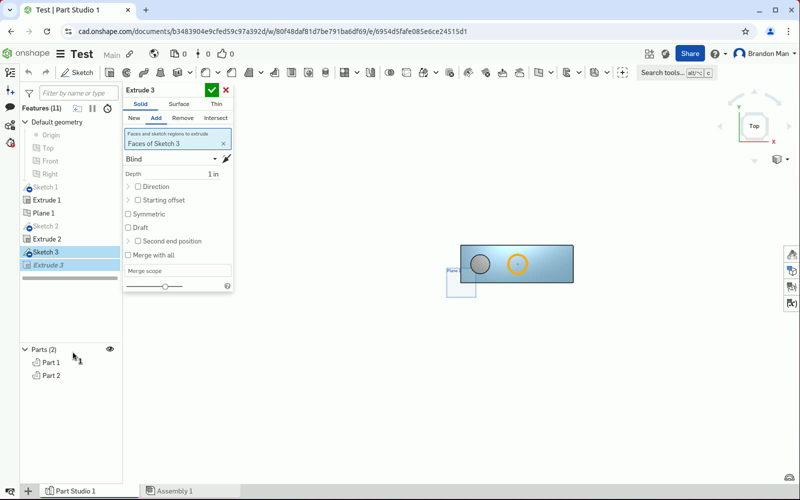
mouse_move(143, 106)
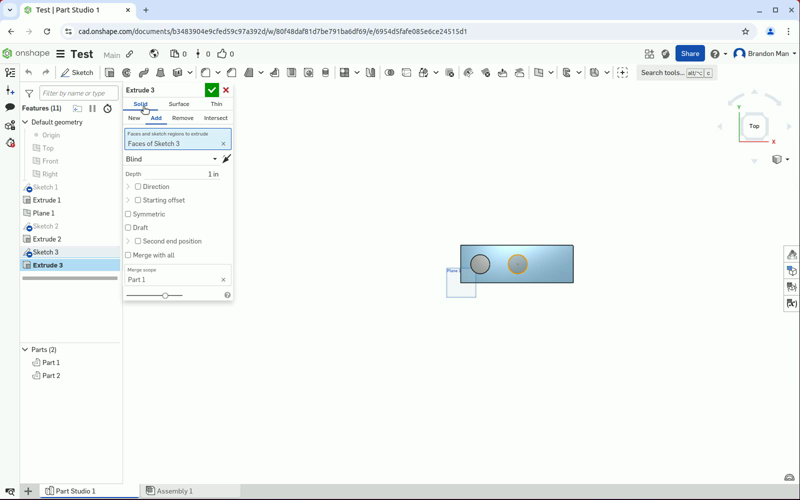
click(143, 106)
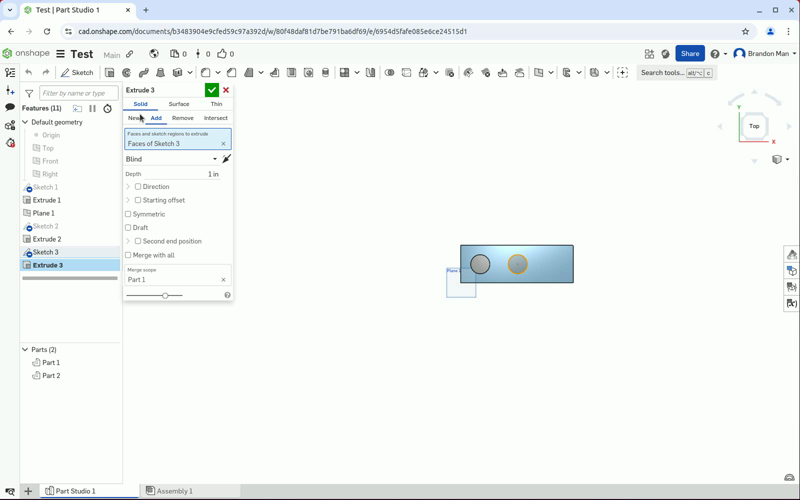
mouse_move(137, 120)
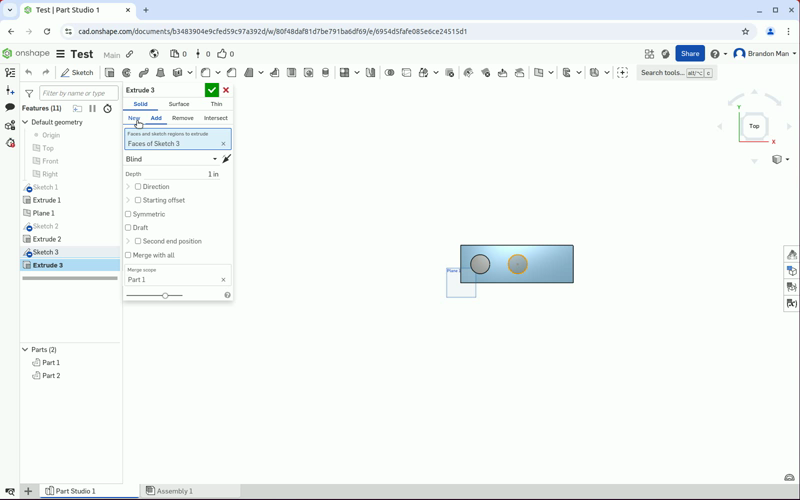
click(137, 120)
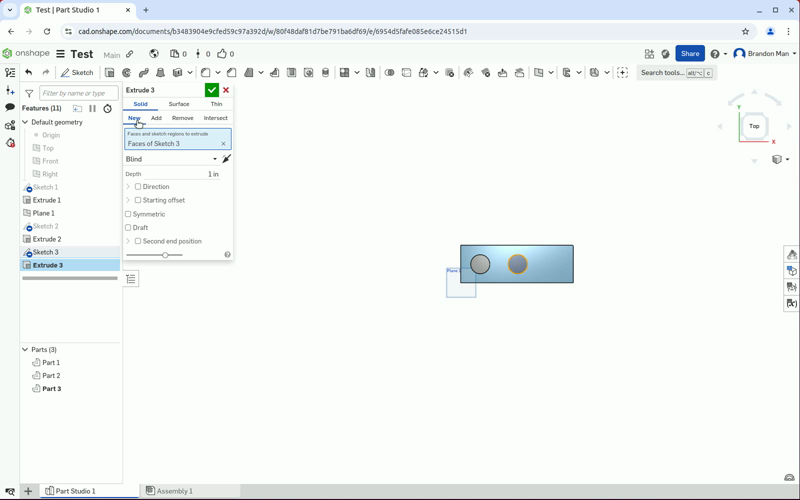
key(tab, 4)
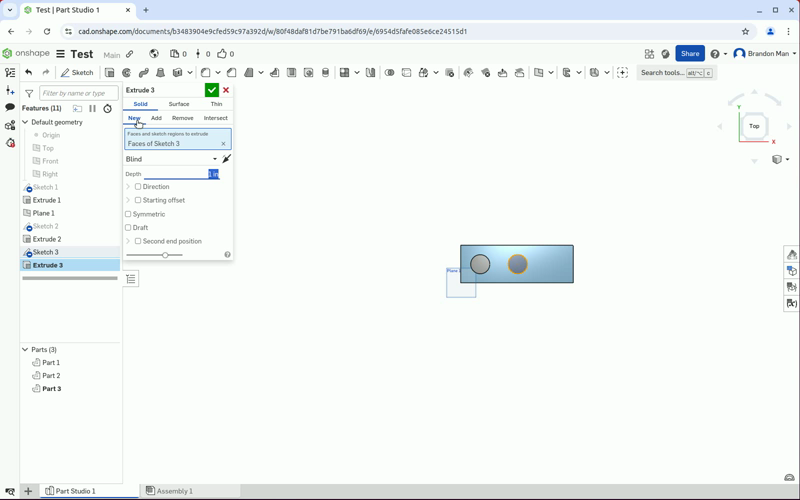
text(1.926)
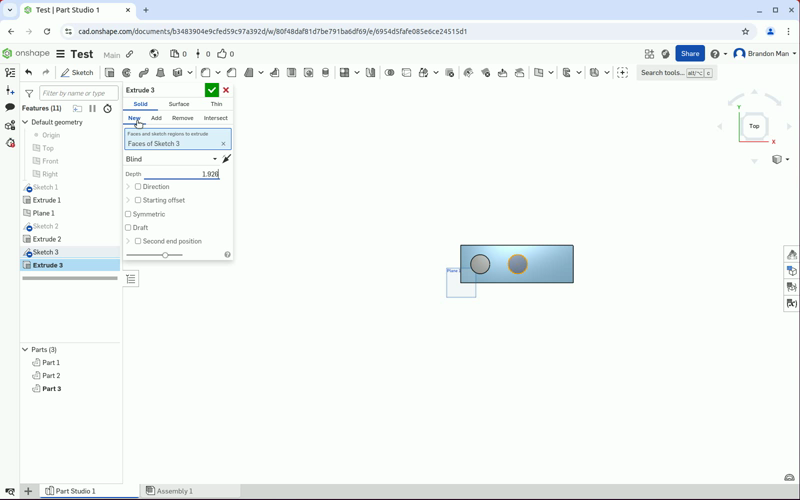
key(enter)
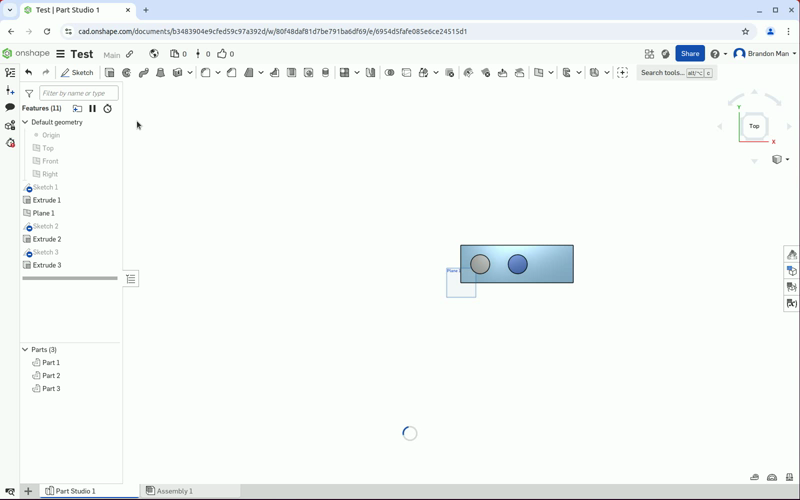
key(shift+h)
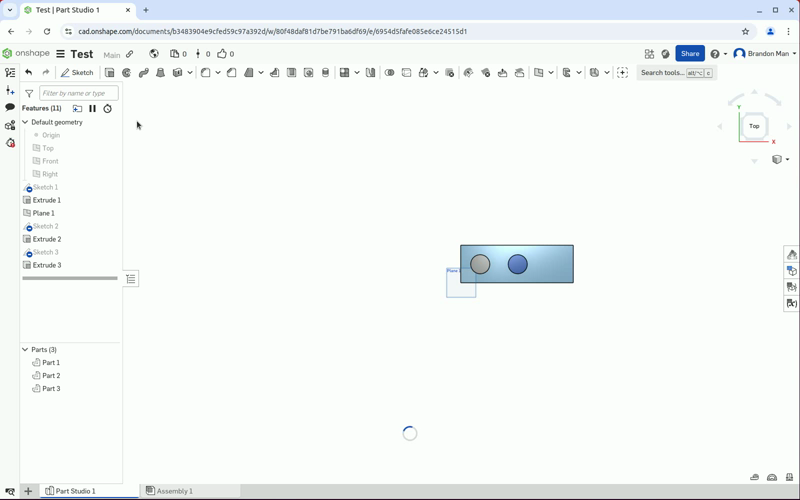
key(shift+h)
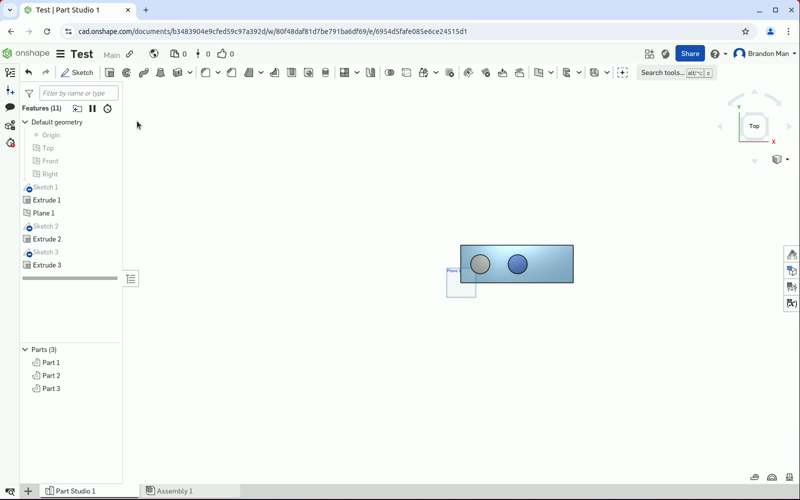
mouse_move(73, 189)
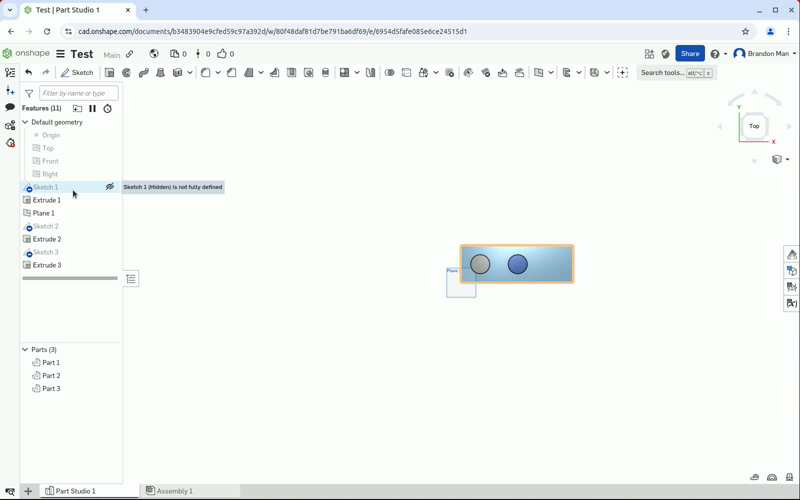
click(73, 189)
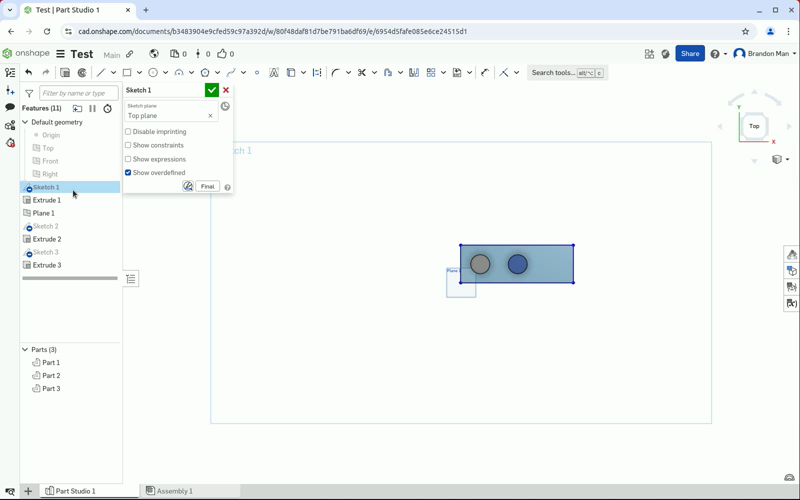
mouse_move(229, 92)
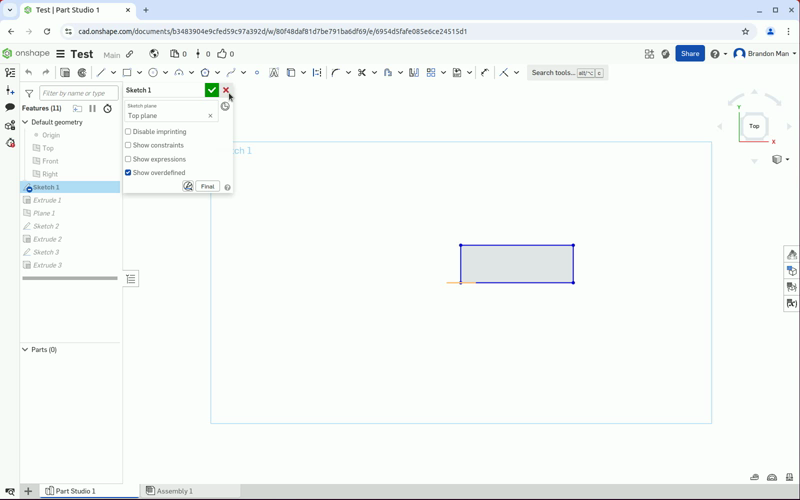
click(229, 92)
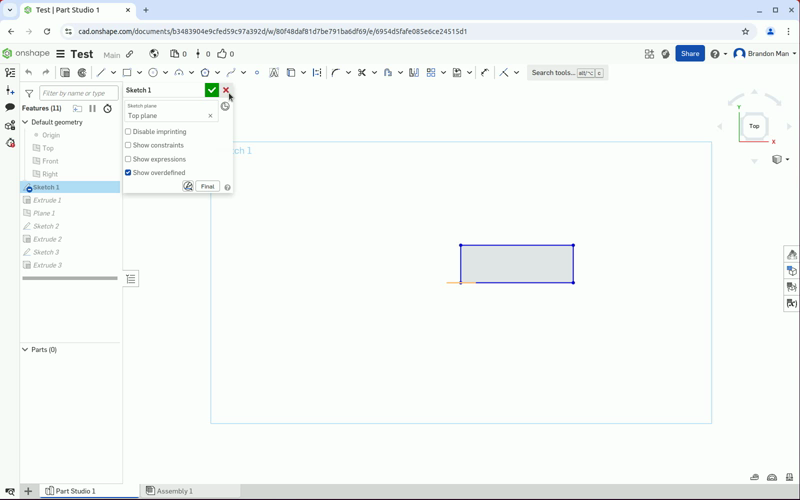
key(shift+s)
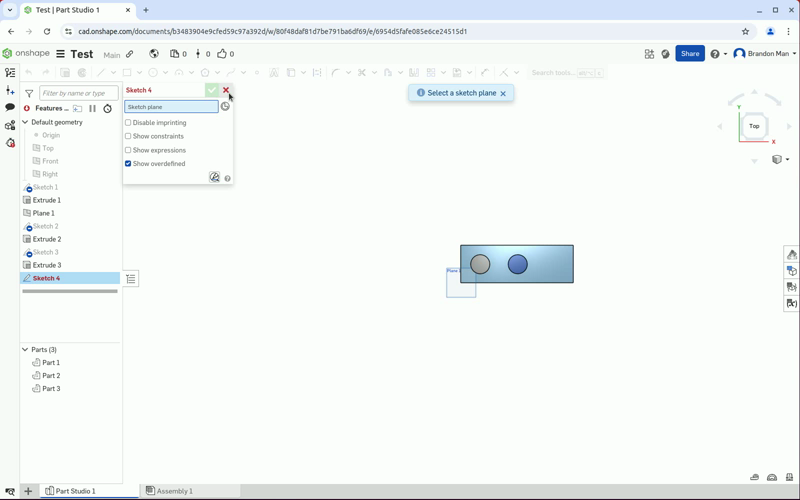
mouse_move(73, 215)
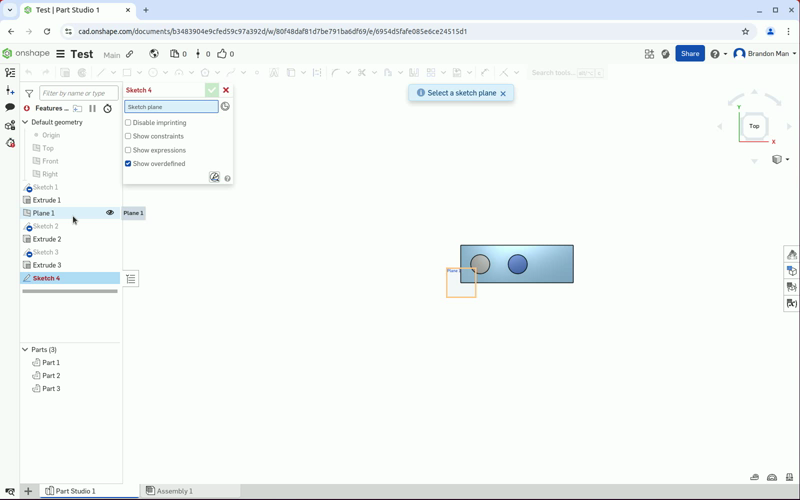
click(73, 215)
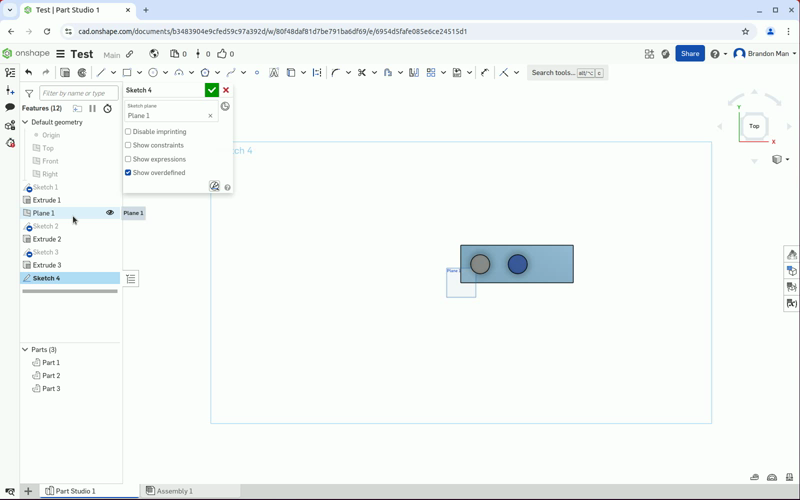
mouse_move(73, 352)
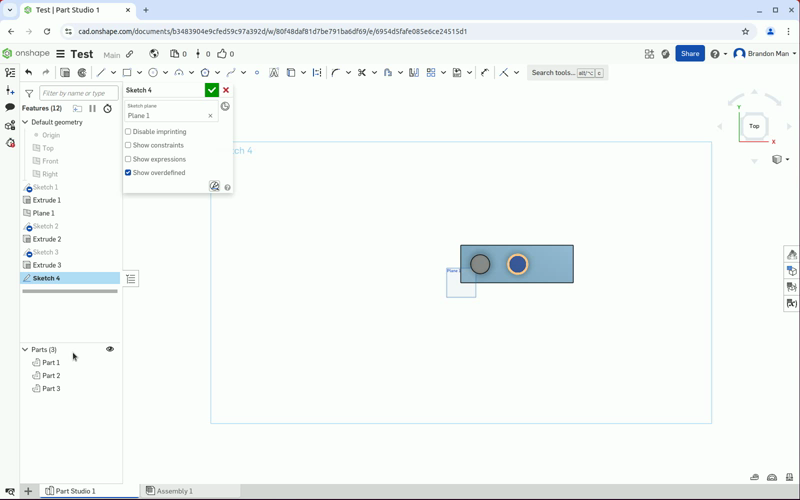
key(y)
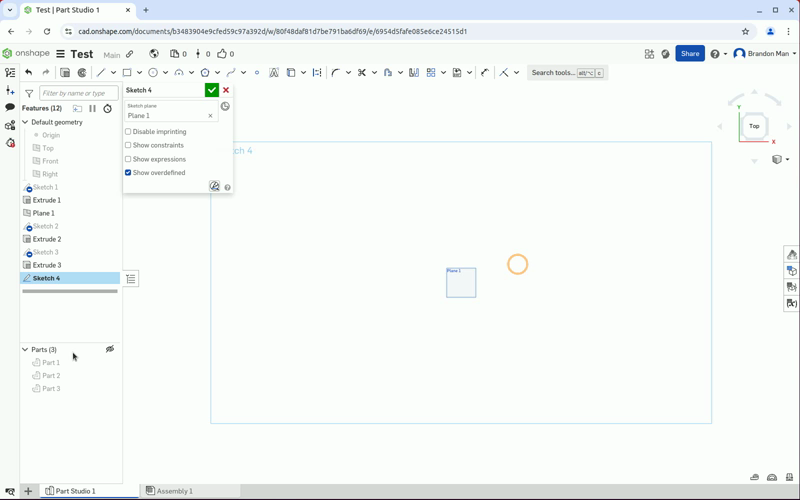
key(c)
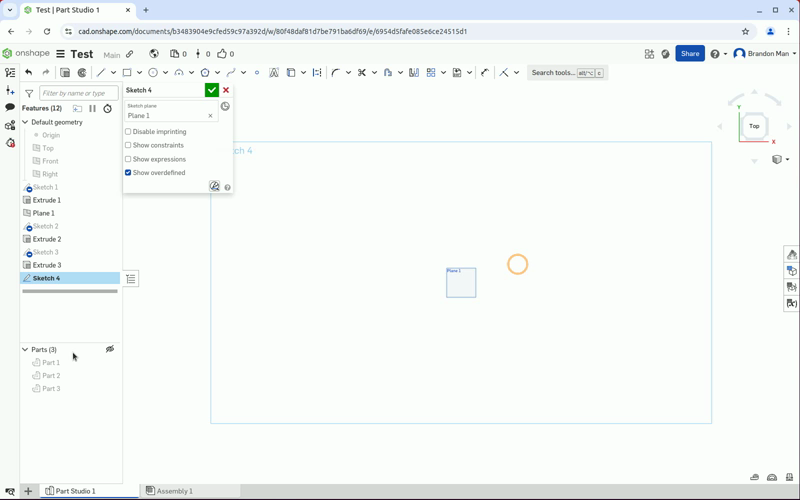
key_down(shift)
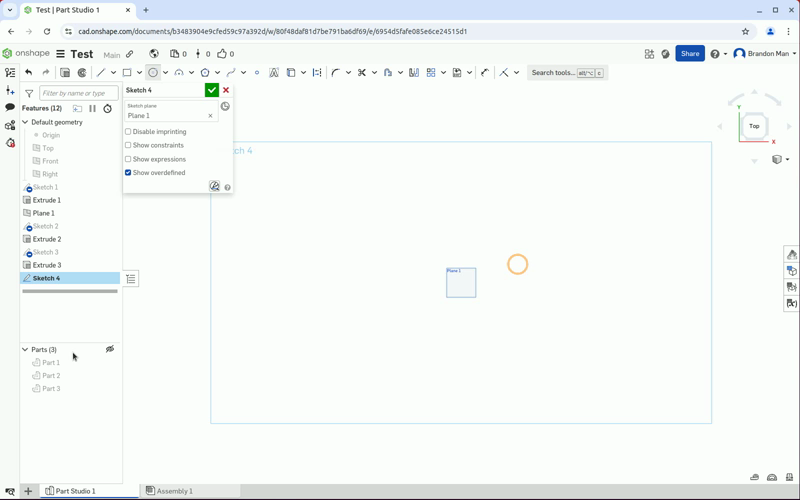
mouse_move(555, 264)
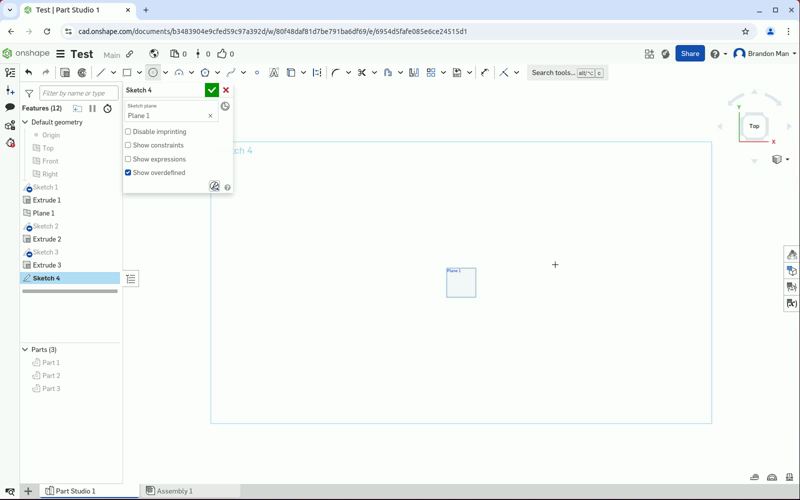
click(555, 264)
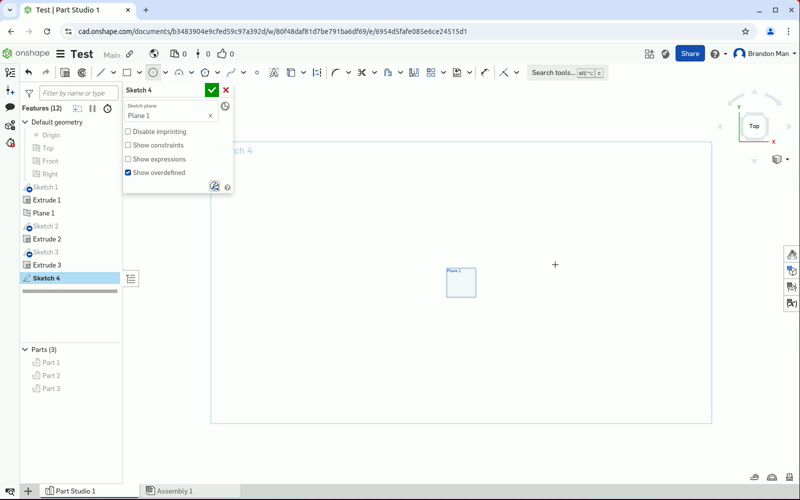
key_up(shift)
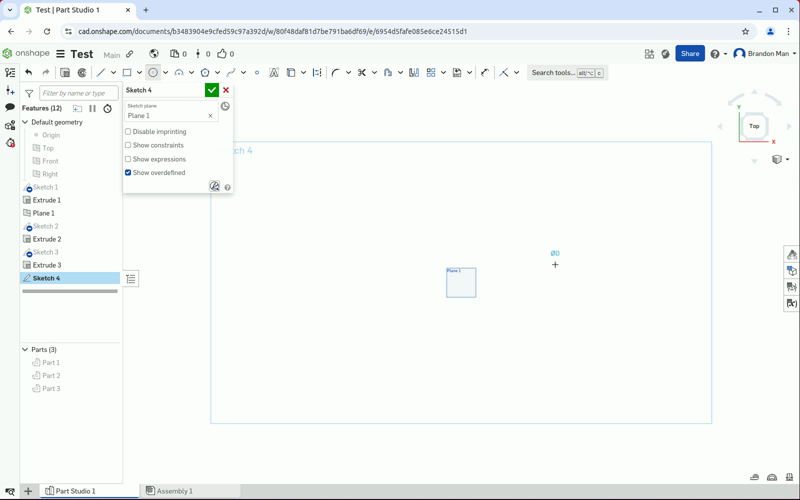
mouse_move(564, 264)
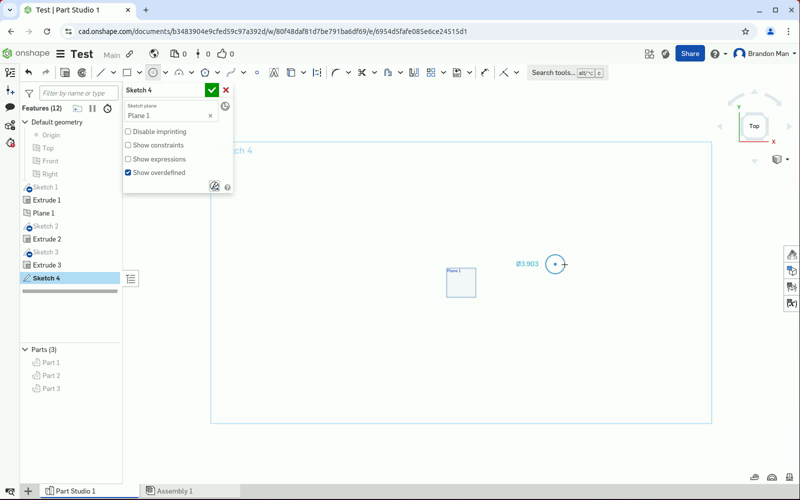
click(564, 264)
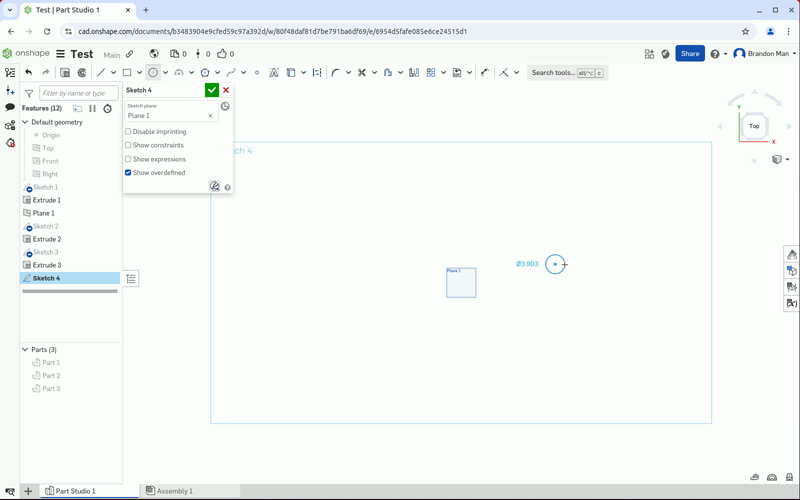
key(esc)
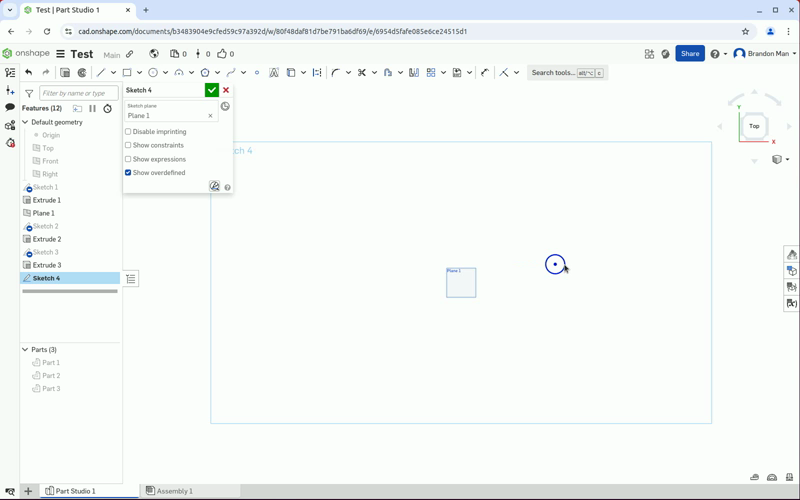
mouse_move(555, 255)
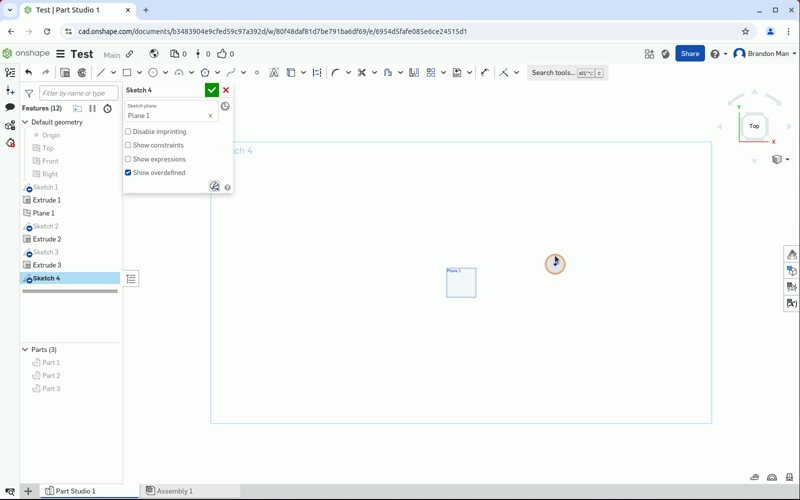
scroll(6)
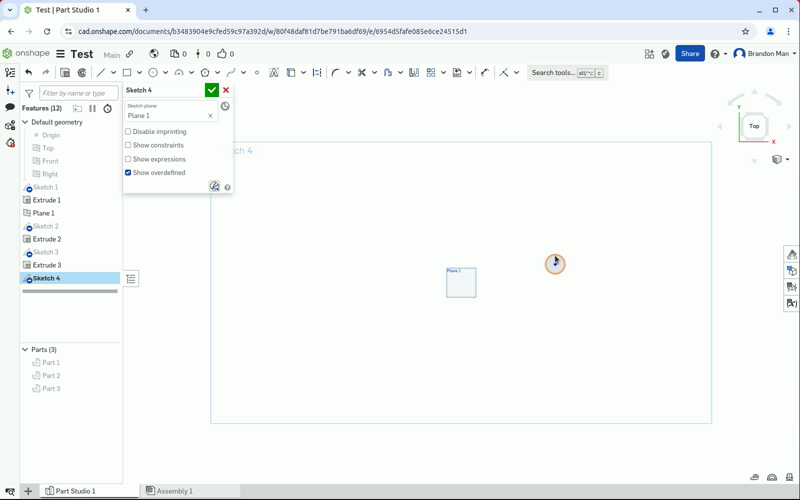
scroll(6)
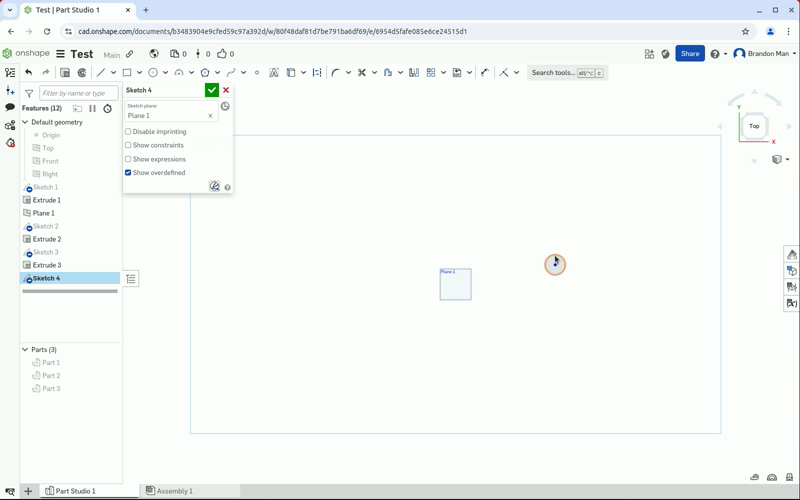
scroll(6)
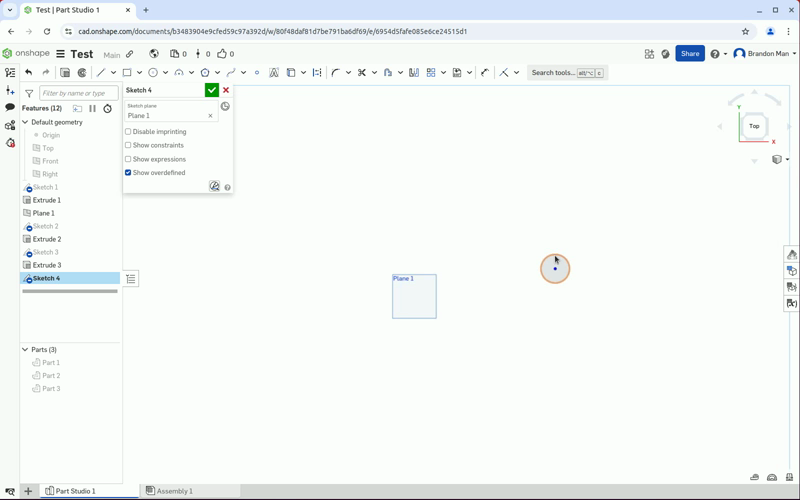
scroll(6)
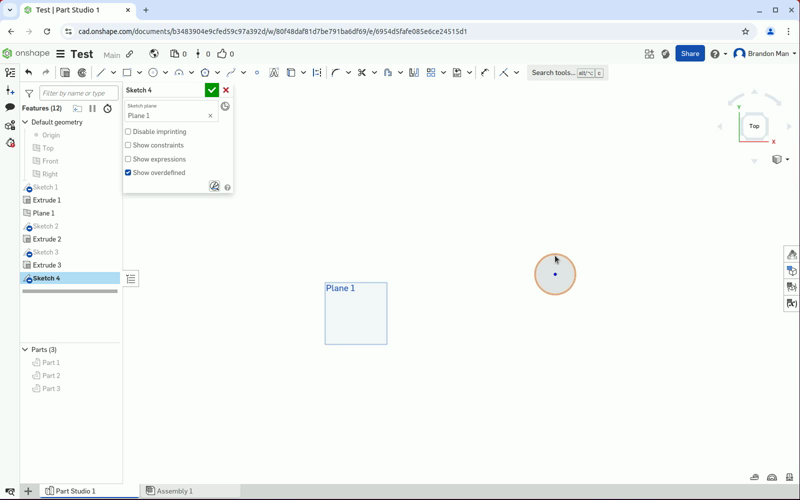
scroll(6)
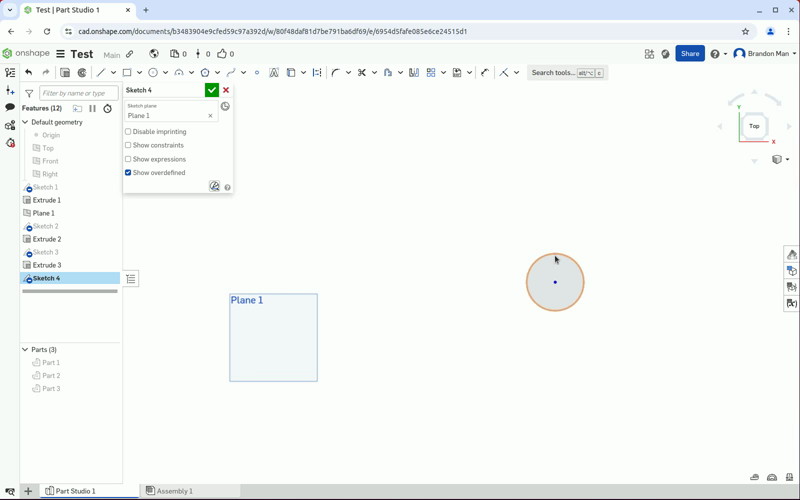
scroll(6)
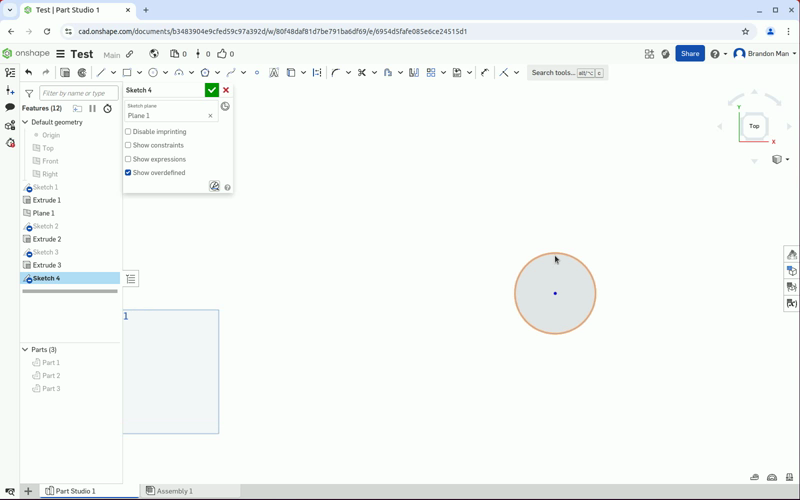
scroll(6)
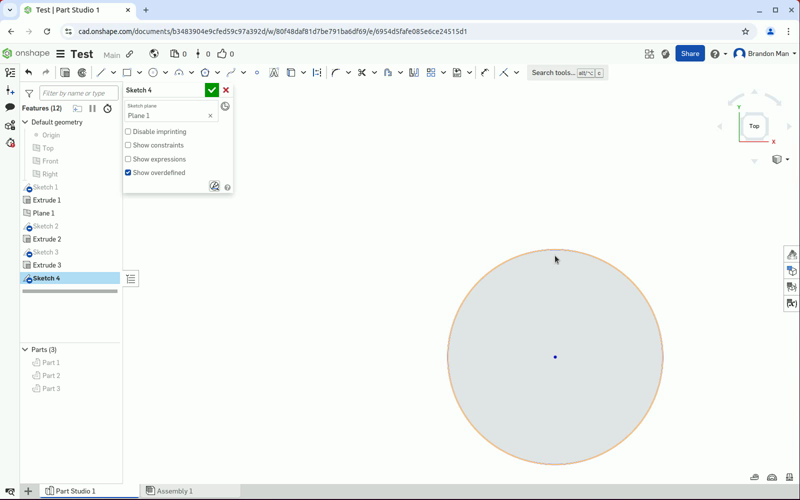
click(555, 255)
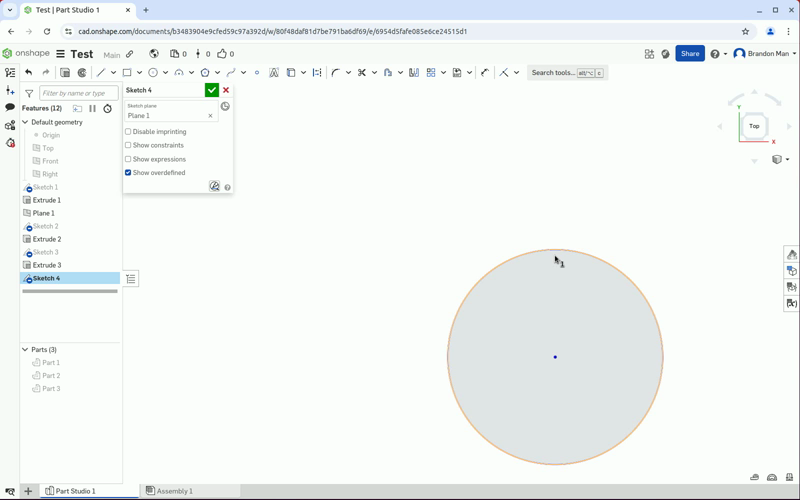
scroll(-6)
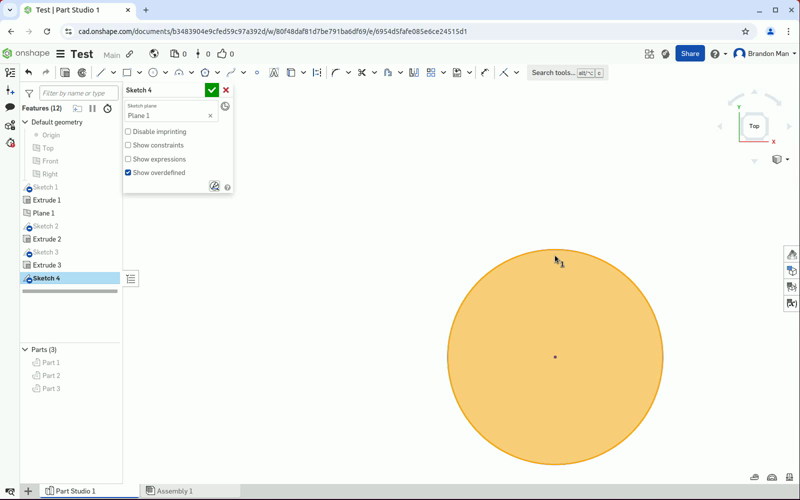
scroll(-6)
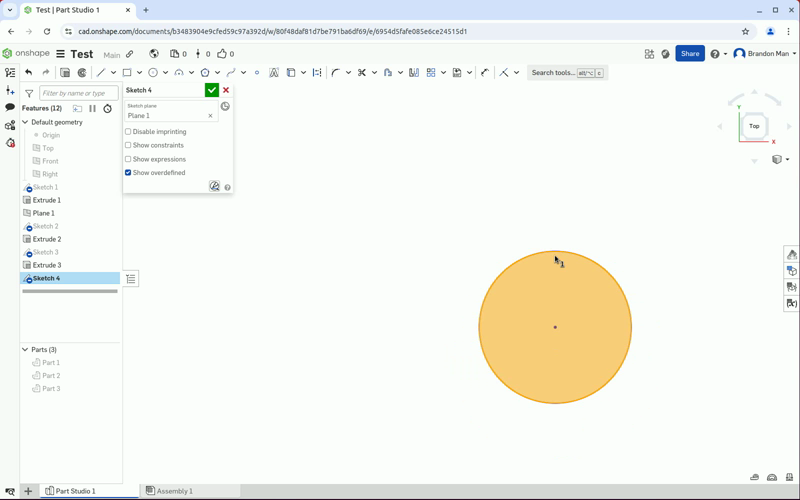
scroll(-6)
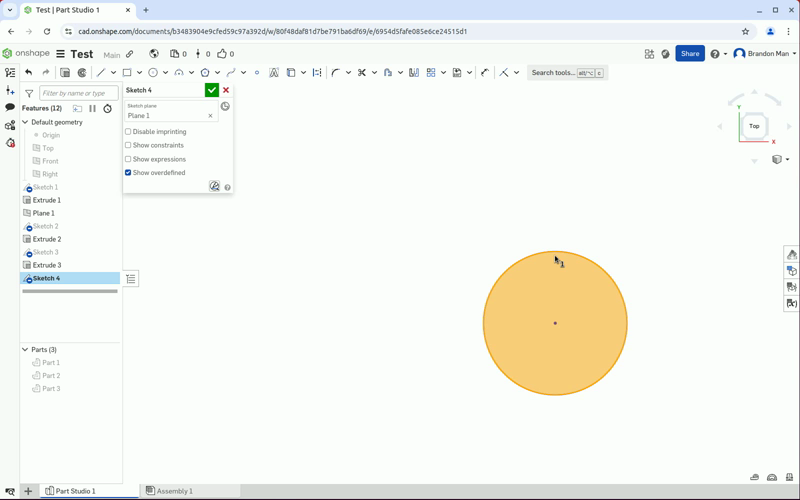
scroll(-6)
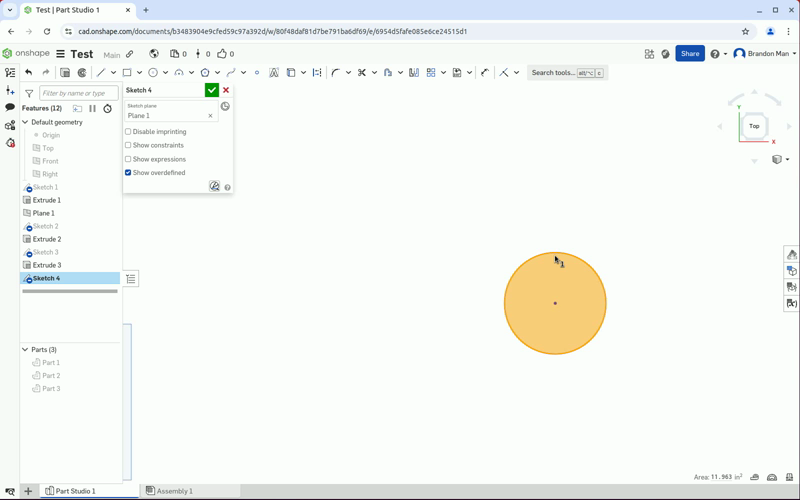
scroll(-6)
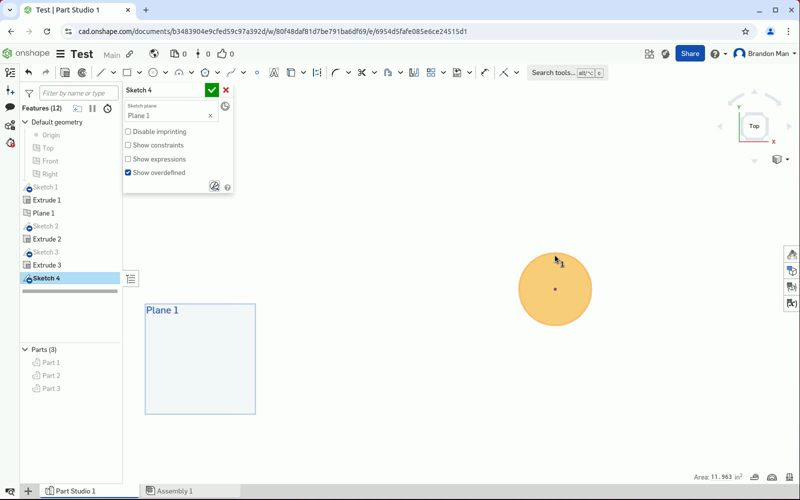
scroll(-6)
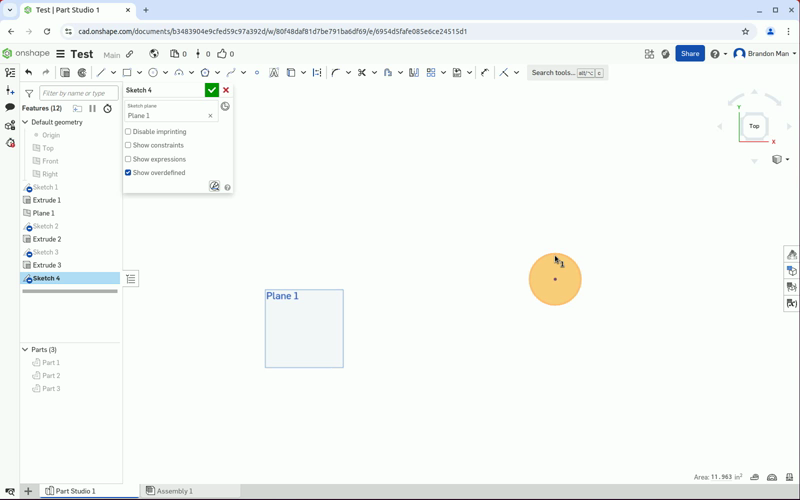
scroll(-6)
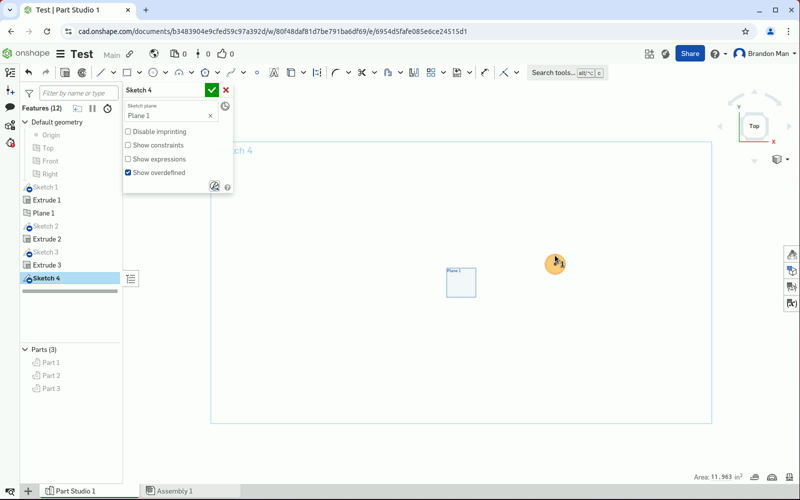
mouse_move(73, 352)
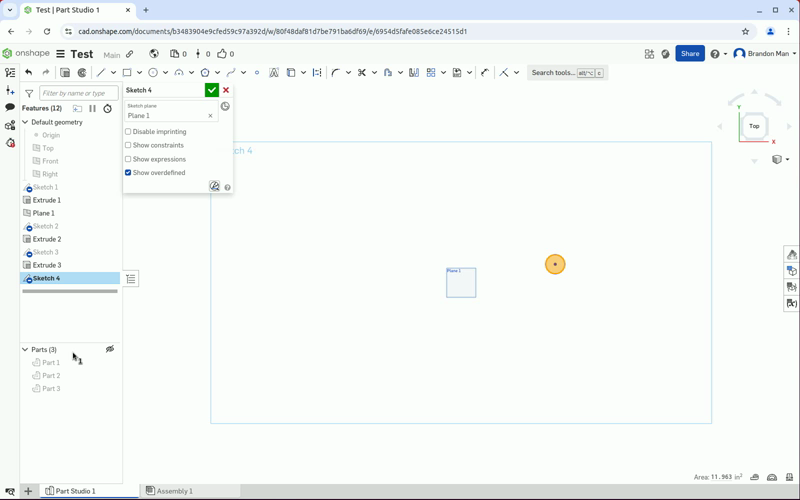
key(shift+y)
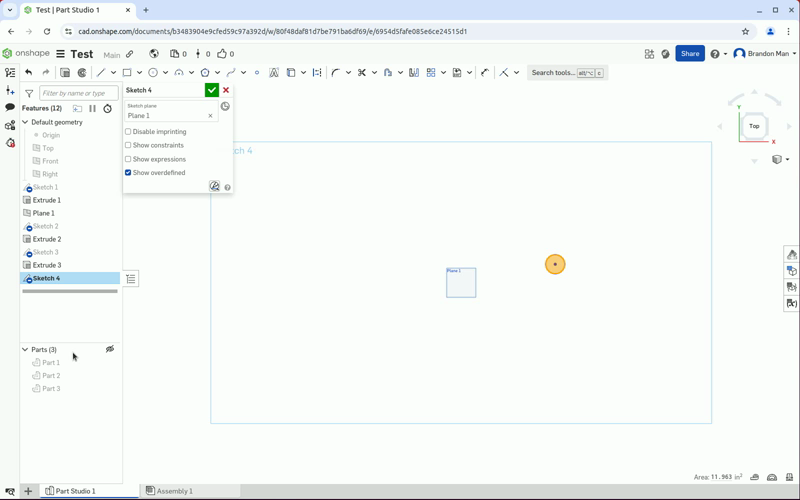
key(shift+e)
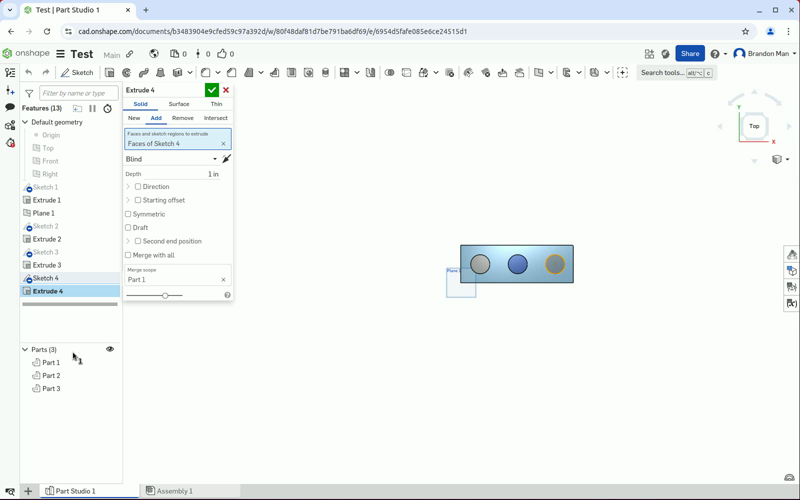
mouse_move(143, 106)
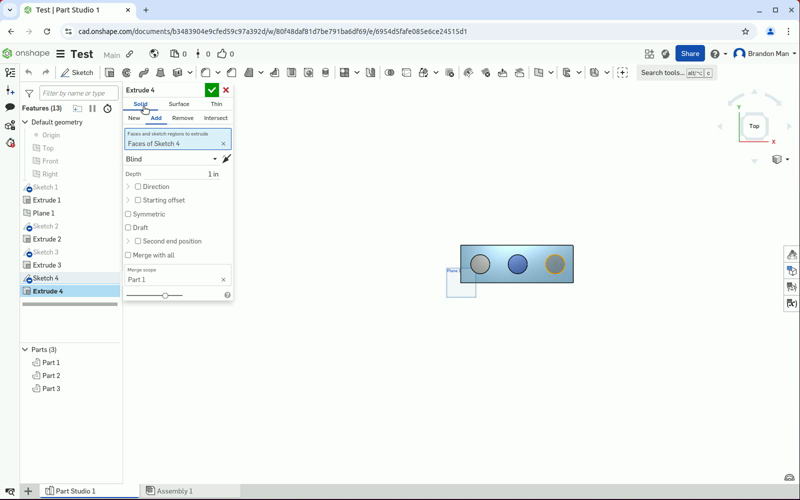
click(143, 106)
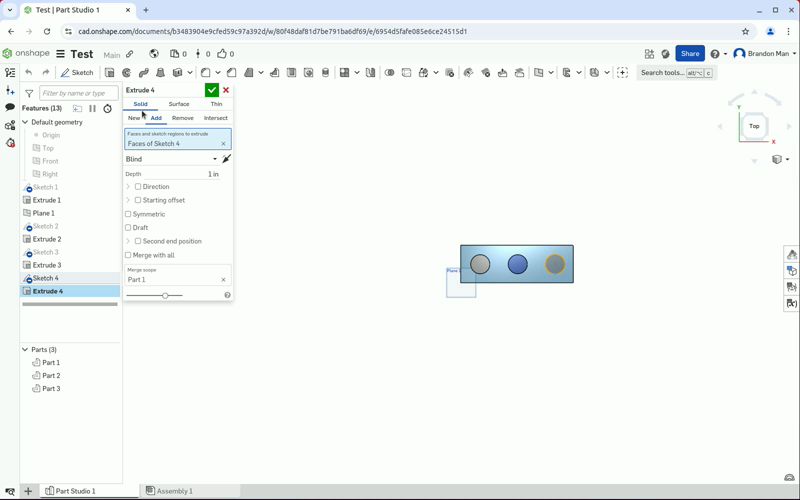
mouse_move(137, 120)
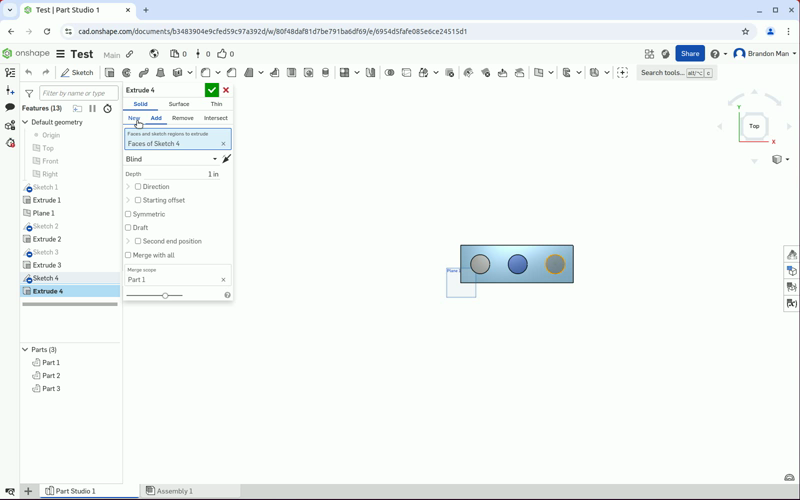
click(137, 120)
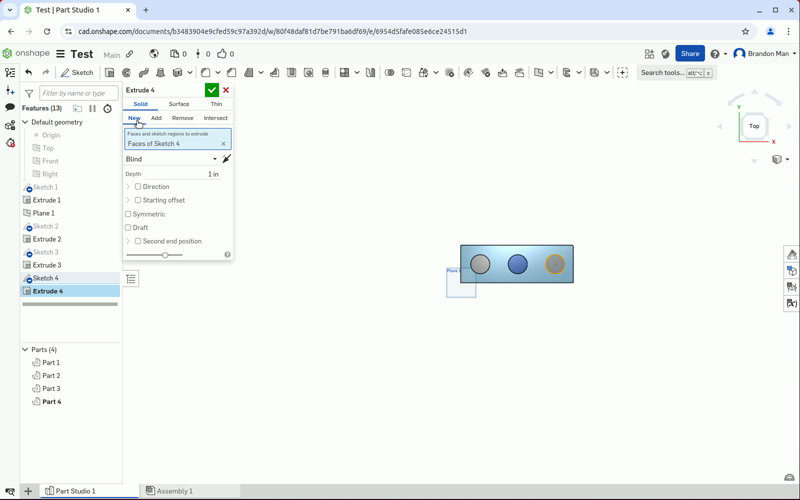
key(tab, 4)
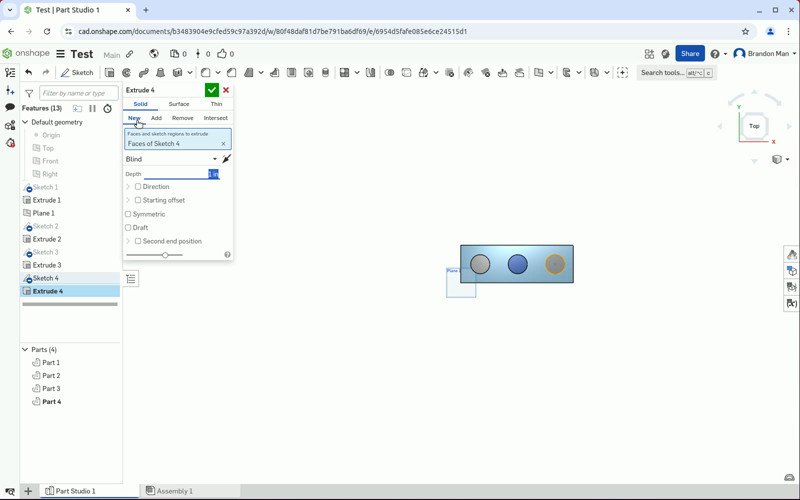
text(1.926)
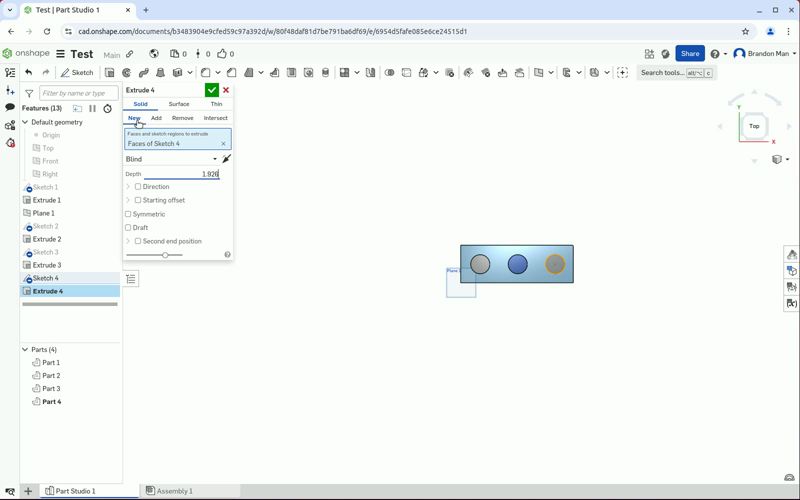
key(enter)
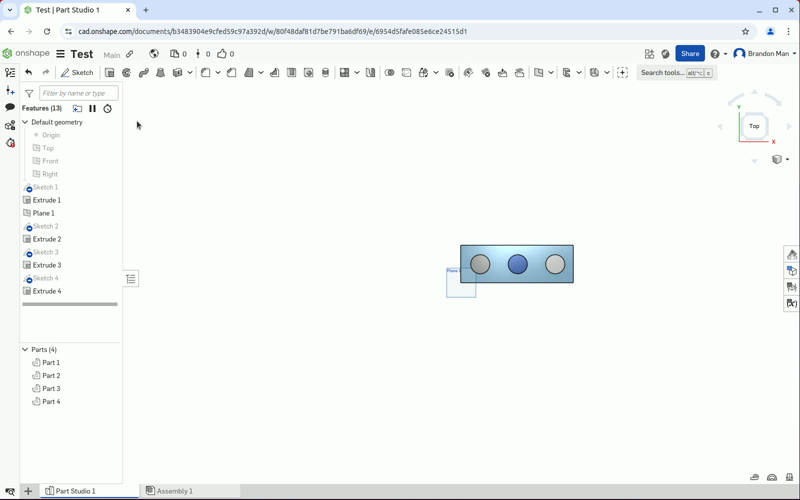
key(shift+h)
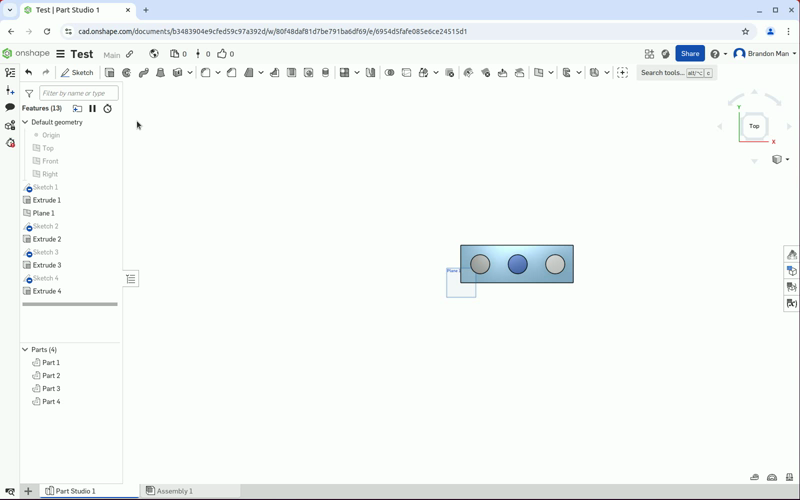
key(shift+h)
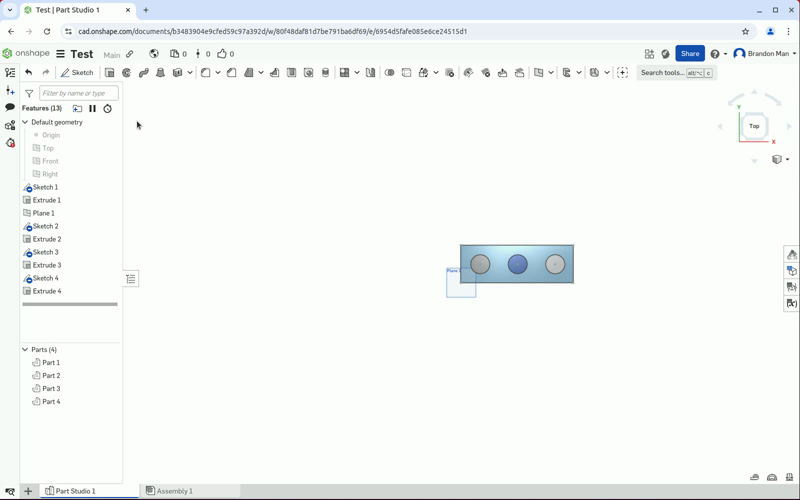
key(shift+7)
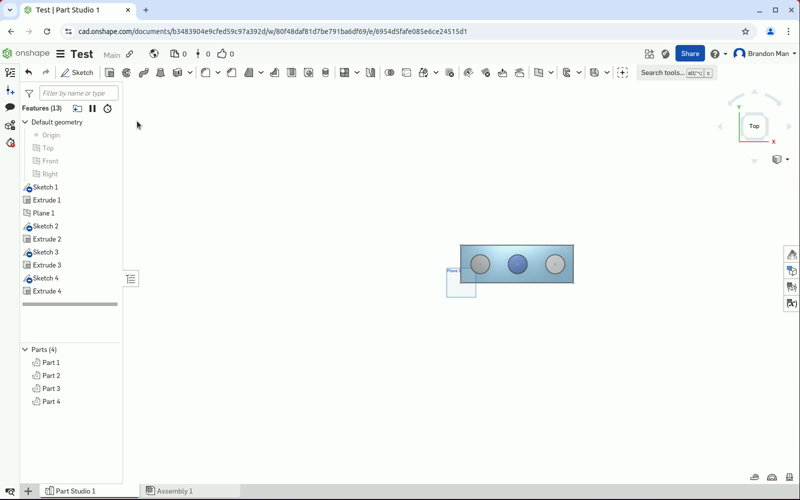
key(up, 3)
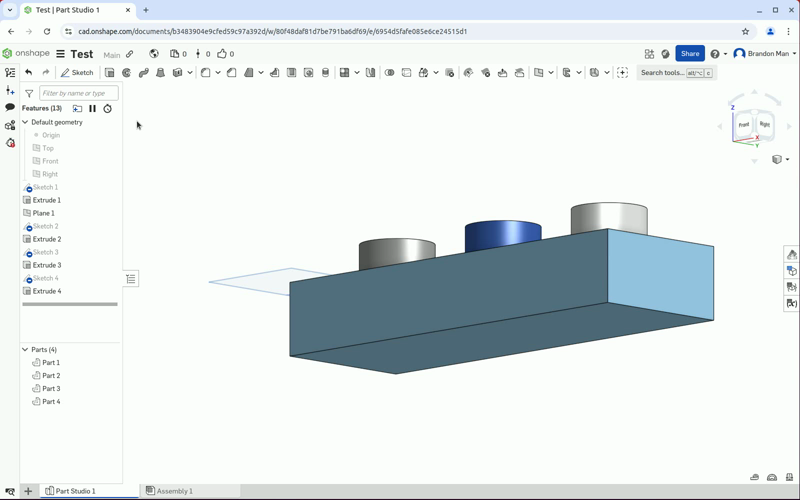
key(left, 3)
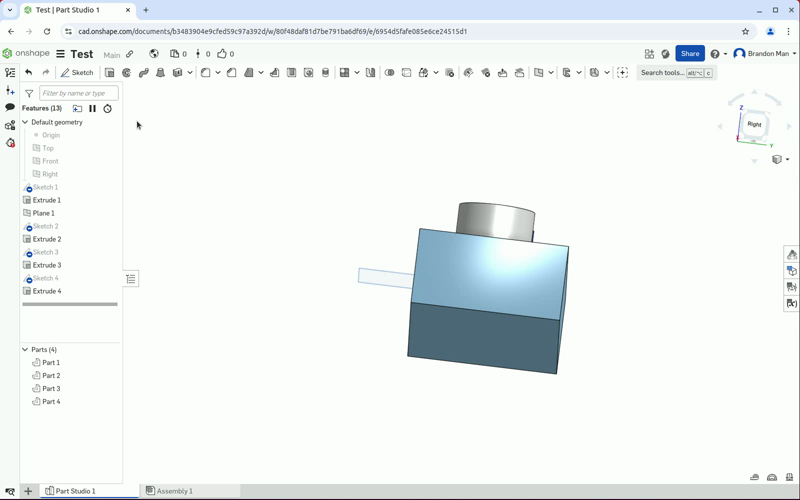
key(right, 3)
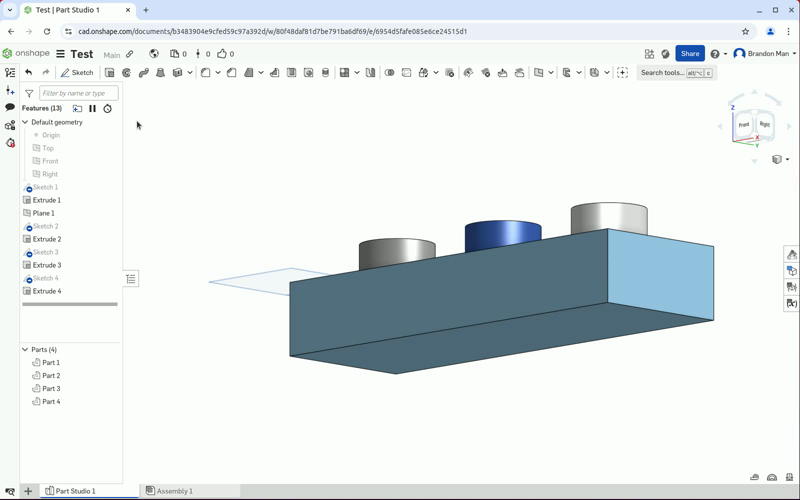
key(down, 3)
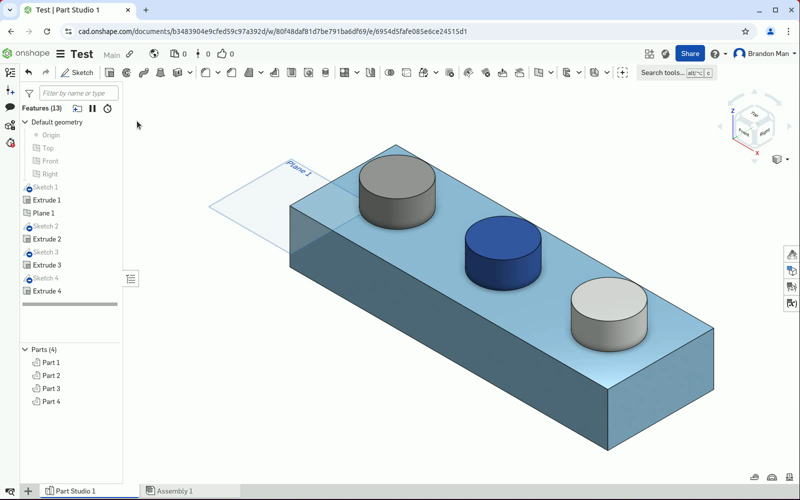
mouse_move(73, 189)
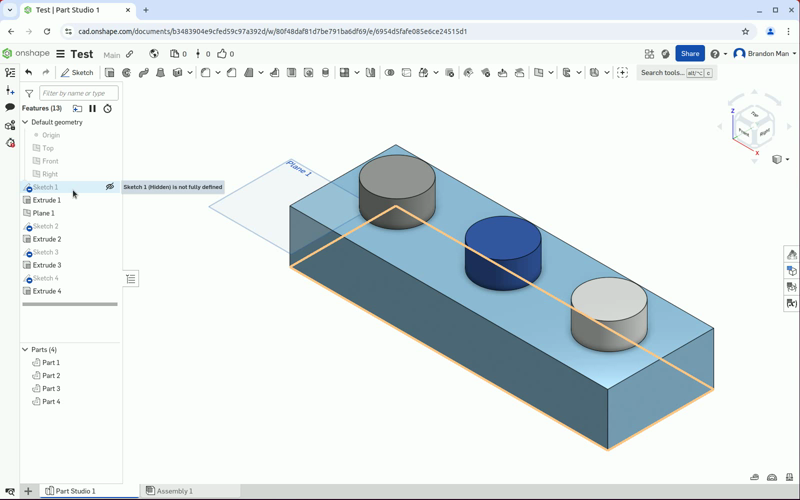
click(73, 189)